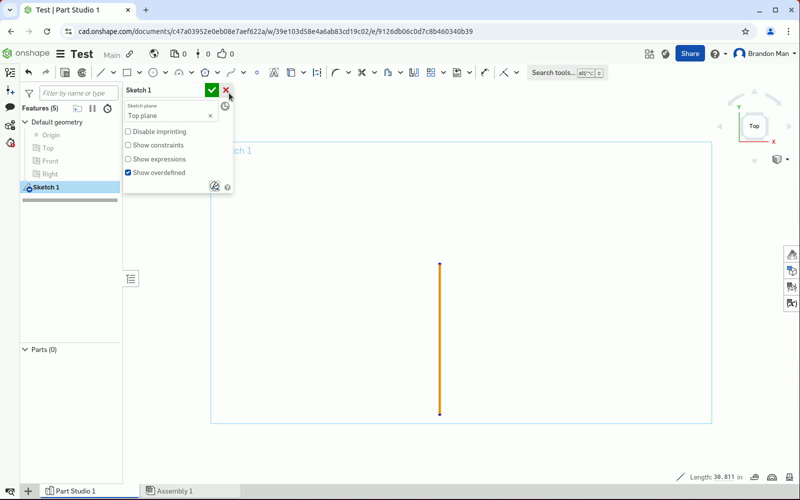
key(shift+h)
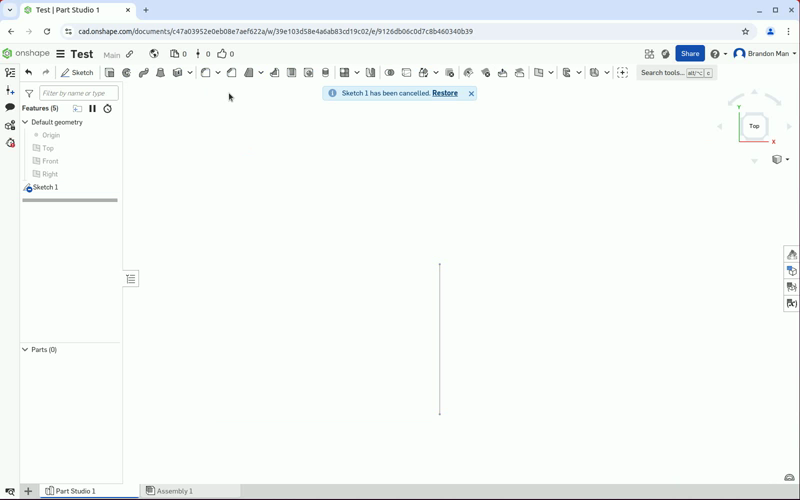
key(shift+s)
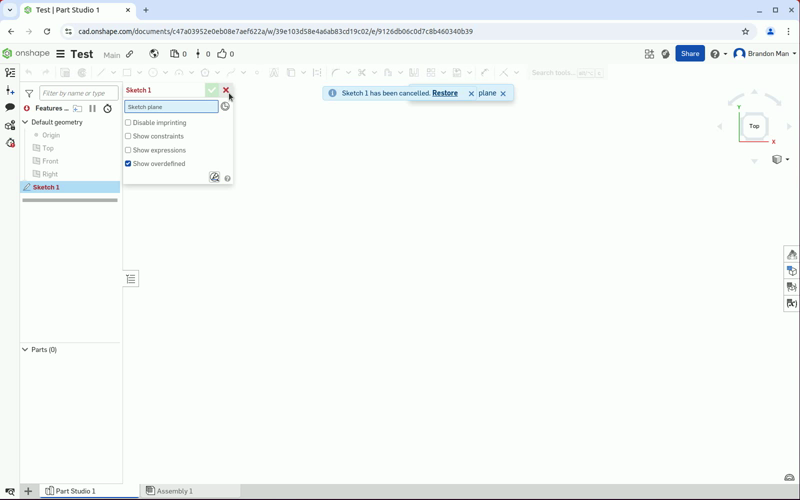
mouse_move(73, 150)
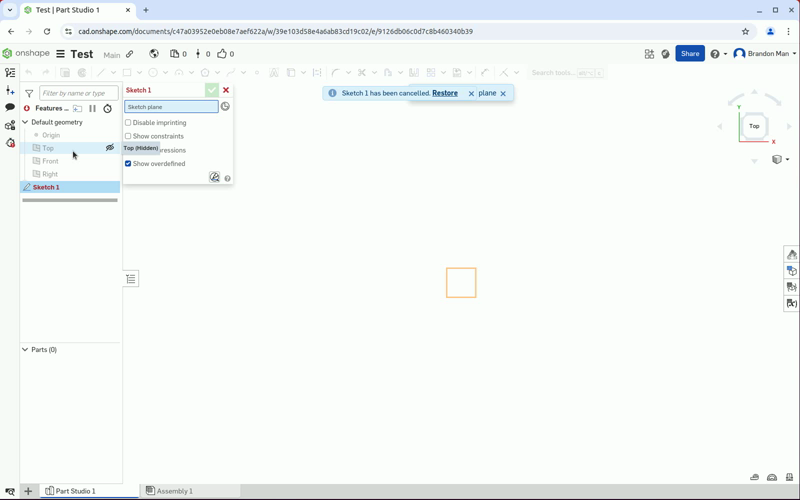
click(73, 150)
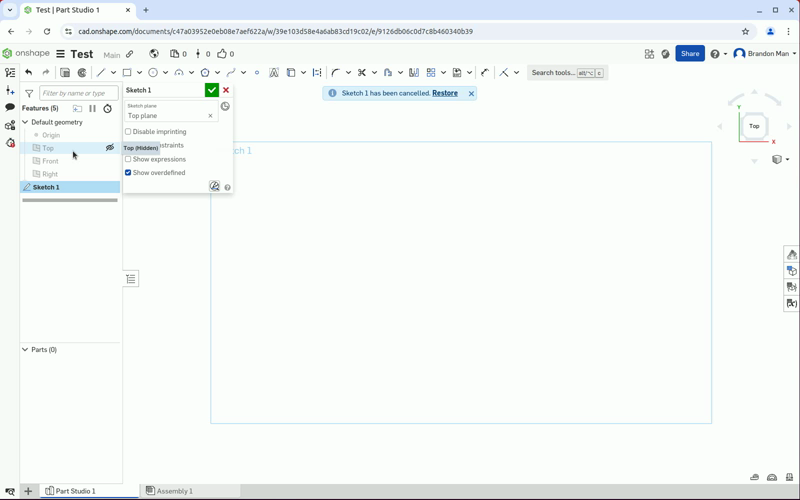
mouse_move(73, 352)
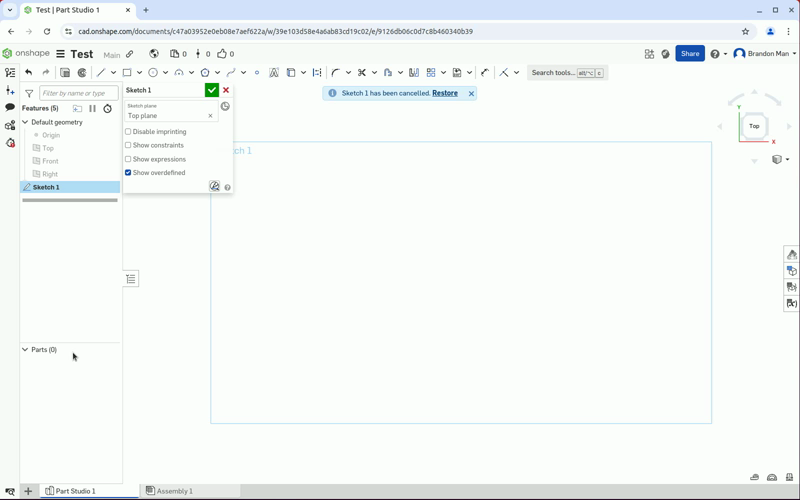
key(y)
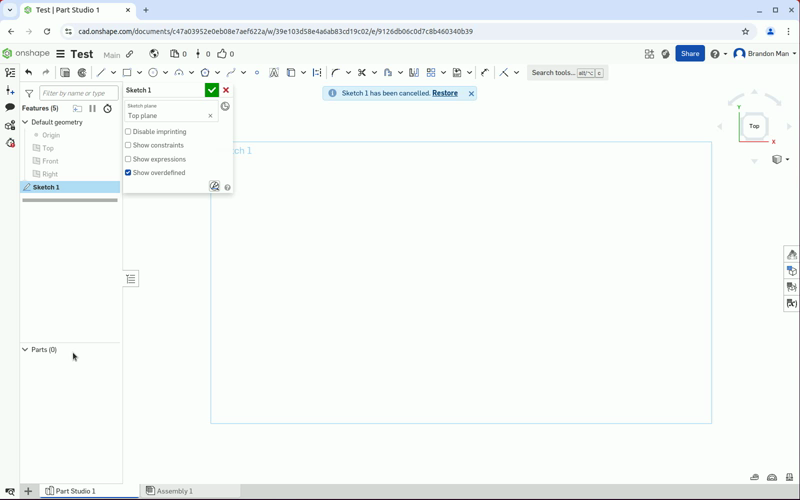
key(l)
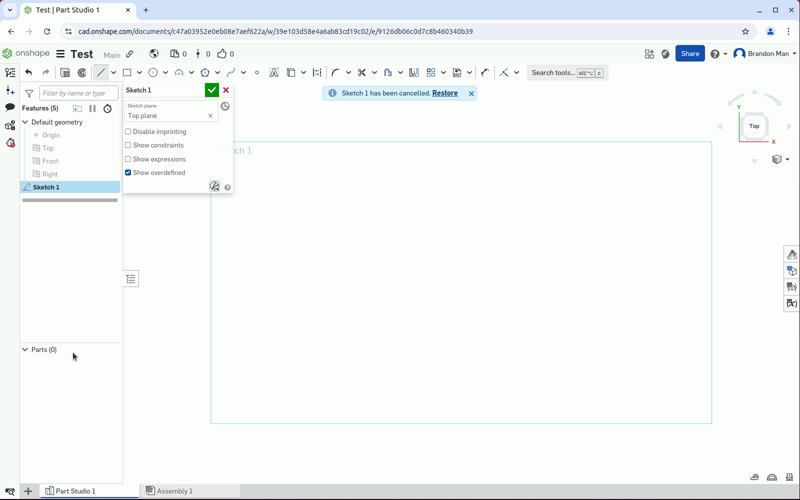
key_down(shift)
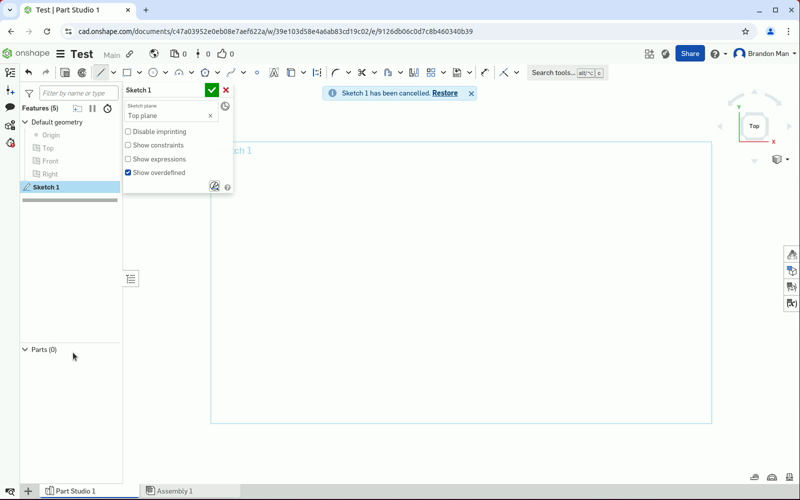
mouse_move(348, 312)
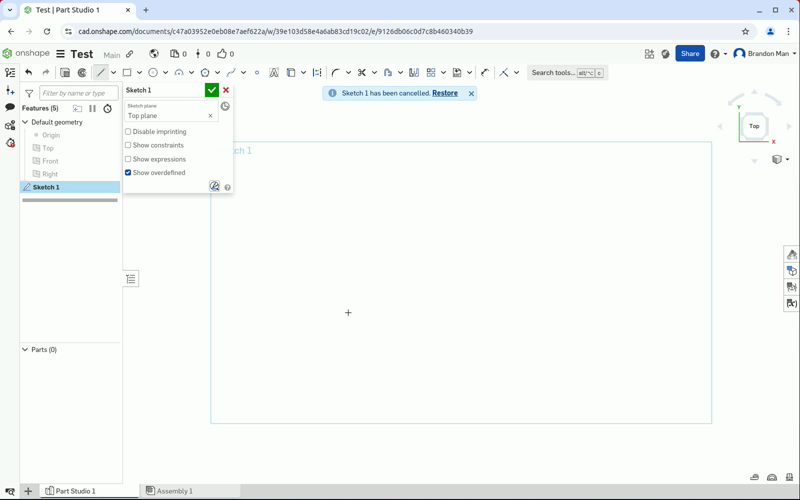
click(348, 312)
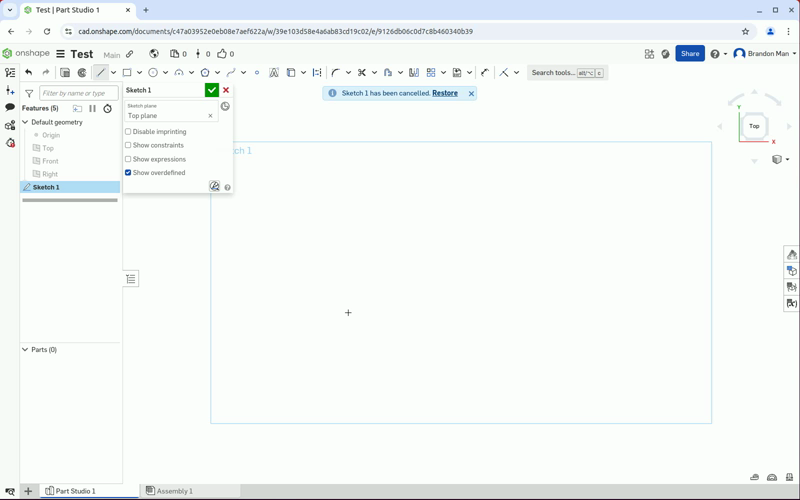
key_up(shift)
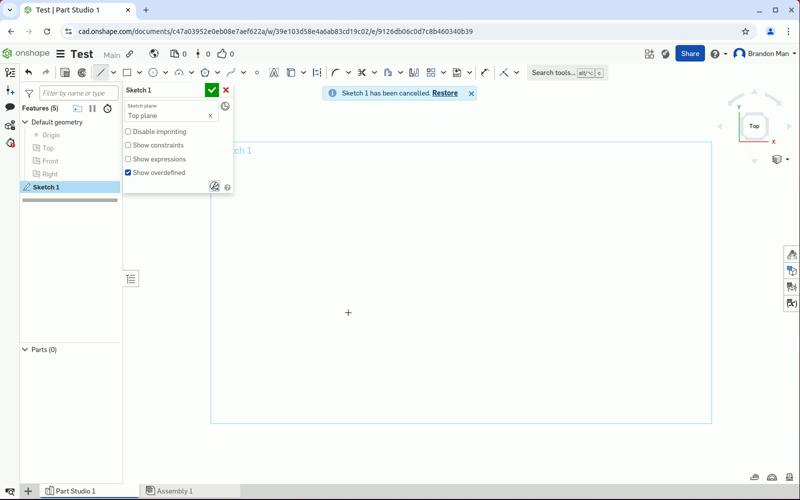
key_down(shift)
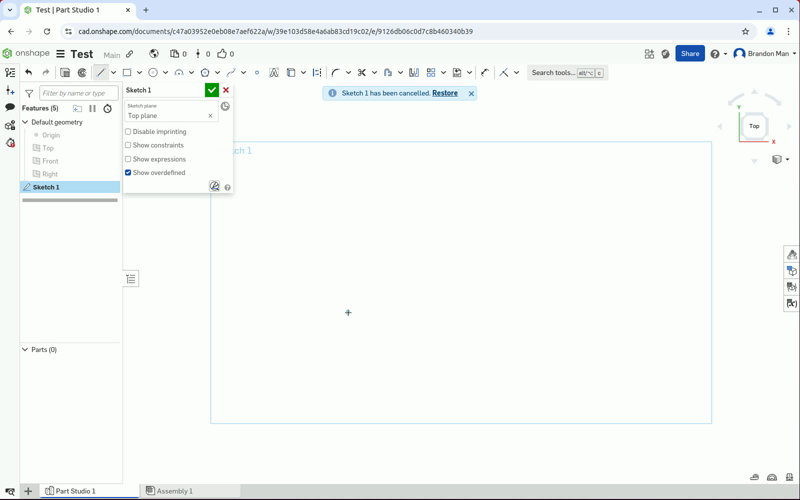
mouse_move(473, 333)
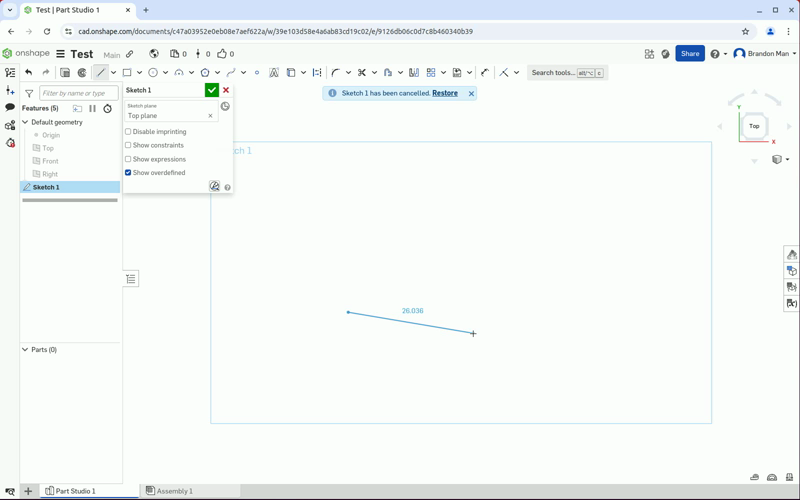
click(473, 333)
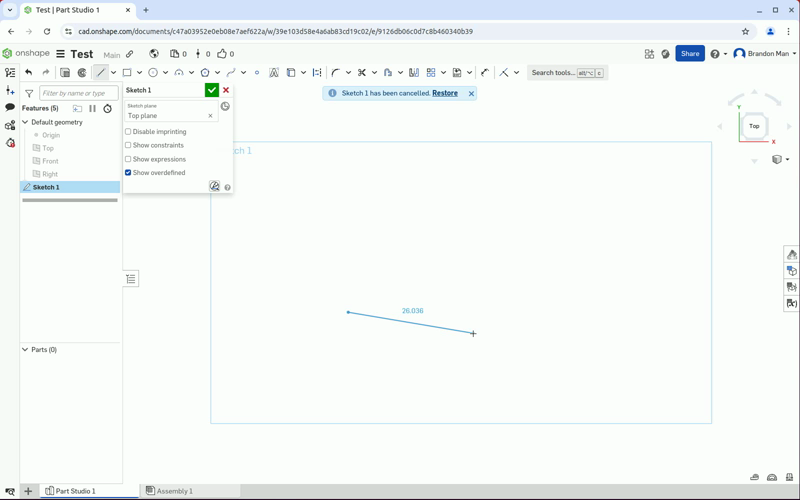
key_up(shift)
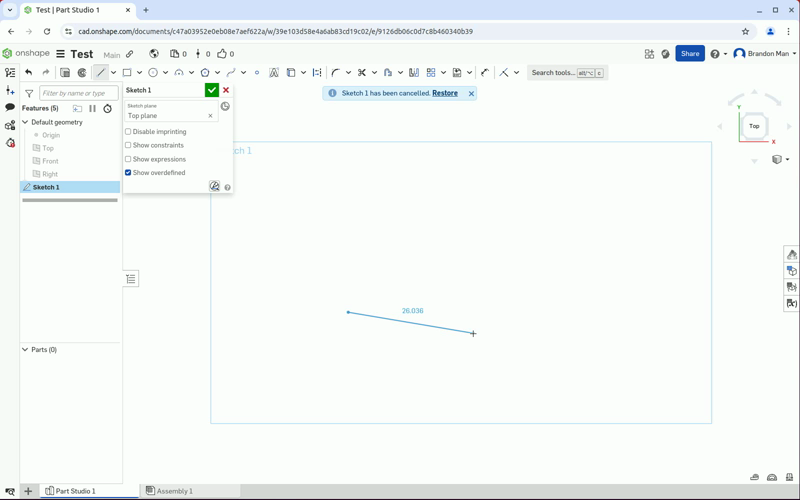
key_down(shift)
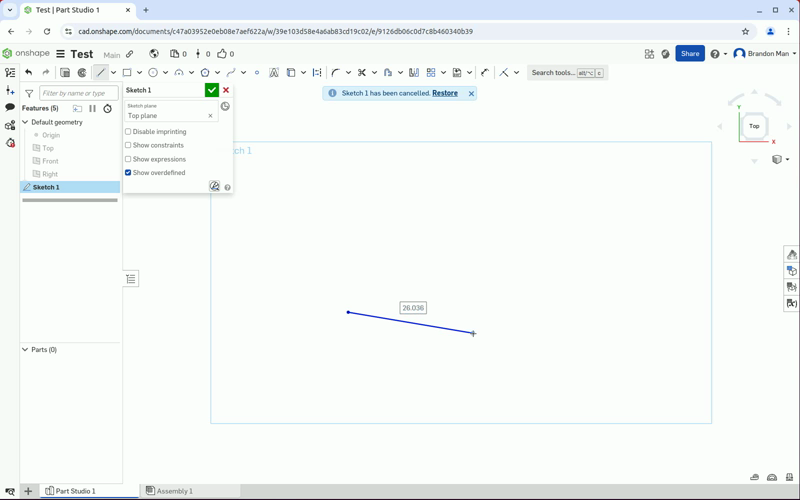
mouse_move(503, 333)
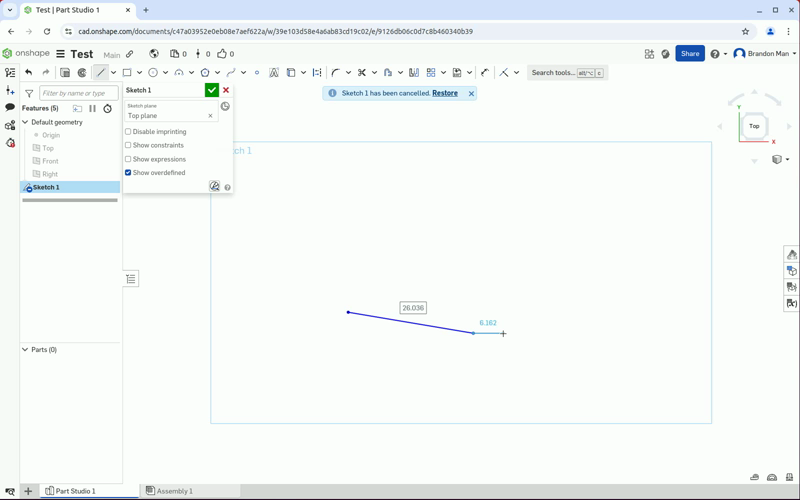
mouse_move(473, 283)
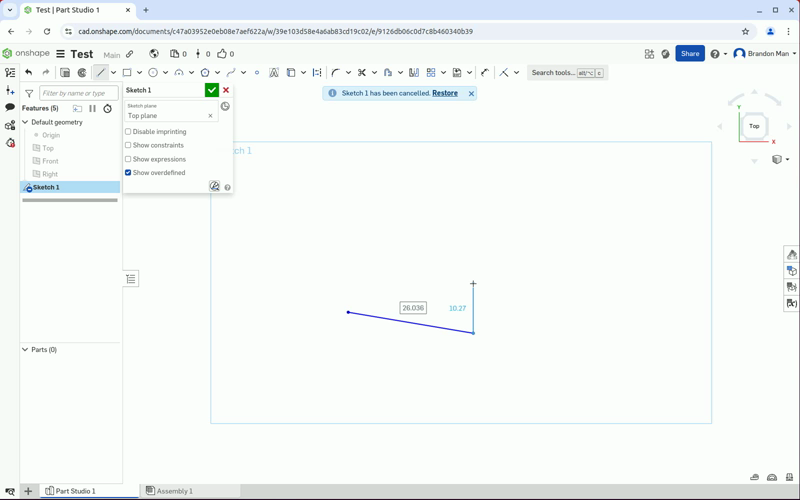
click(473, 283)
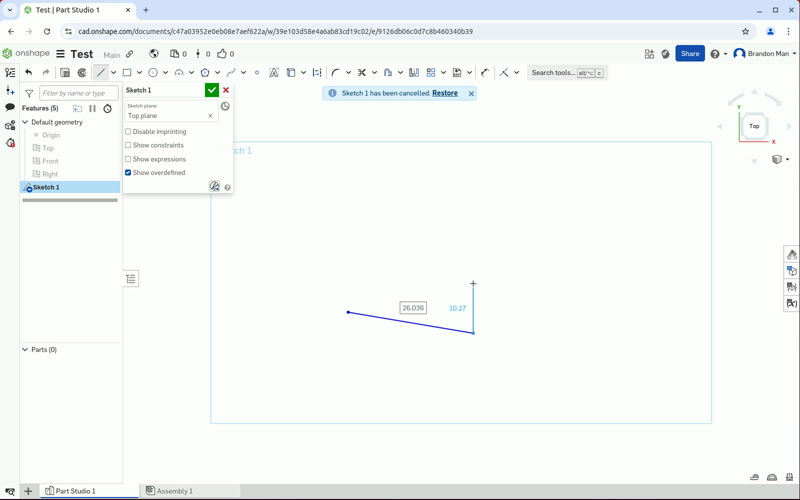
key_up(shift)
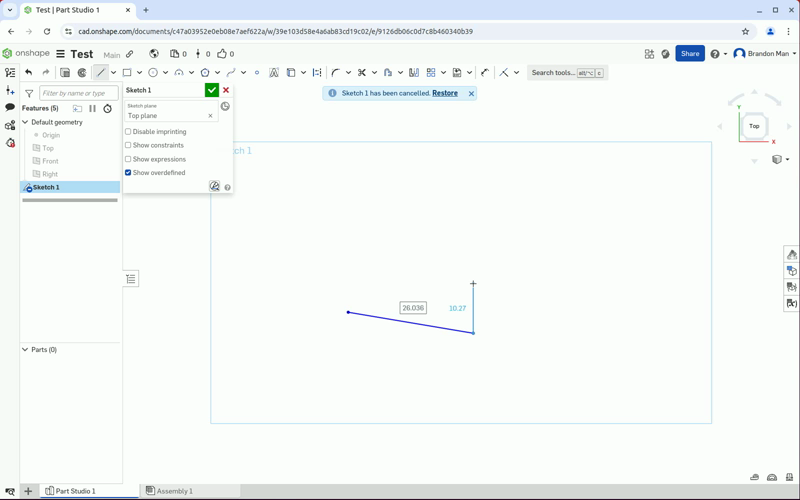
key_down(shift)
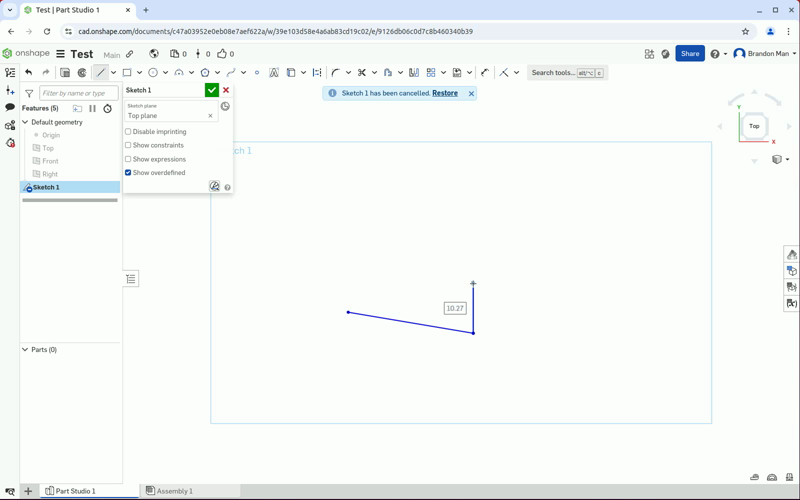
mouse_move(503, 283)
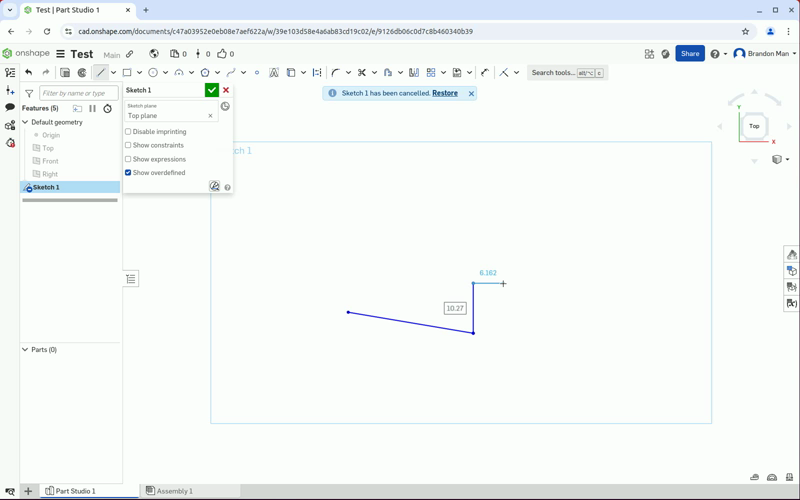
mouse_move(473, 233)
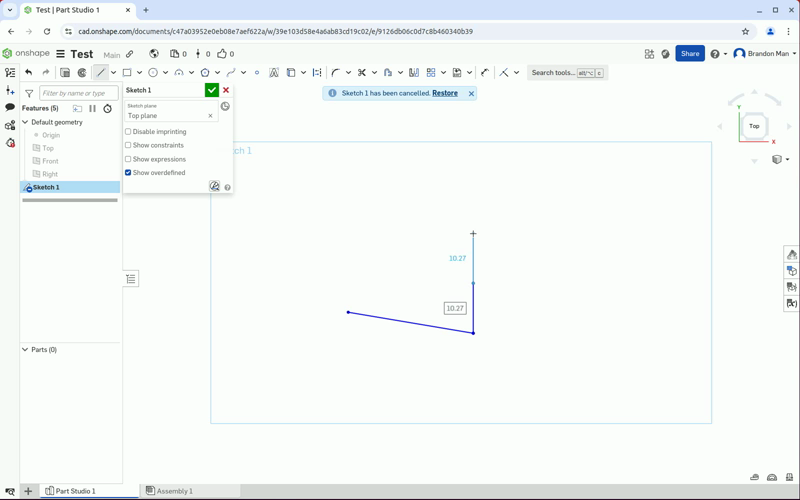
click(473, 233)
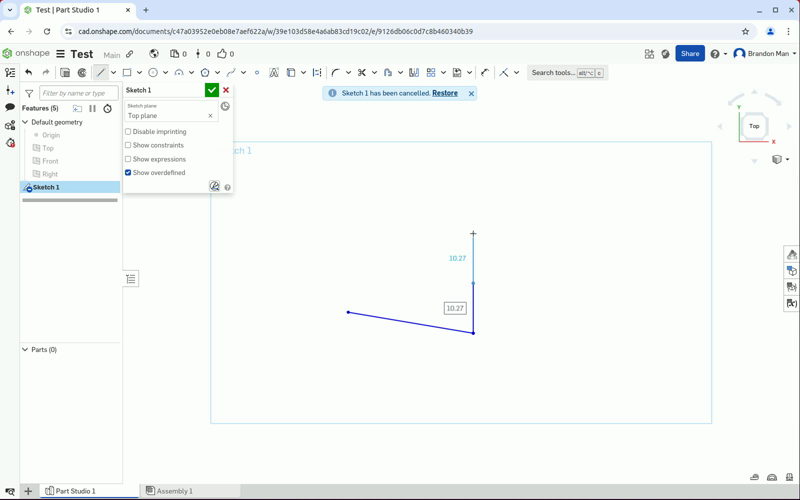
key_up(shift)
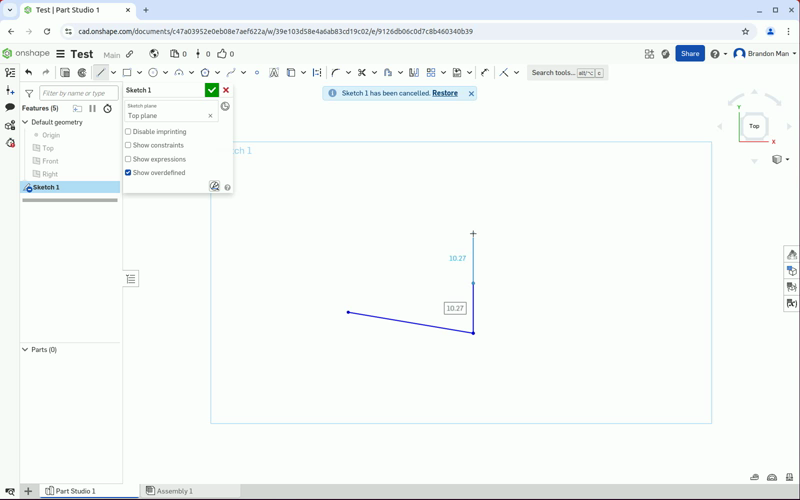
key_down(shift)
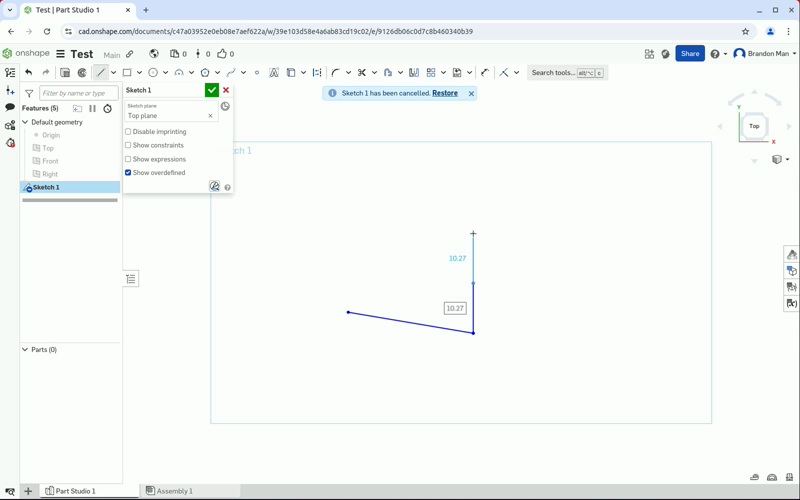
mouse_move(348, 254)
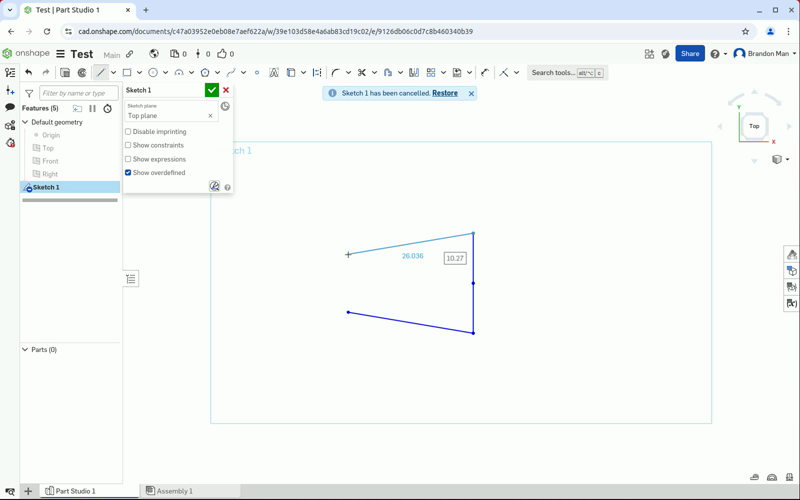
click(348, 254)
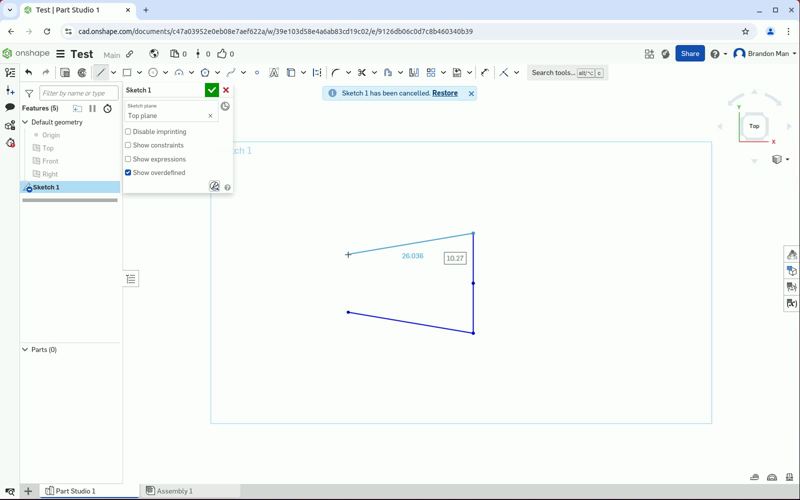
key_up(shift)
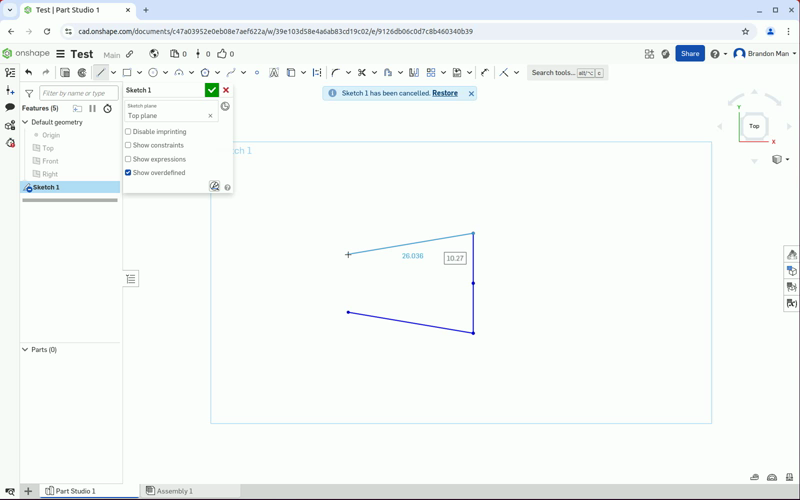
key_down(shift)
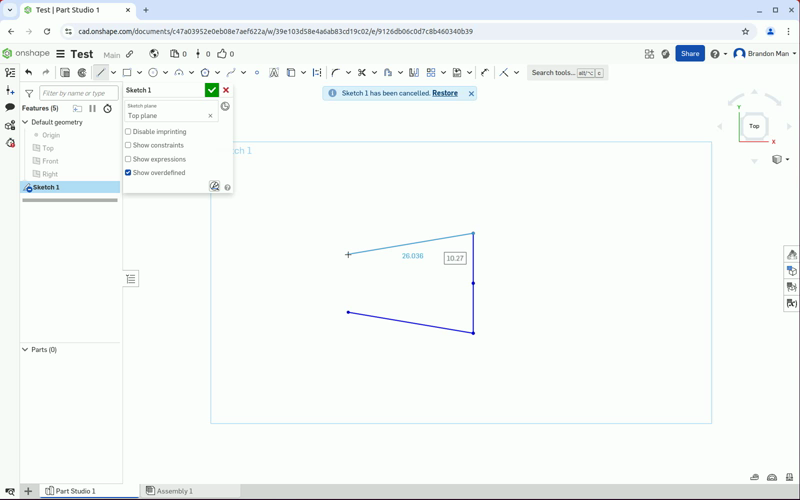
mouse_move(378, 254)
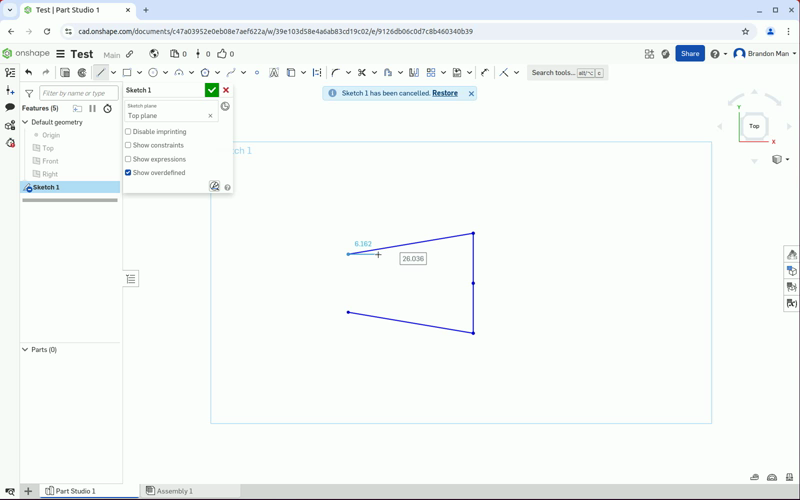
mouse_move(348, 283)
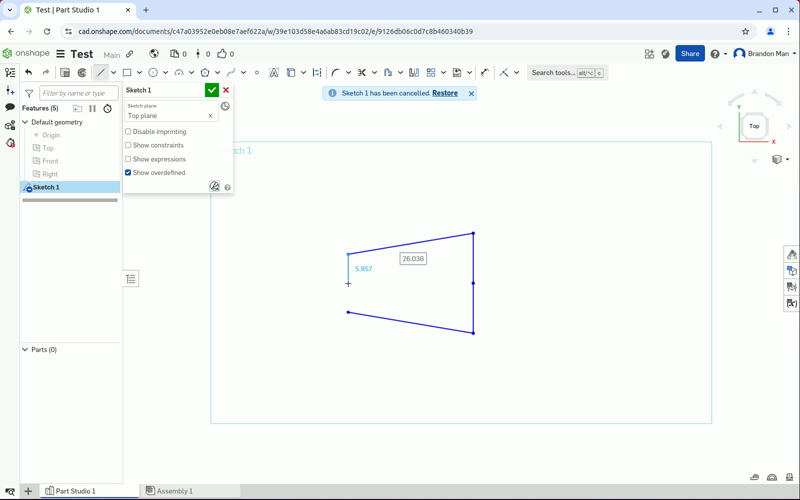
click(348, 283)
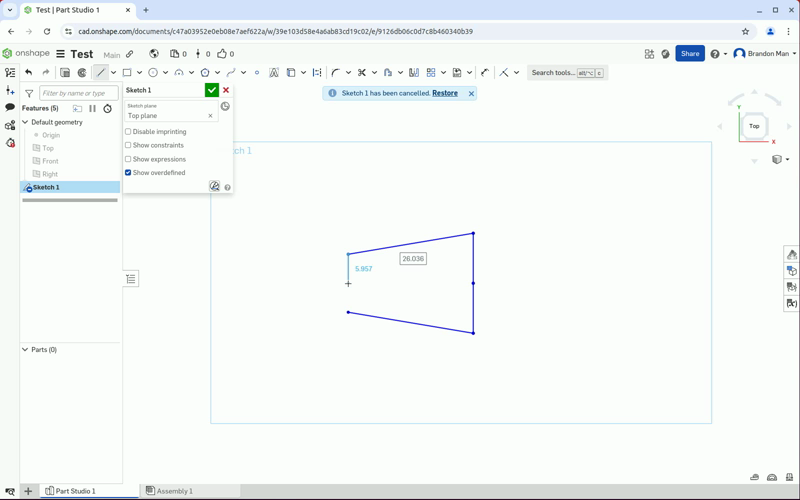
key_up(shift)
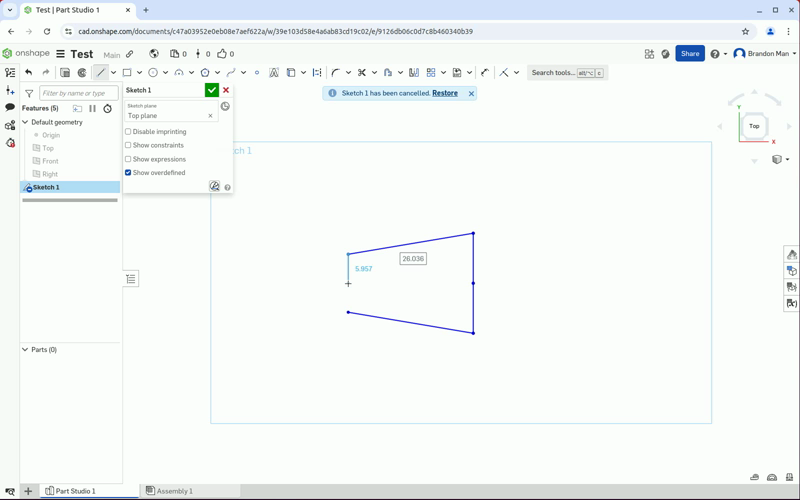
mouse_move(378, 283)
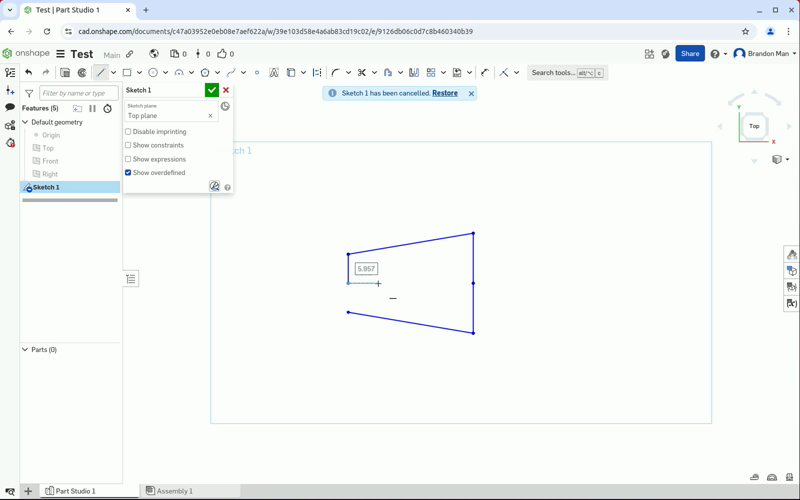
key_down(shift)
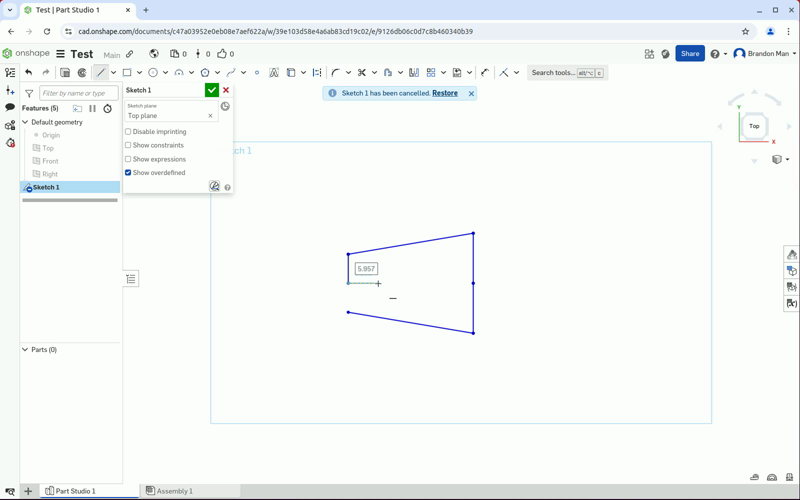
mouse_move(348, 312)
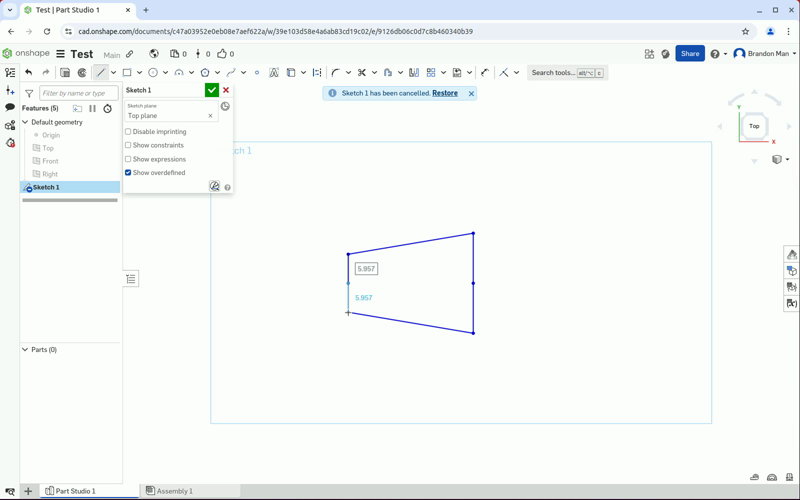
key_up(shift)
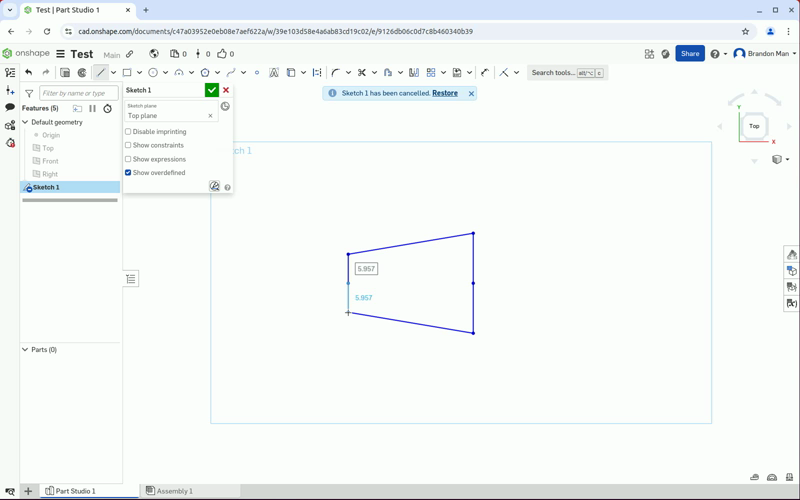
click(348, 312)
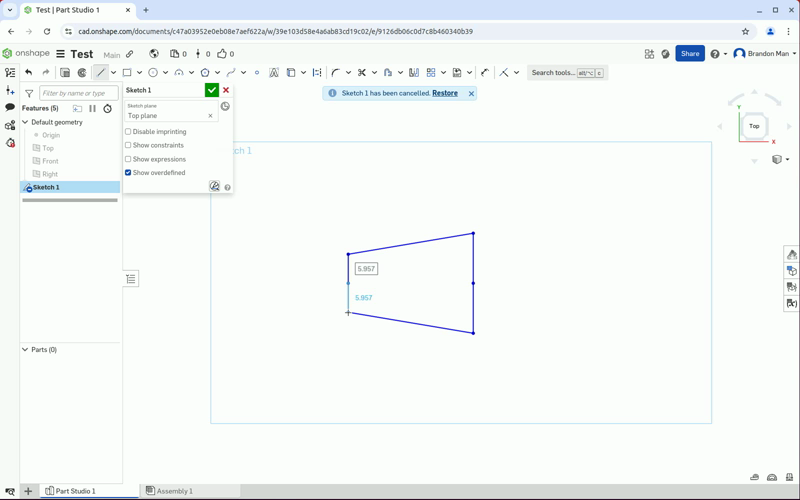
key(esc)
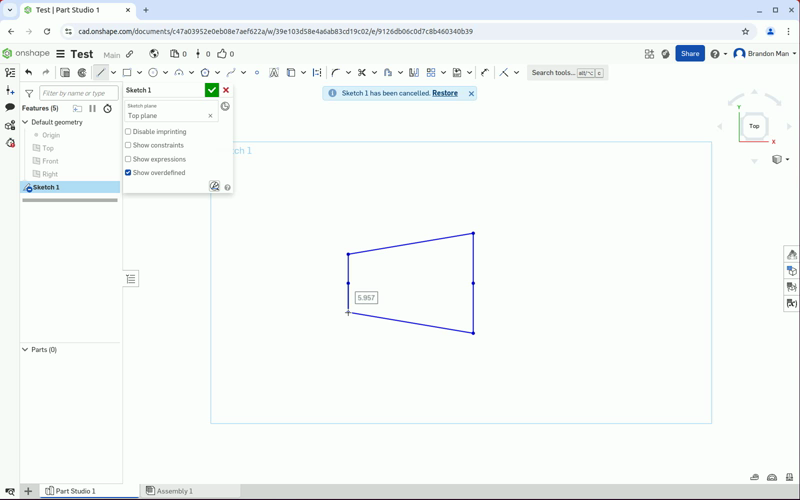
key(c)
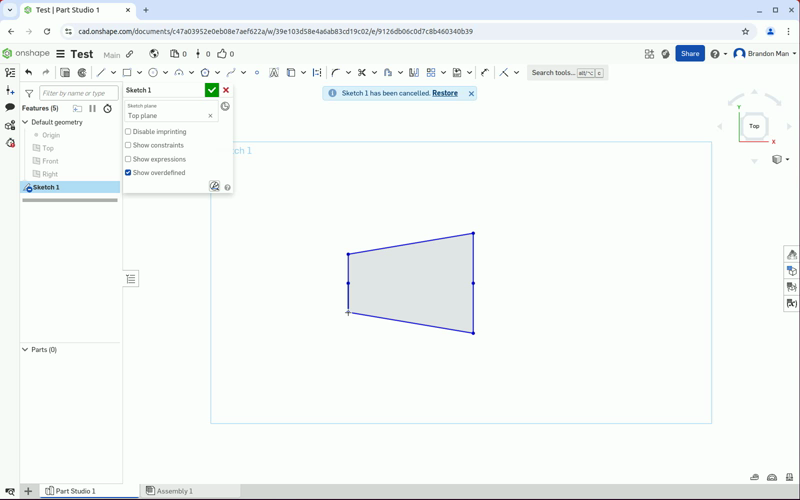
key_down(shift)
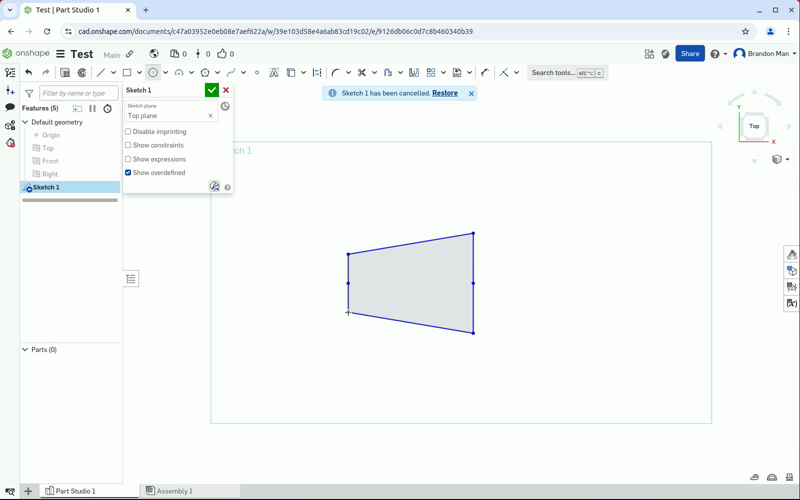
mouse_move(461, 316)
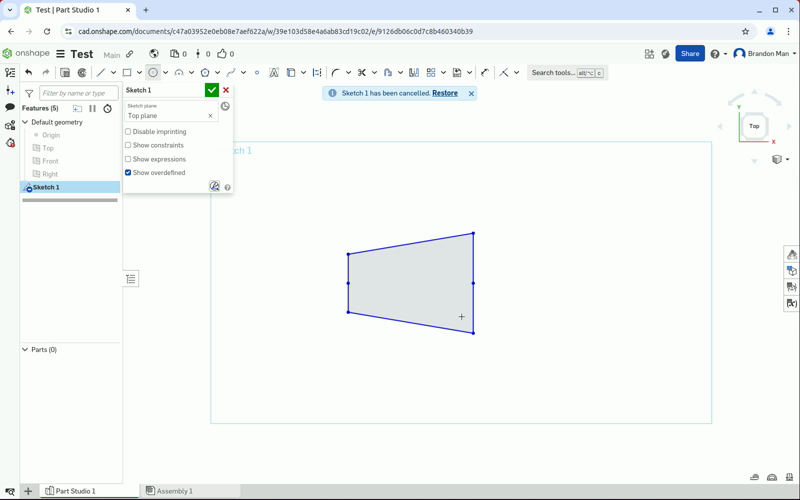
click(461, 316)
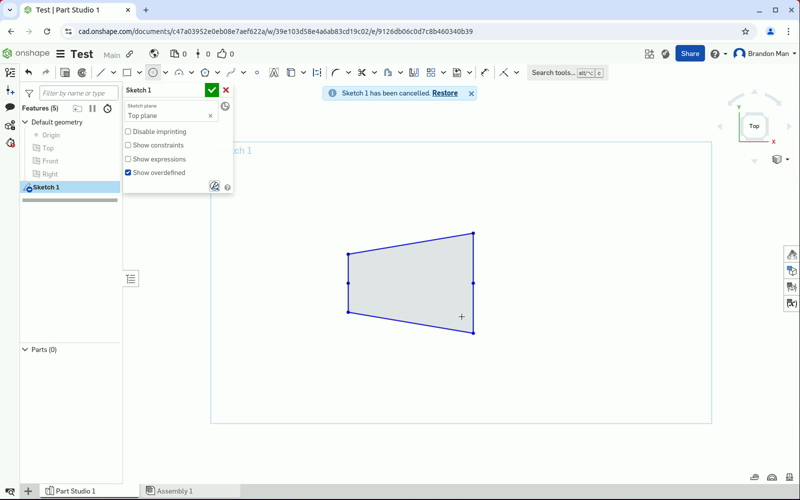
key_up(shift)
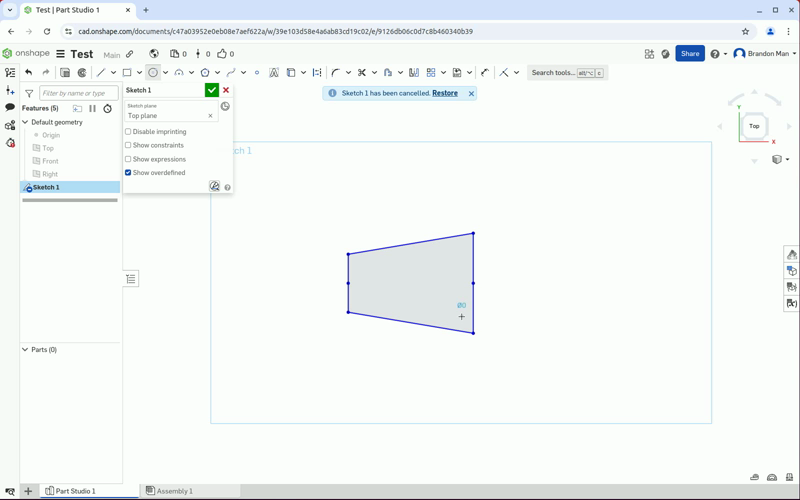
mouse_move(465, 316)
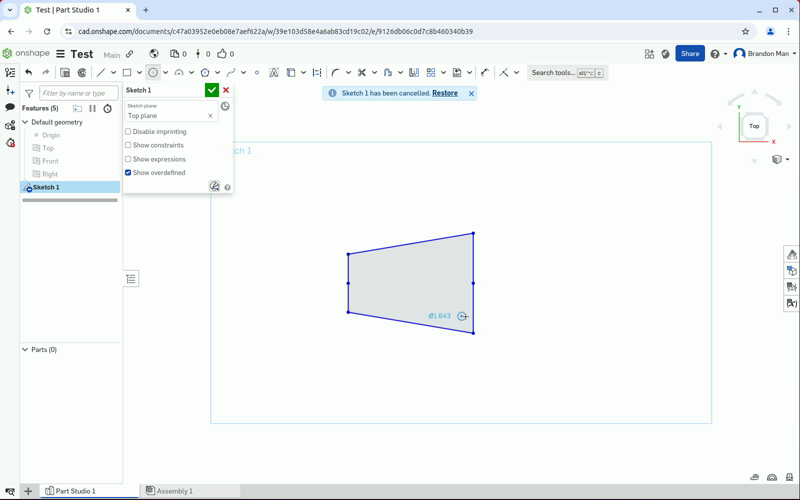
click(465, 316)
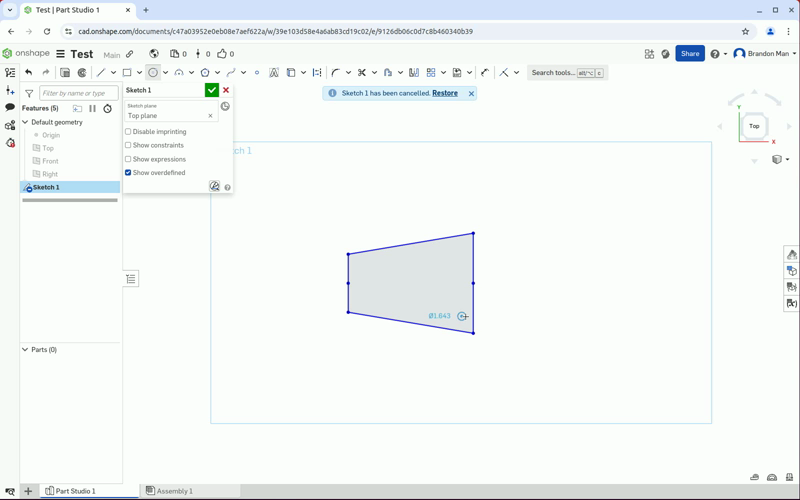
key(esc)
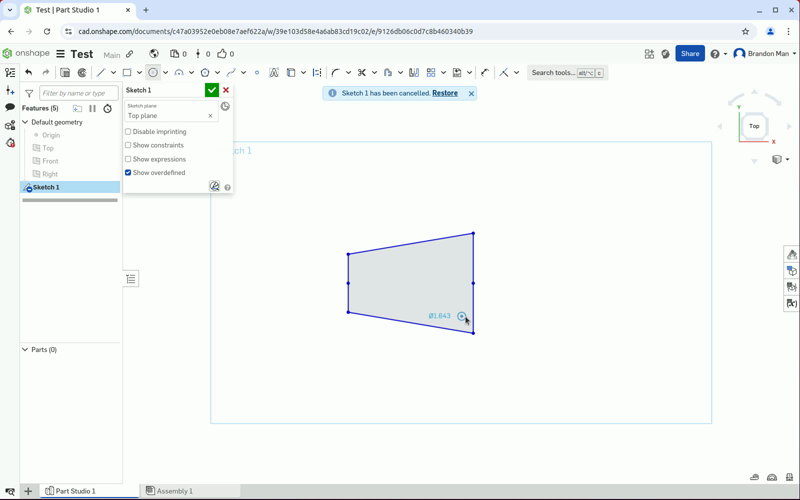
key(c)
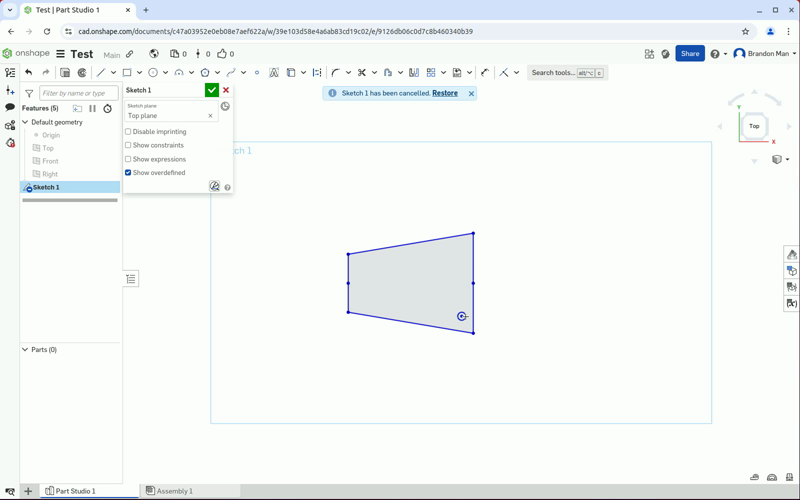
key_down(shift)
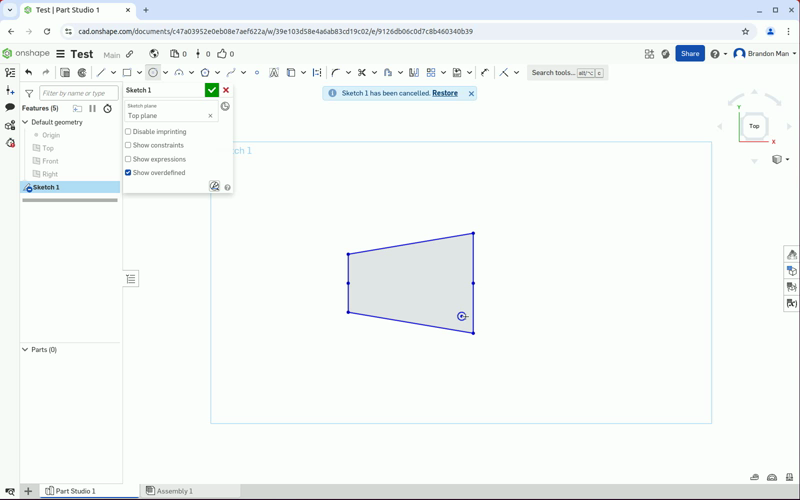
mouse_move(461, 249)
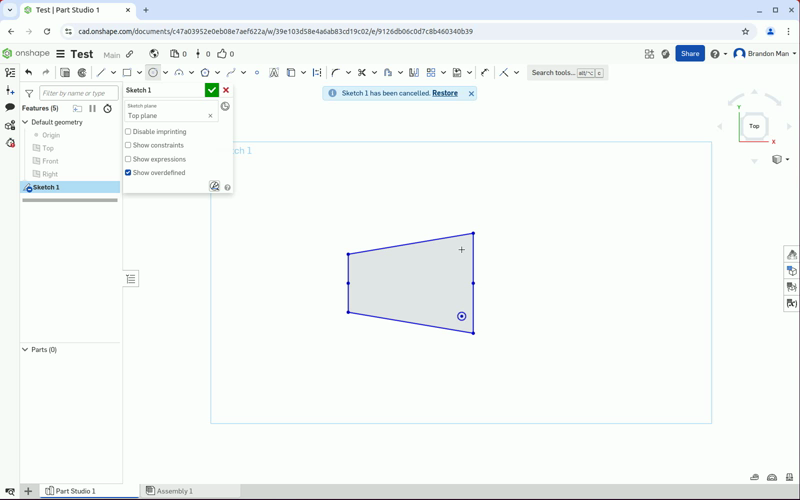
click(461, 249)
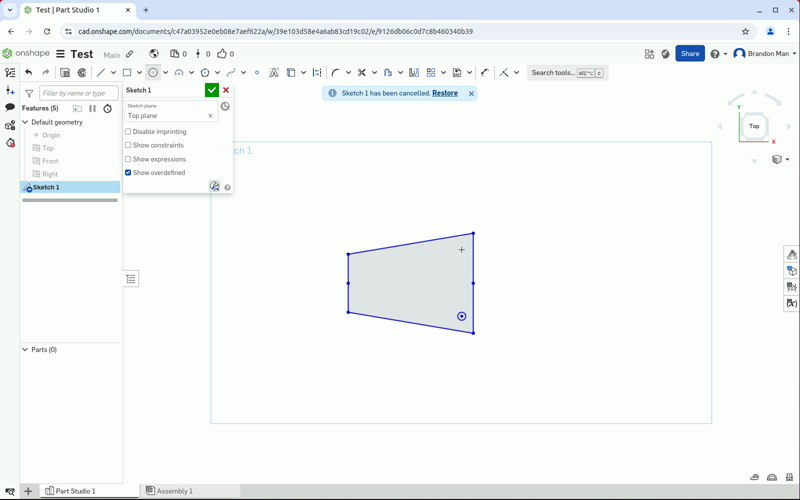
key_up(shift)
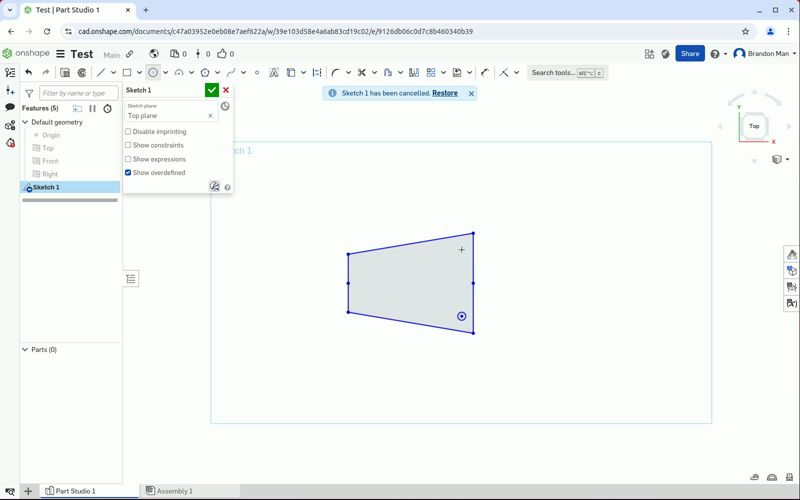
mouse_move(465, 249)
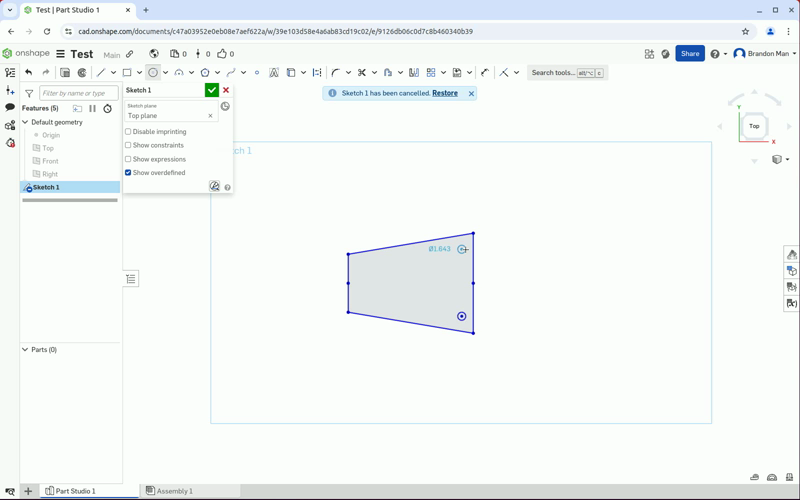
click(465, 249)
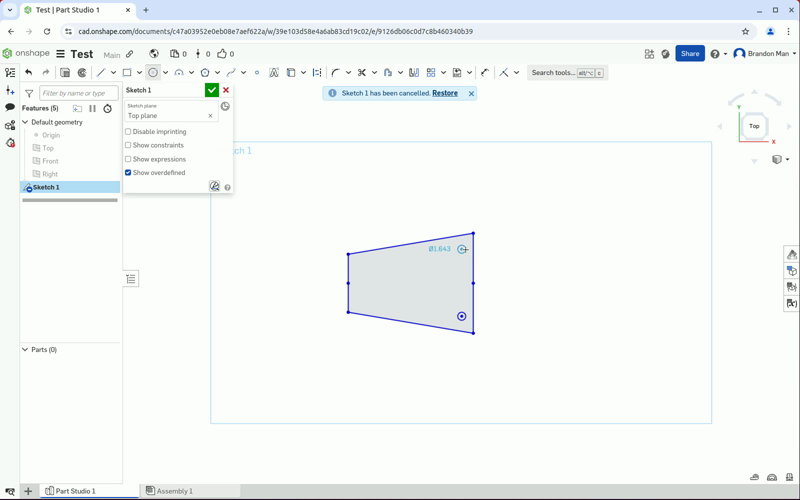
key(esc)
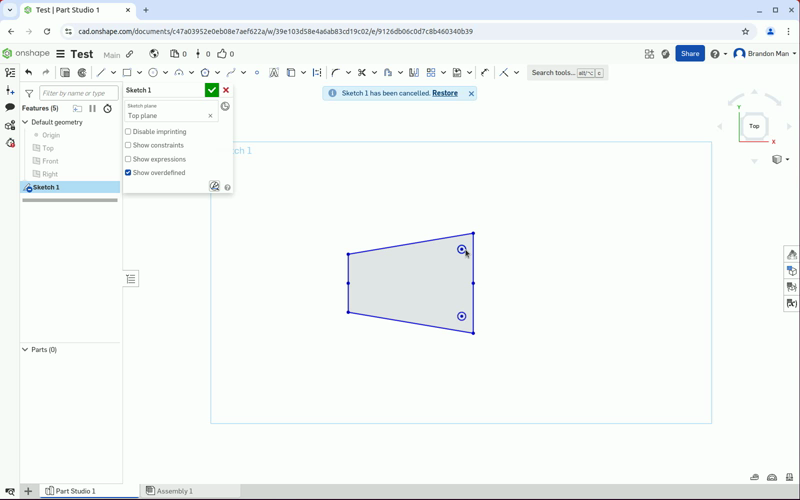
mouse_move(390, 269)
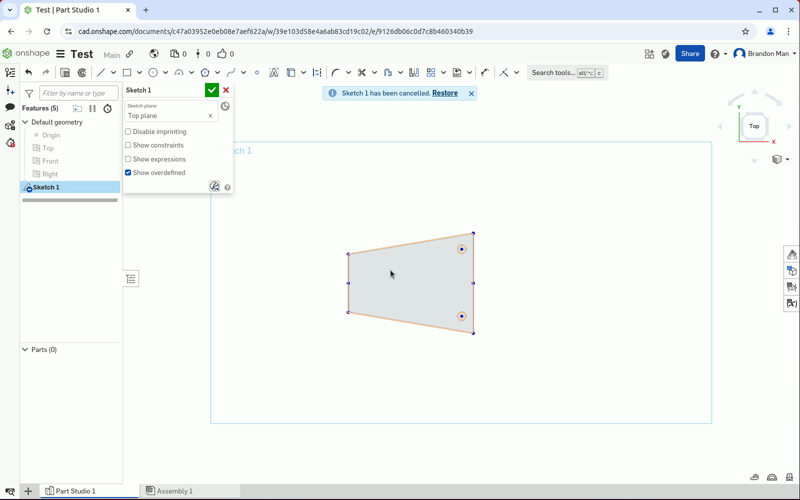
click(390, 269)
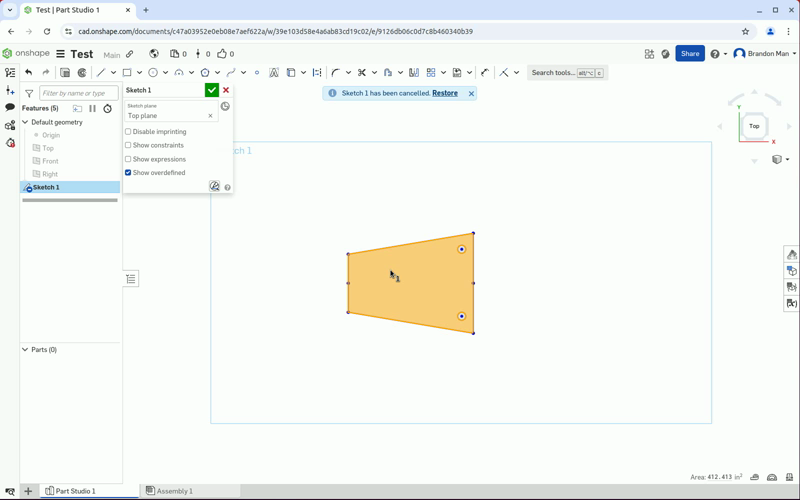
mouse_move(73, 352)
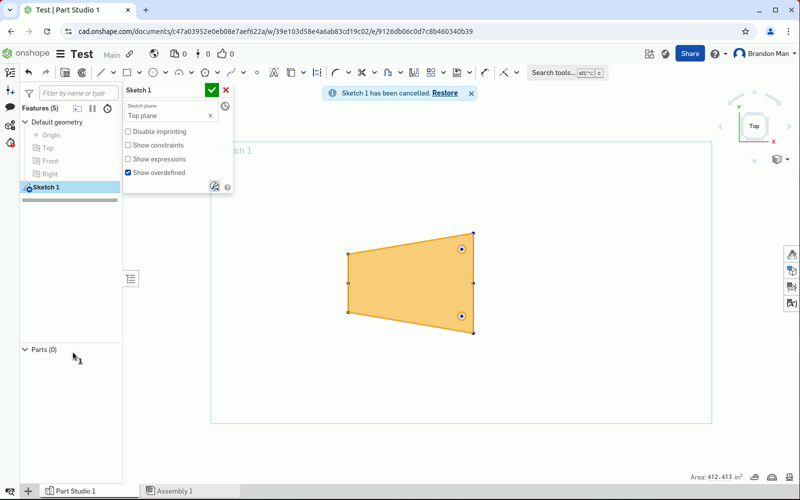
key(shift+y)
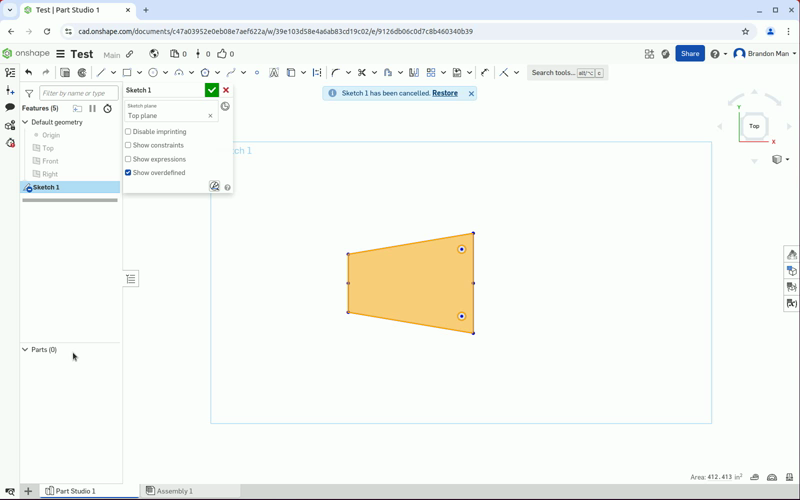
key(shift+e)
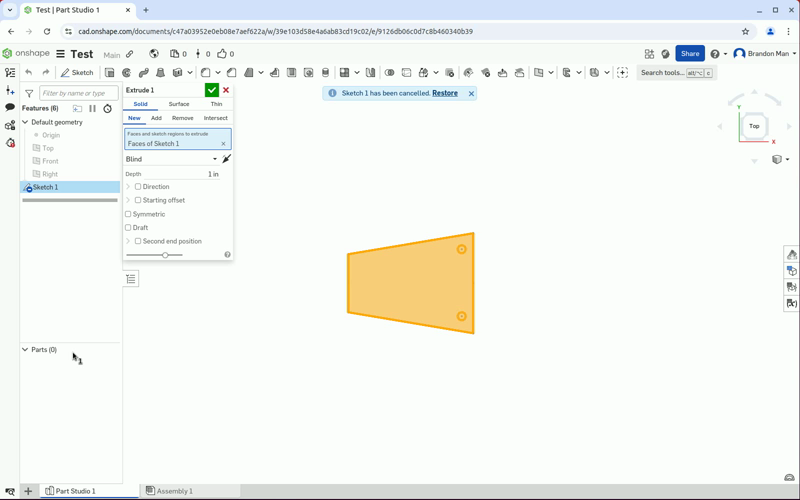
mouse_move(143, 106)
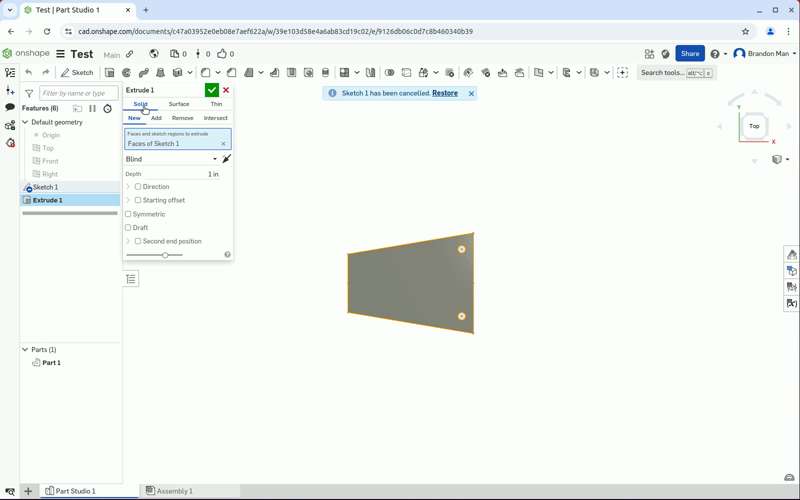
click(143, 106)
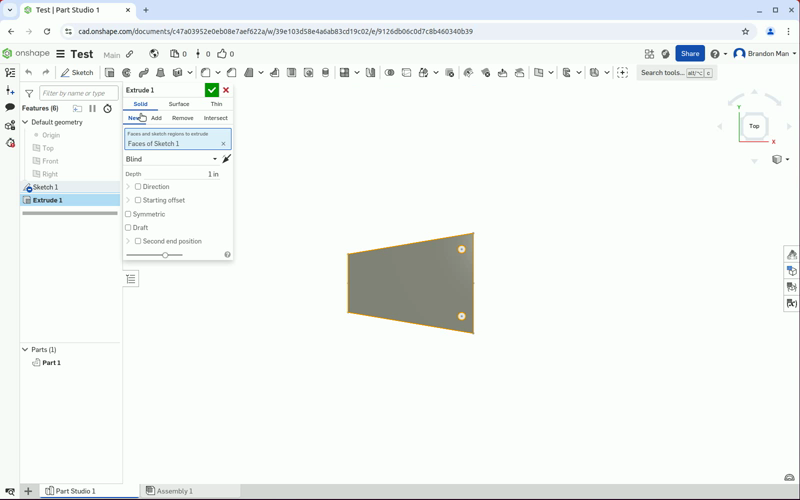
mouse_move(137, 120)
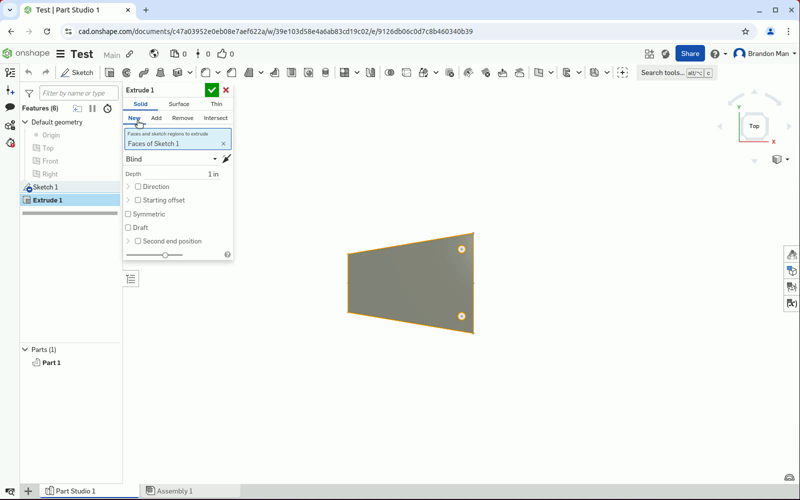
click(137, 120)
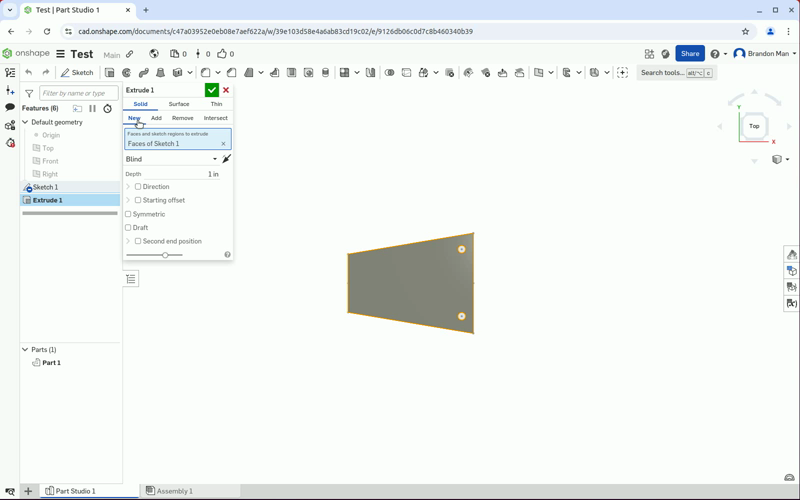
key(tab, 4)
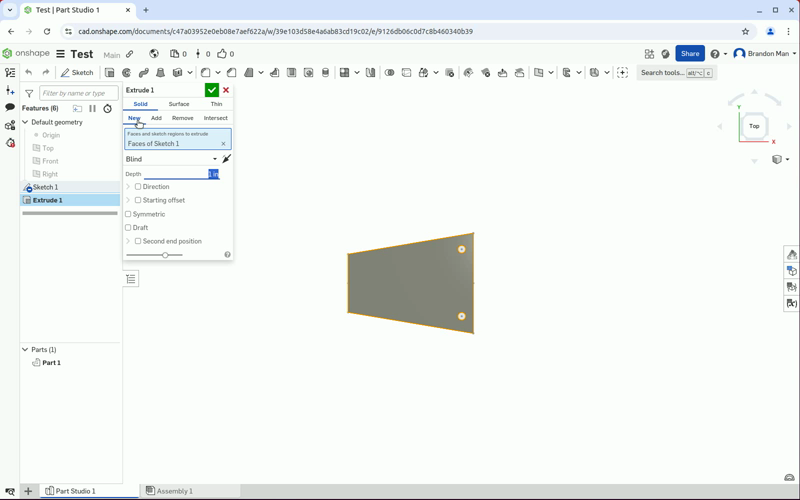
text(2.648)
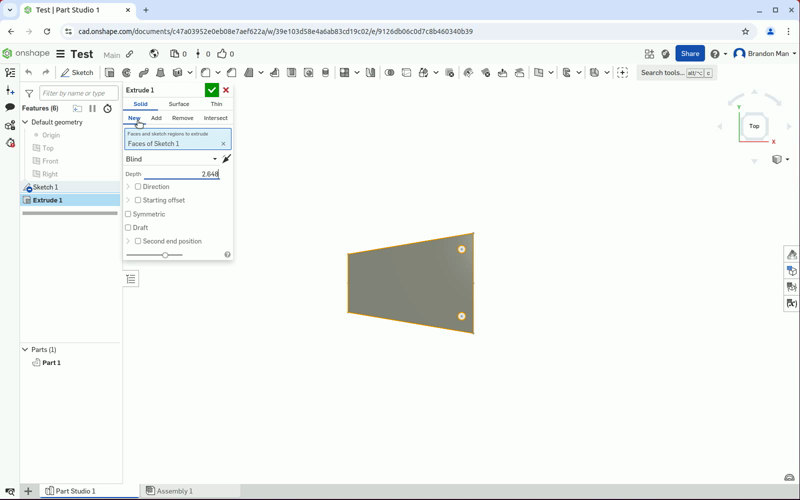
key(enter)
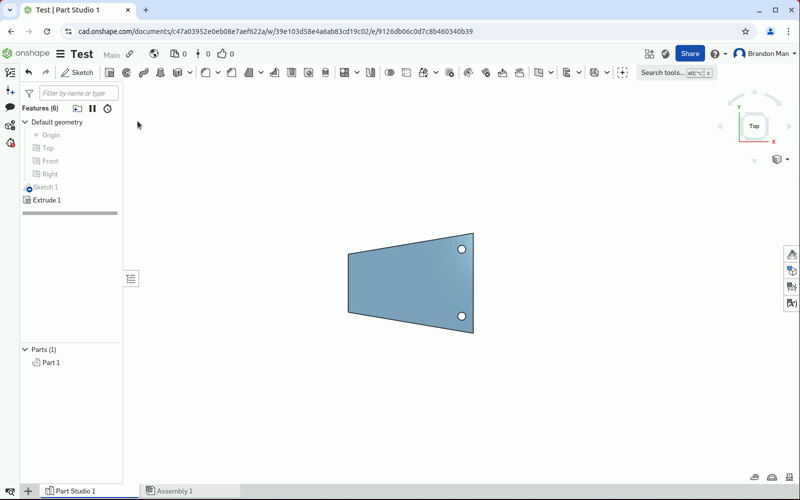
key(shift+h)
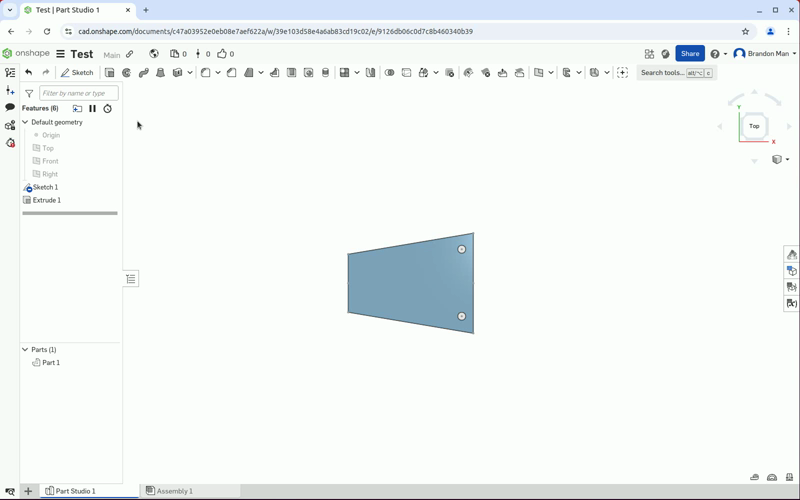
key(shift+h)
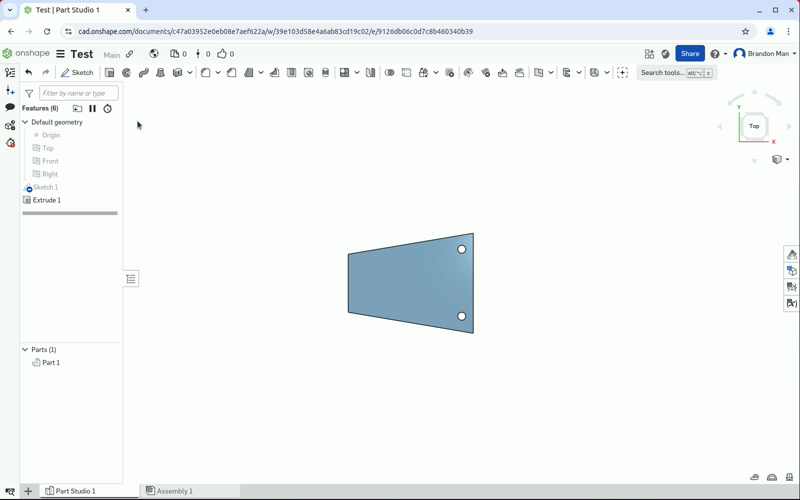
mouse_move(73, 189)
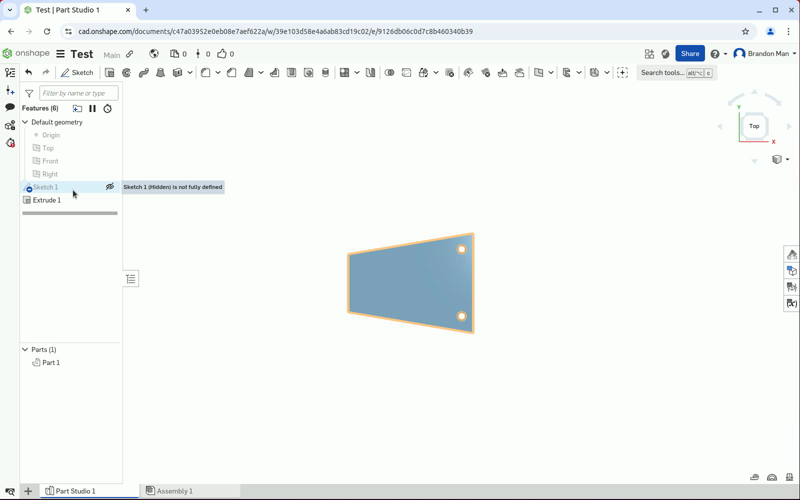
click(73, 189)
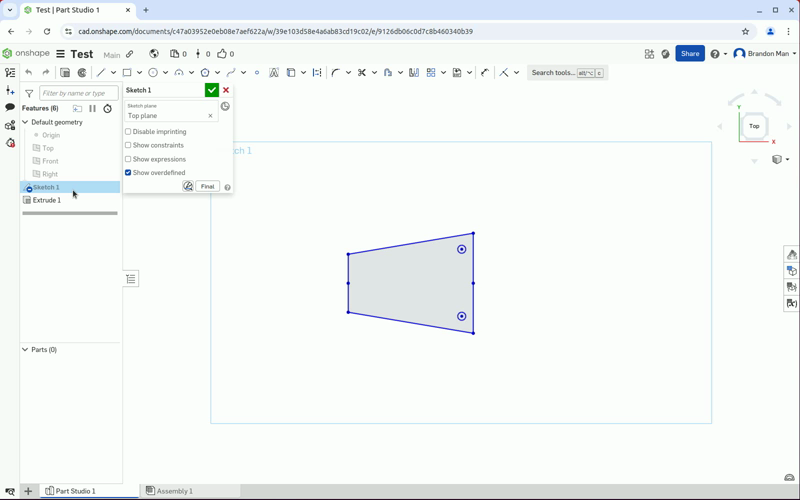
mouse_move(229, 92)
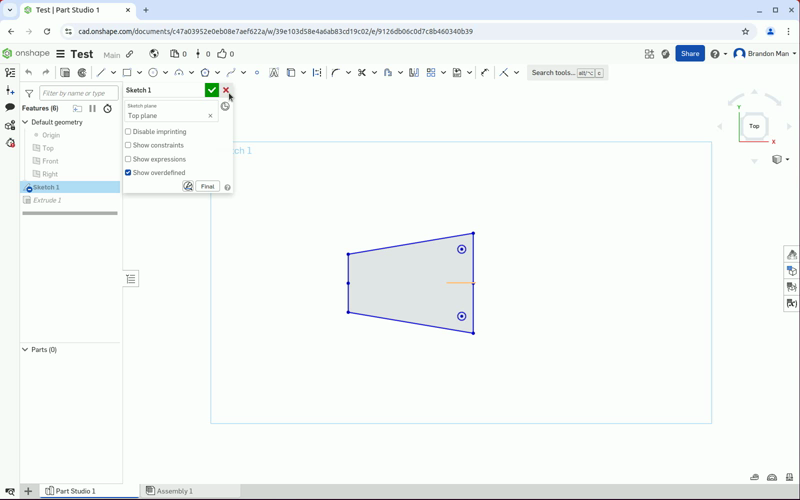
click(229, 92)
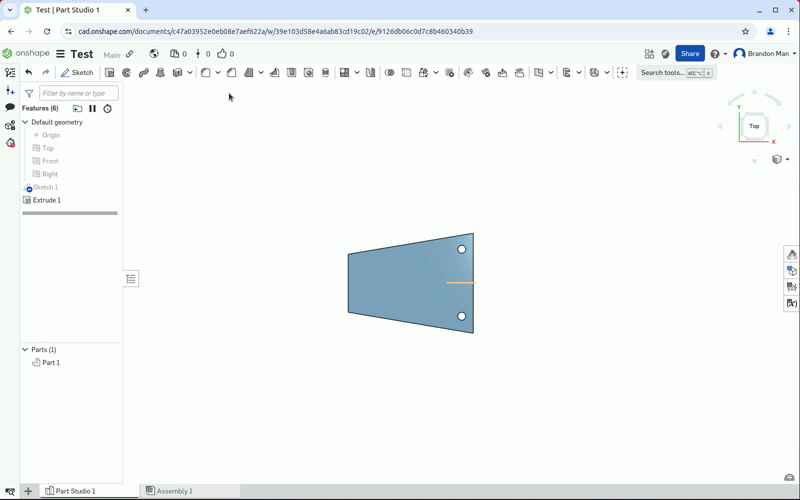
mouse_move(541, 75)
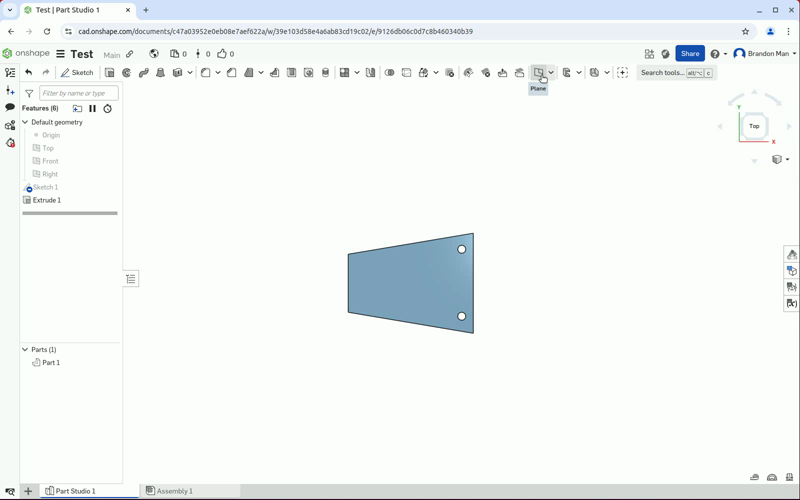
click(541, 75)
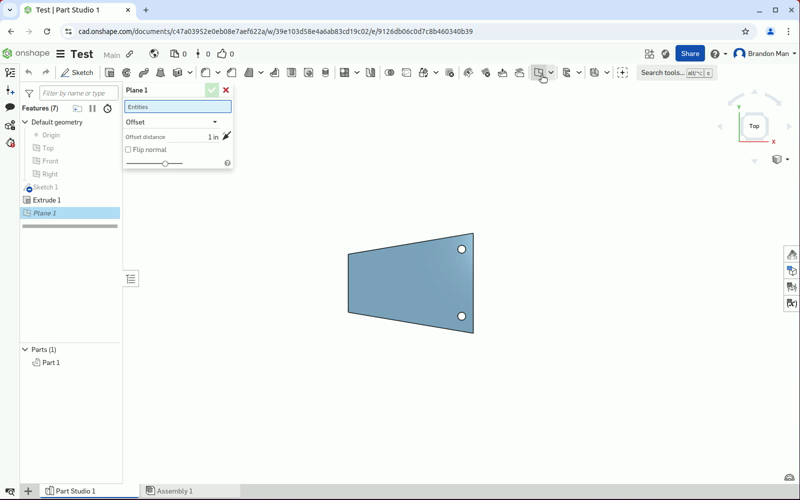
mouse_move(73, 150)
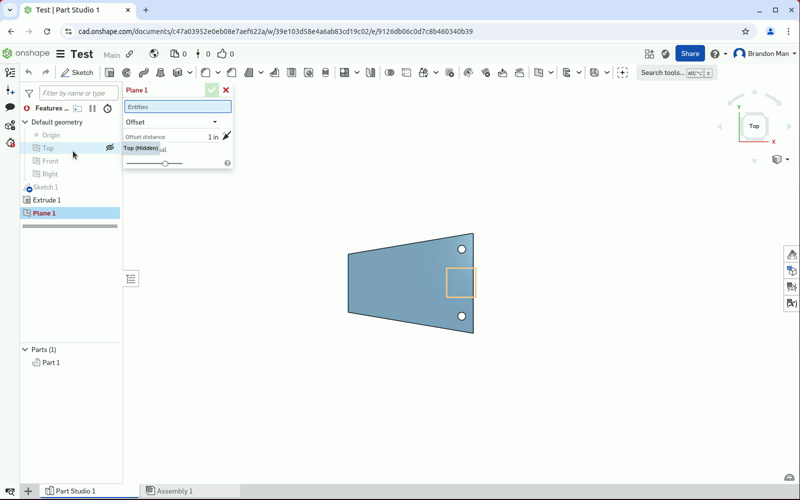
click(73, 150)
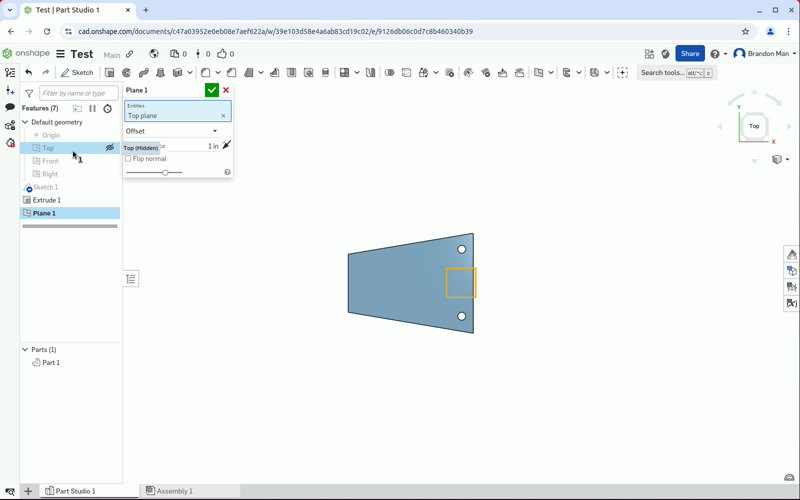
key(tab, 2)
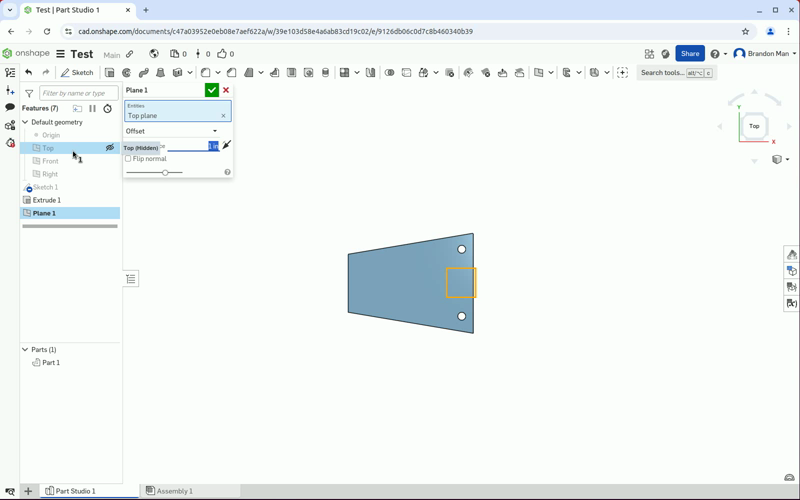
text(2.65)
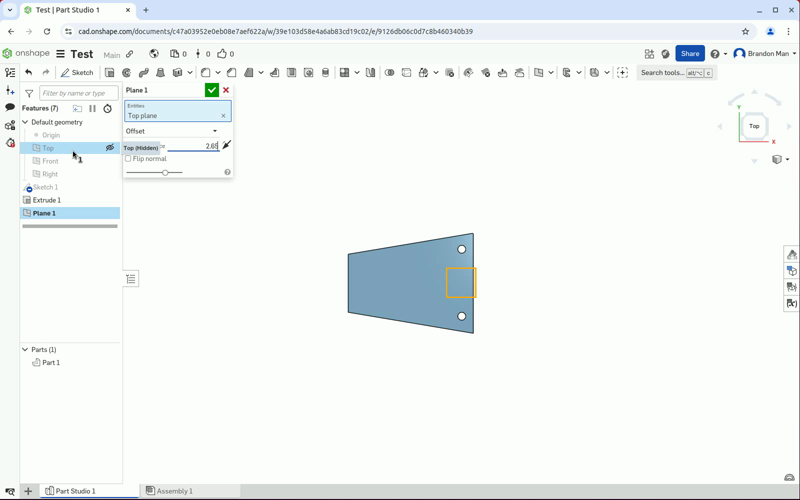
key(enter, 2)
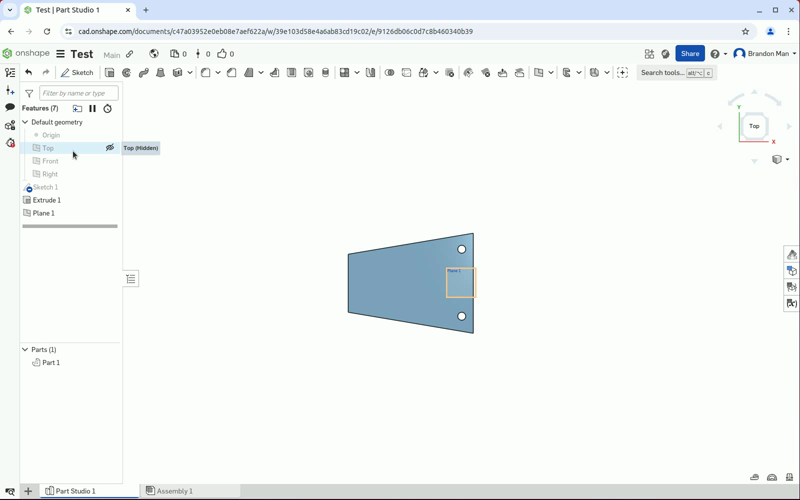
key(shift+s)
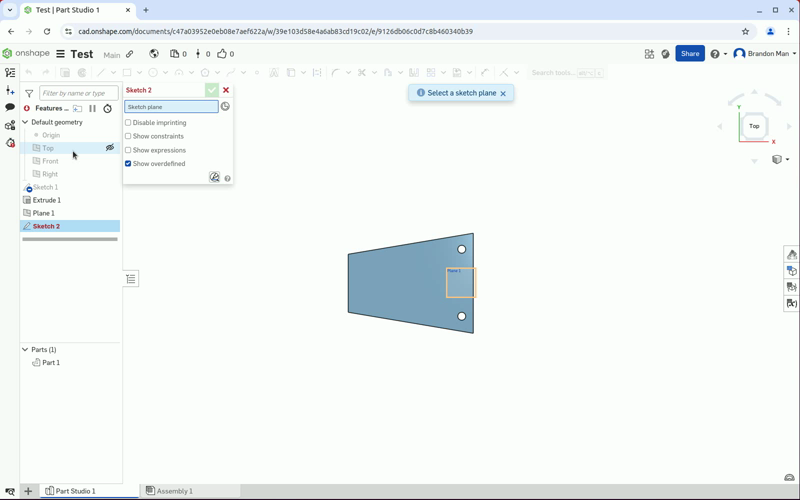
mouse_move(73, 215)
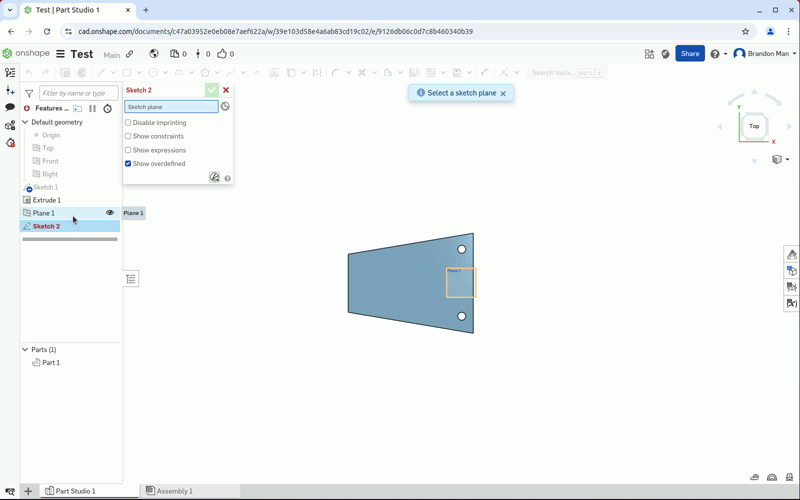
click(73, 215)
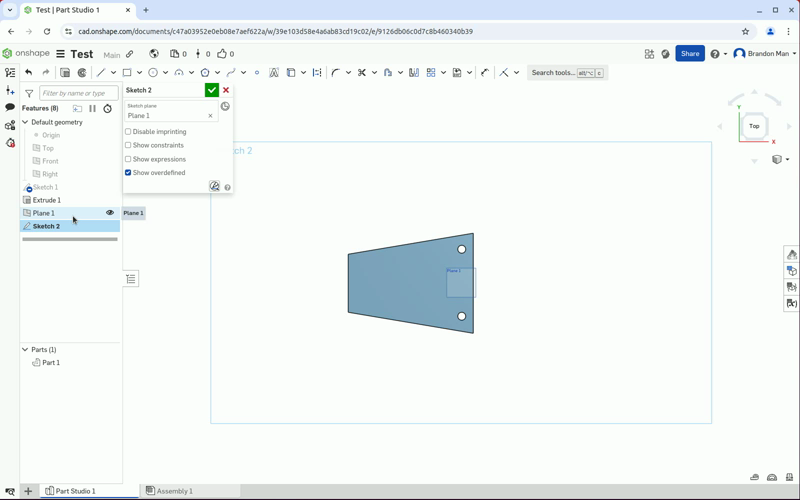
mouse_move(73, 352)
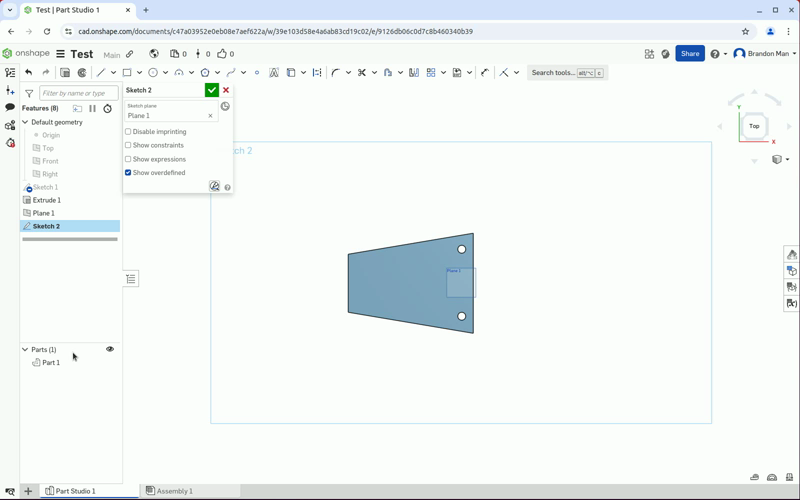
key(y)
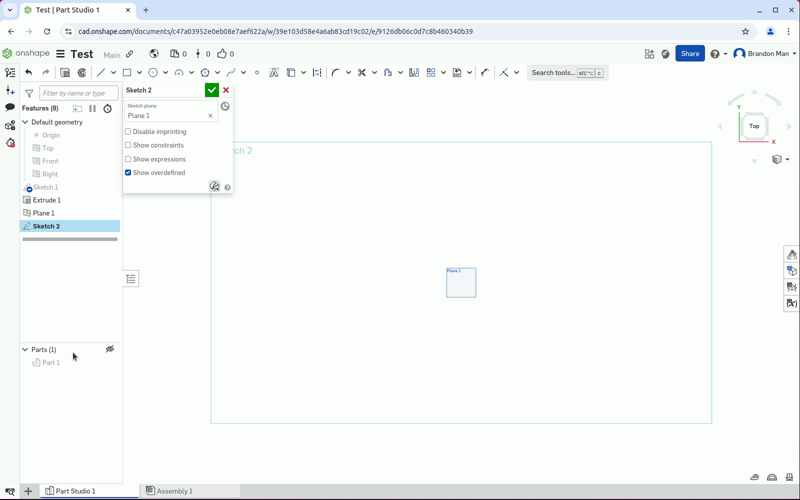
key(l)
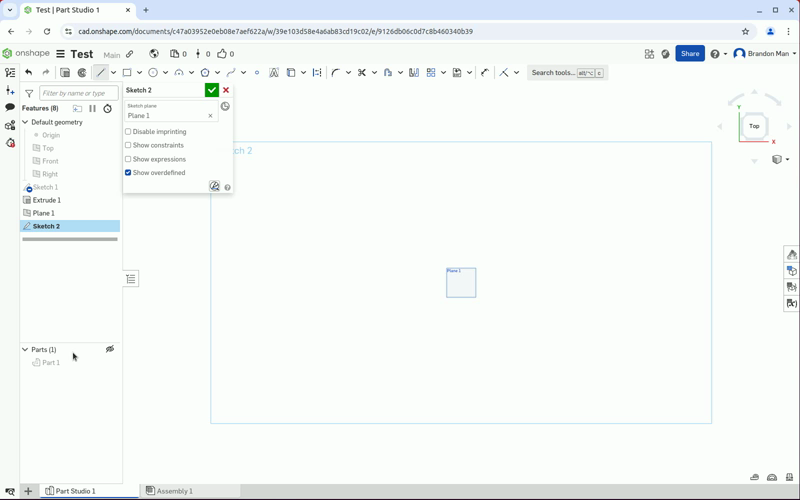
key_down(shift)
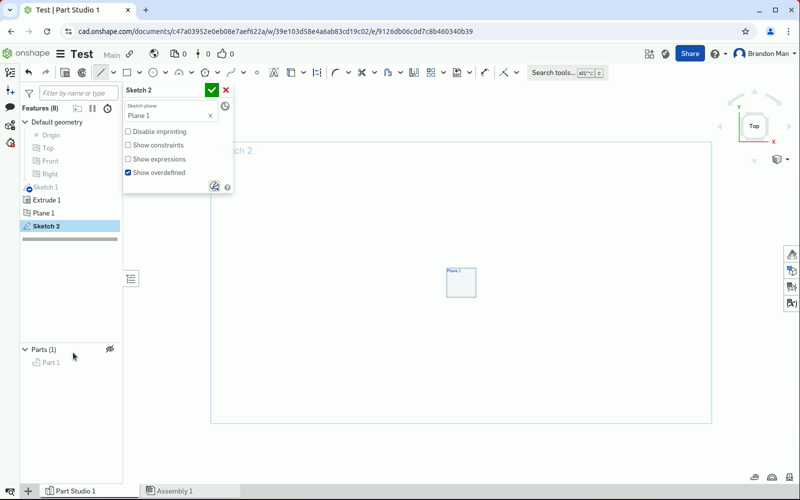
mouse_move(348, 295)
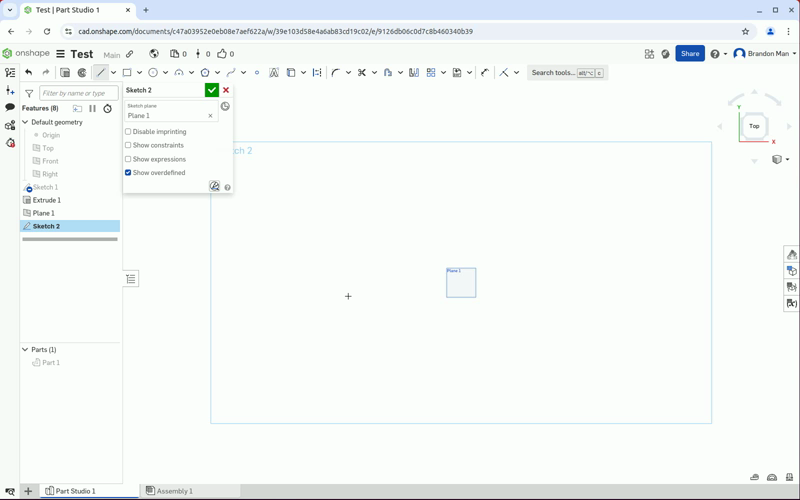
click(348, 295)
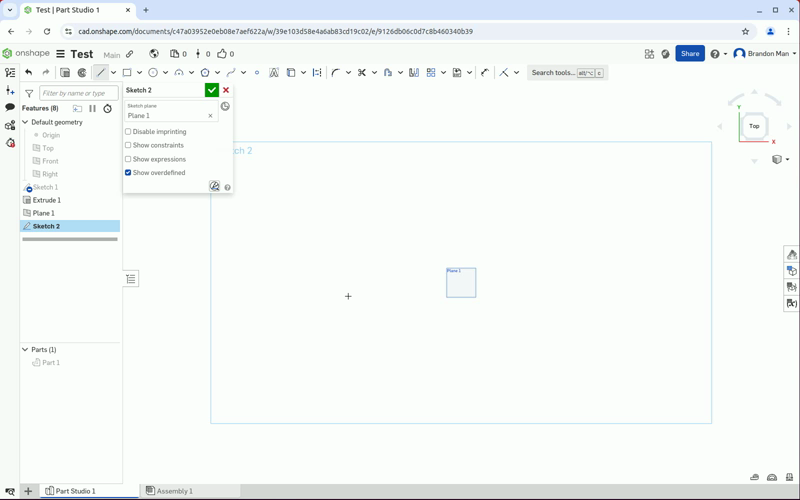
key_up(shift)
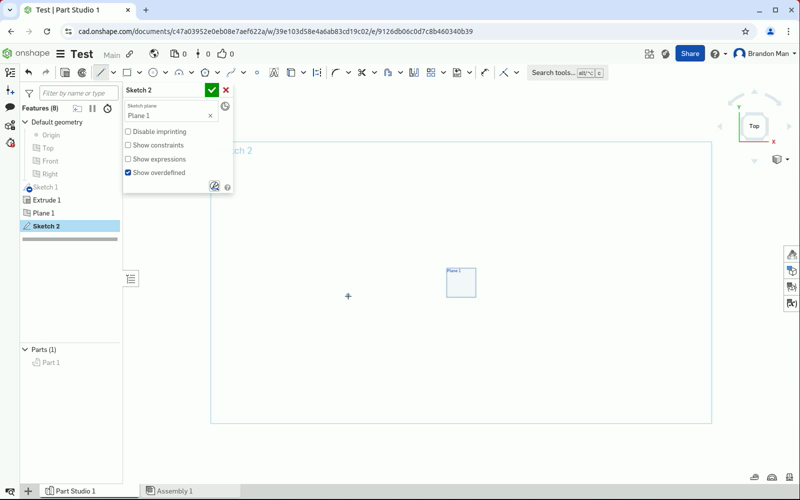
key_down(shift)
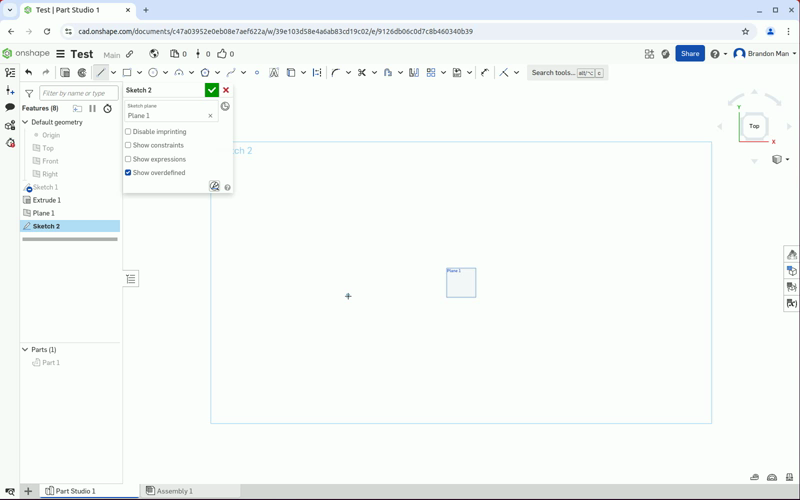
mouse_move(378, 295)
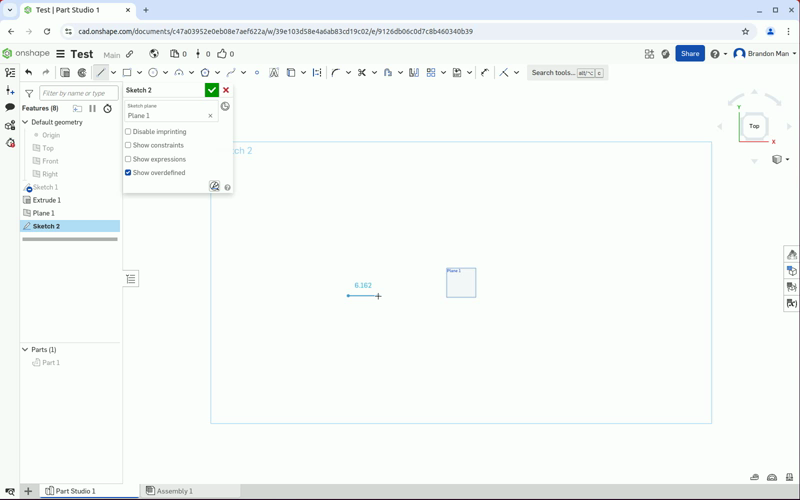
mouse_move(373, 295)
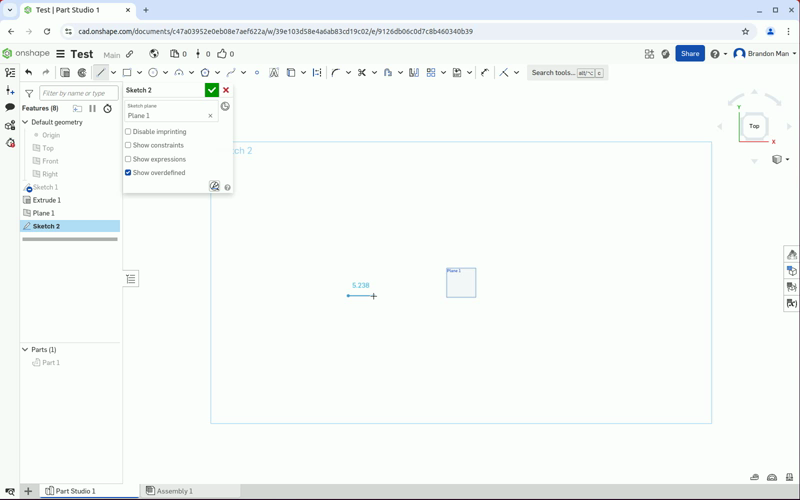
click(373, 295)
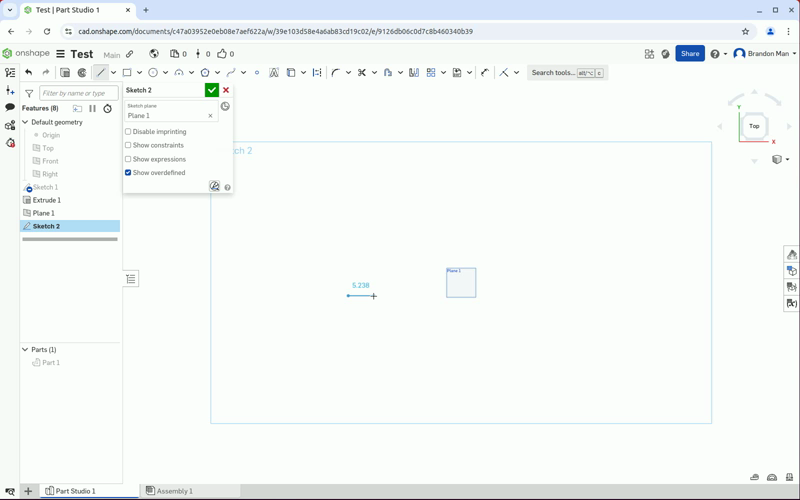
key_up(shift)
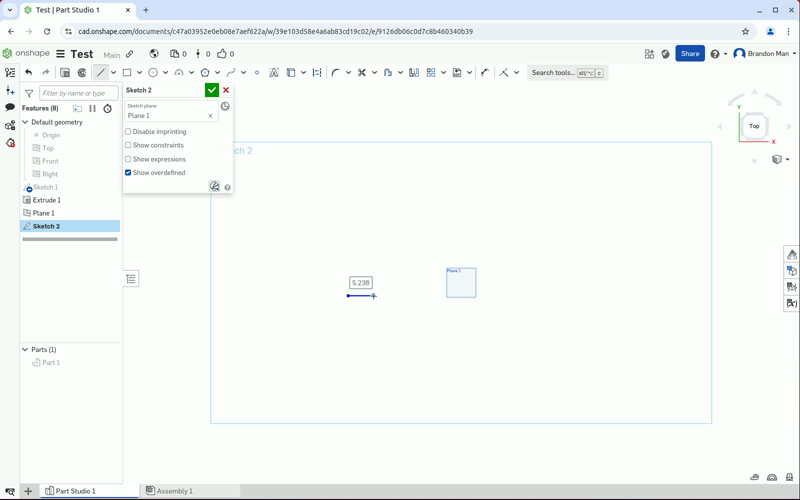
key_down(shift)
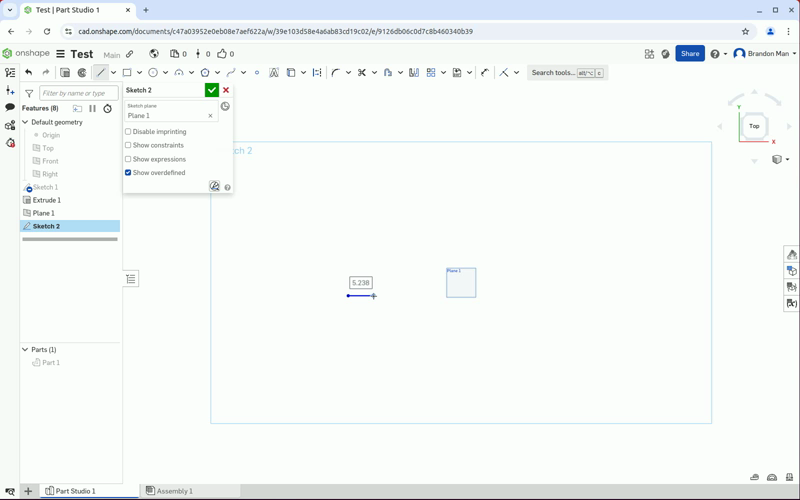
mouse_move(403, 295)
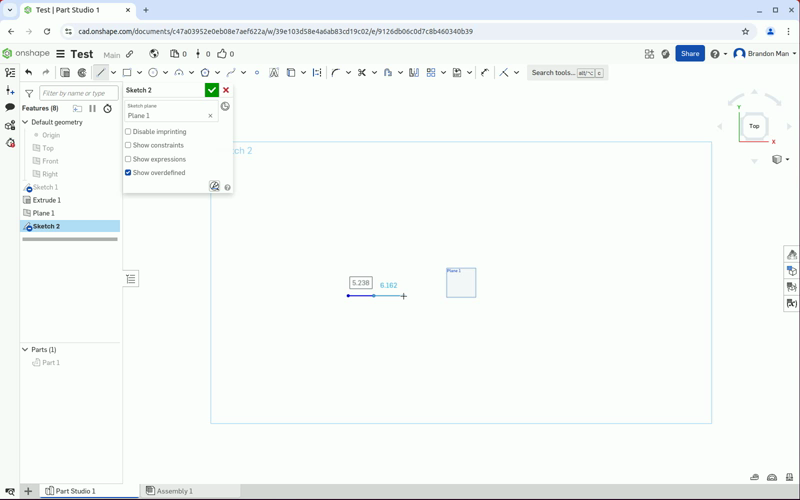
mouse_move(373, 270)
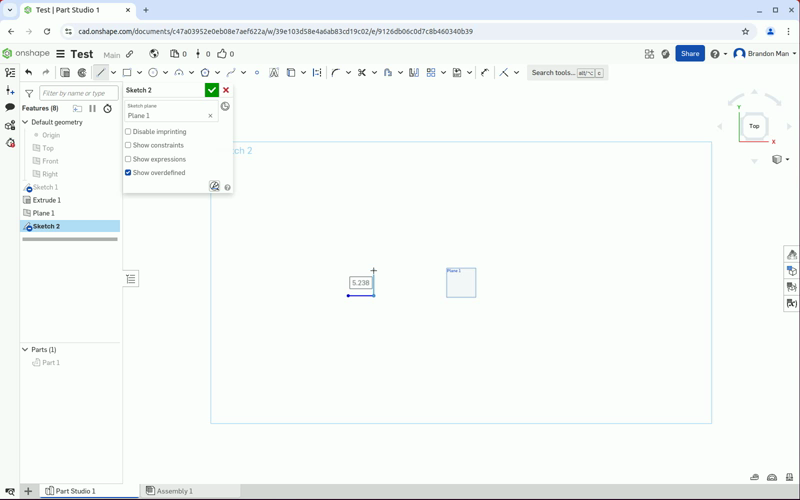
click(373, 270)
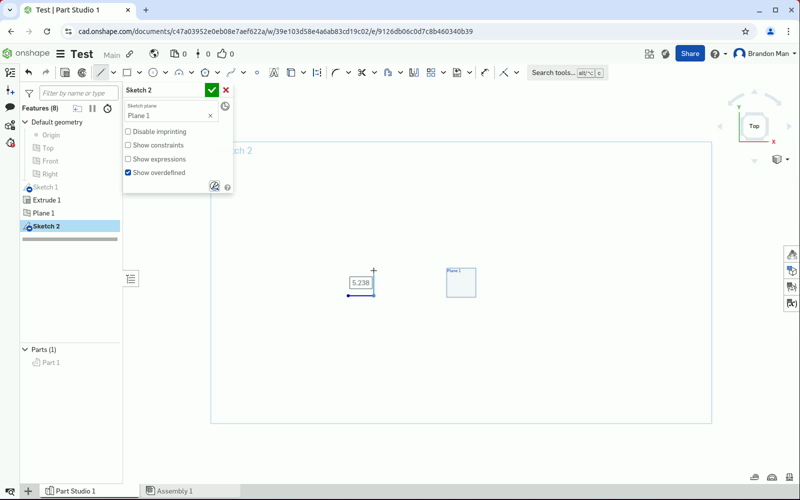
key_up(shift)
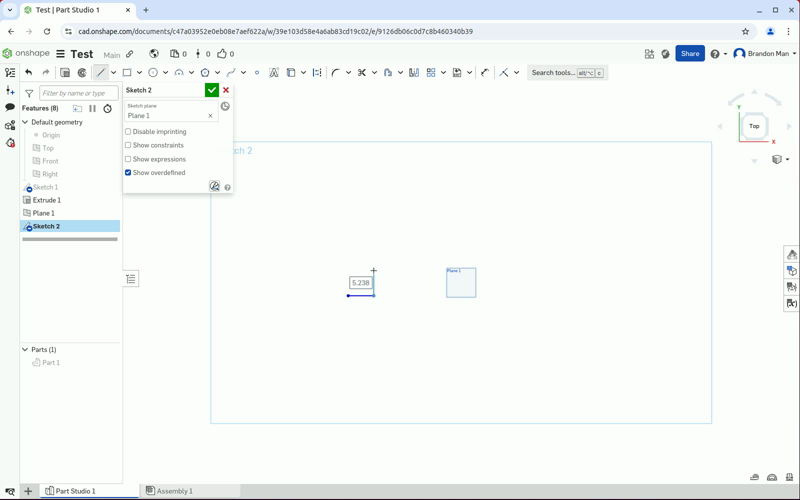
key_down(shift)
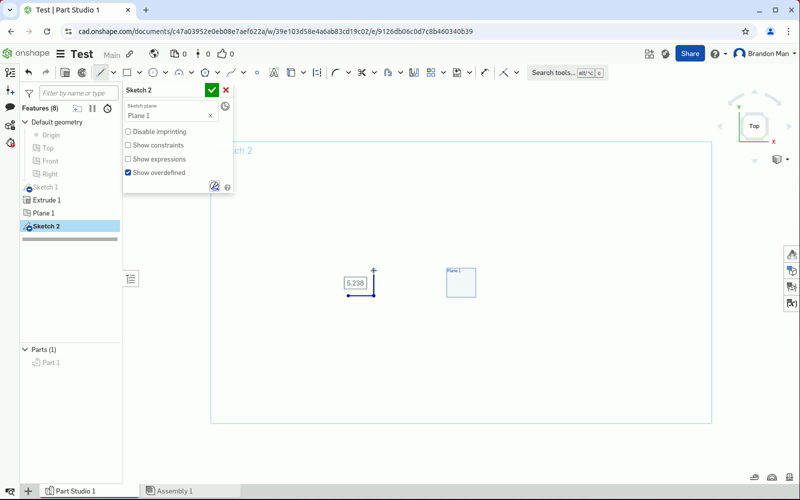
mouse_move(403, 270)
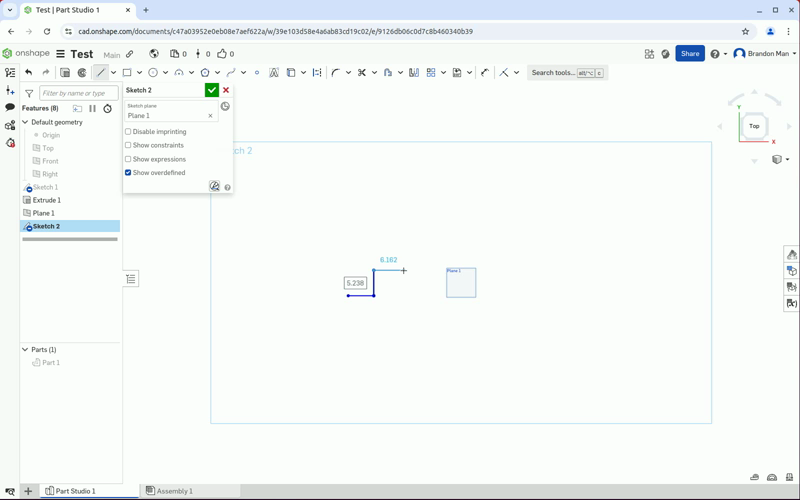
mouse_move(348, 270)
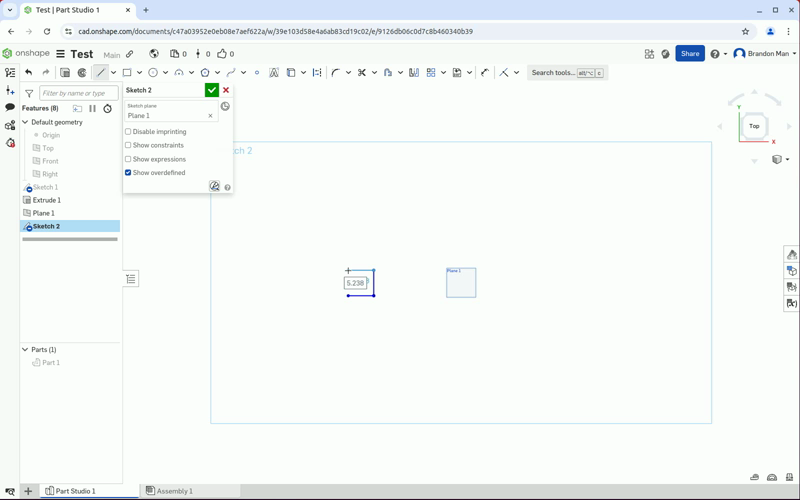
click(348, 270)
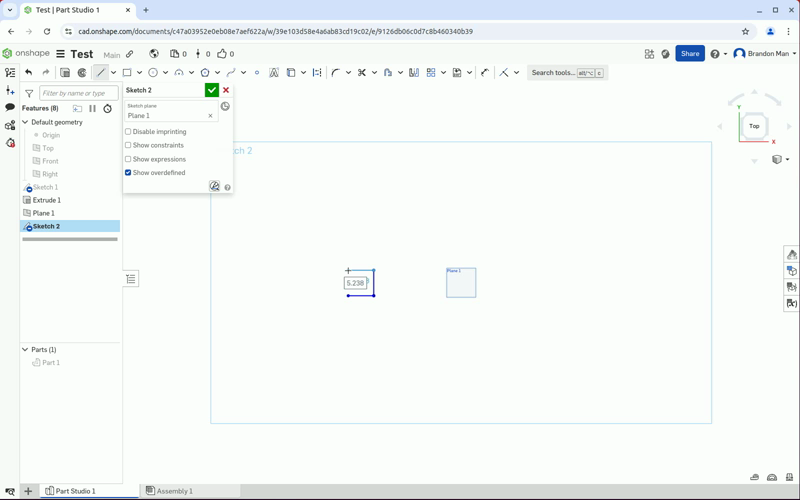
key_up(shift)
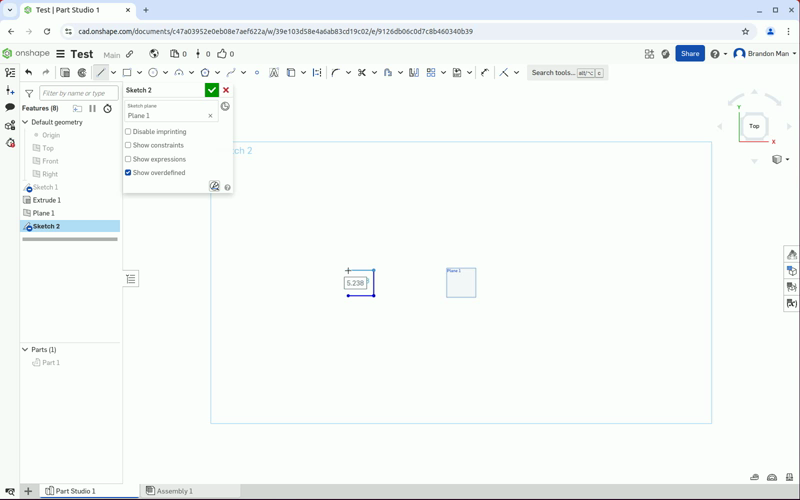
mouse_move(378, 270)
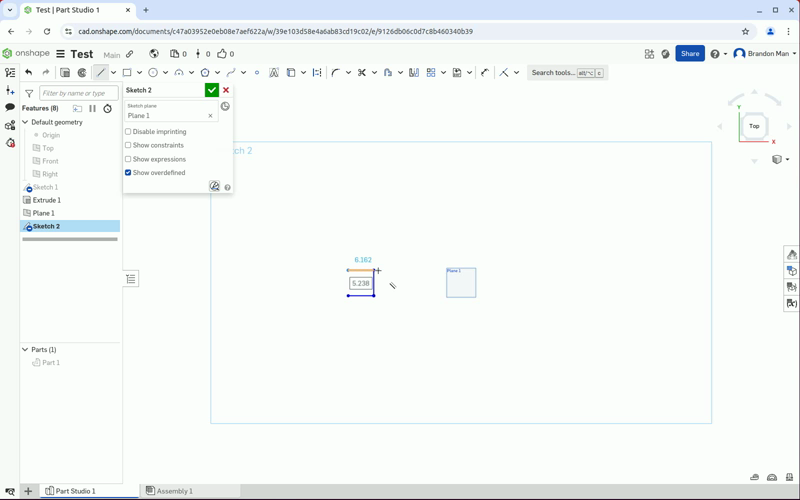
key_down(shift)
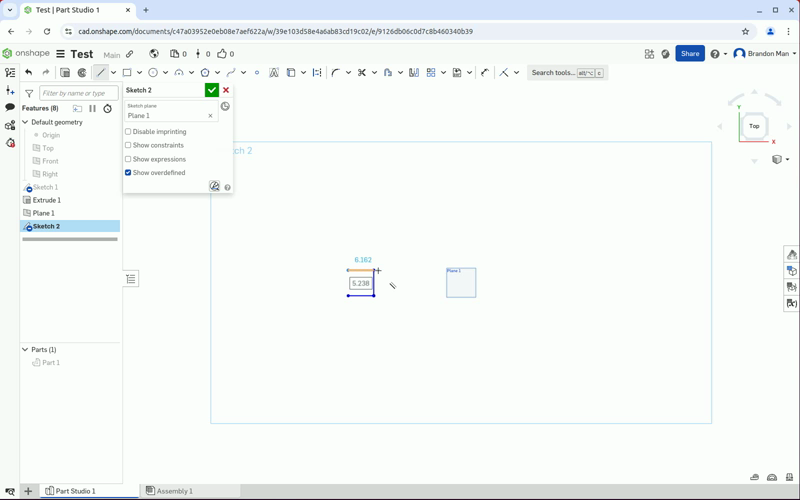
mouse_move(348, 295)
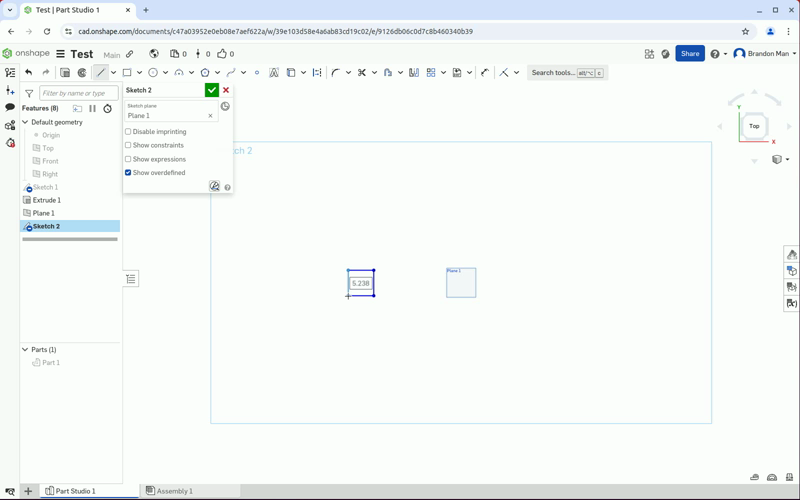
key_up(shift)
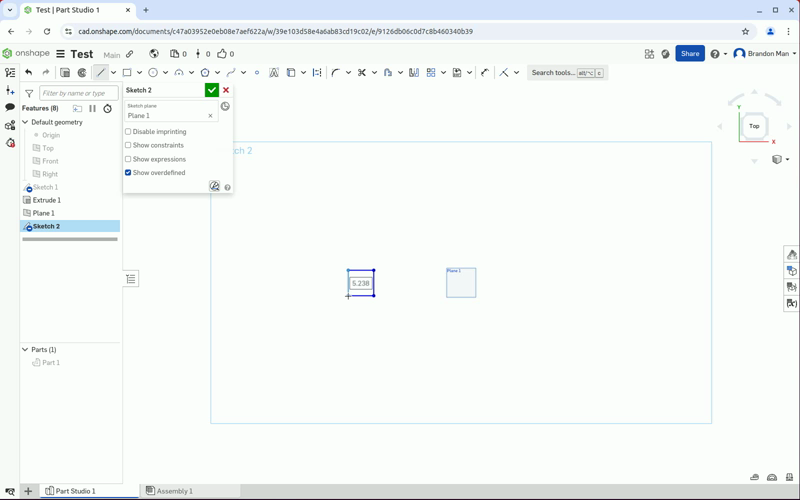
click(348, 295)
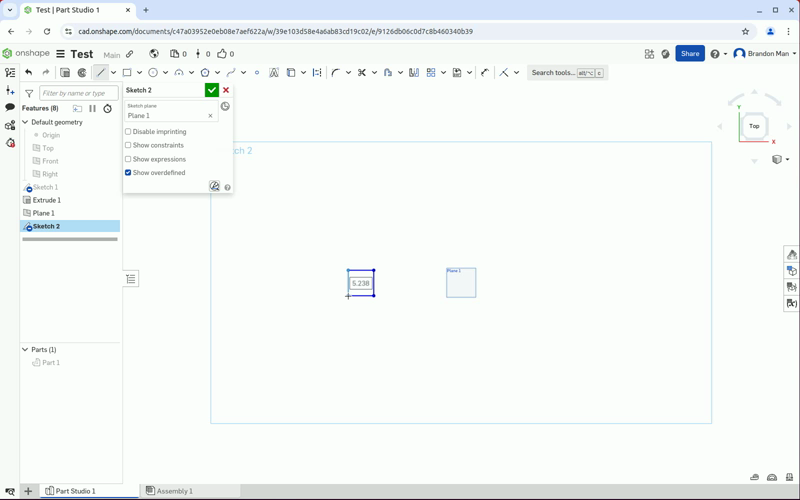
key(esc)
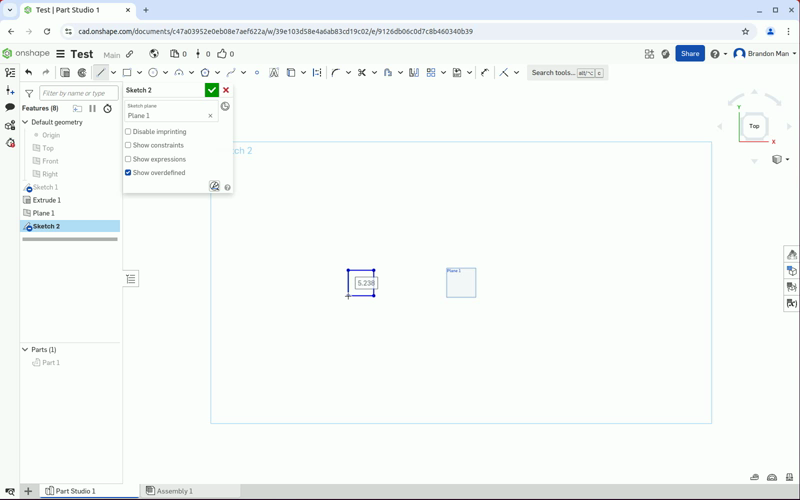
mouse_move(357, 295)
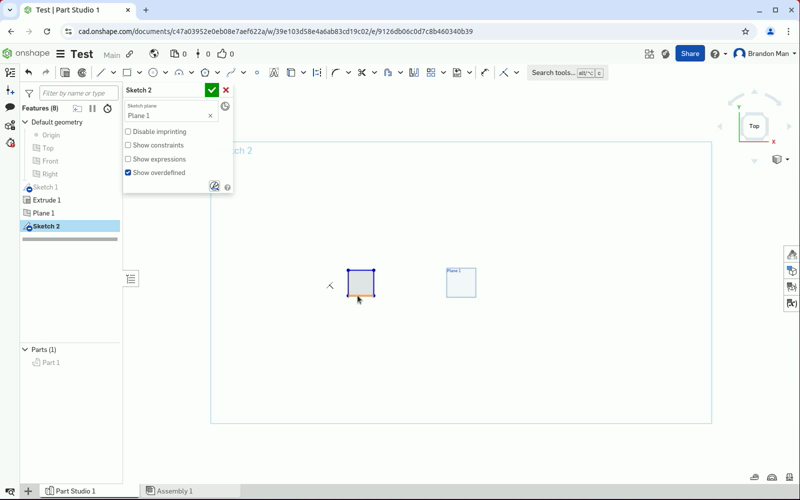
scroll(6)
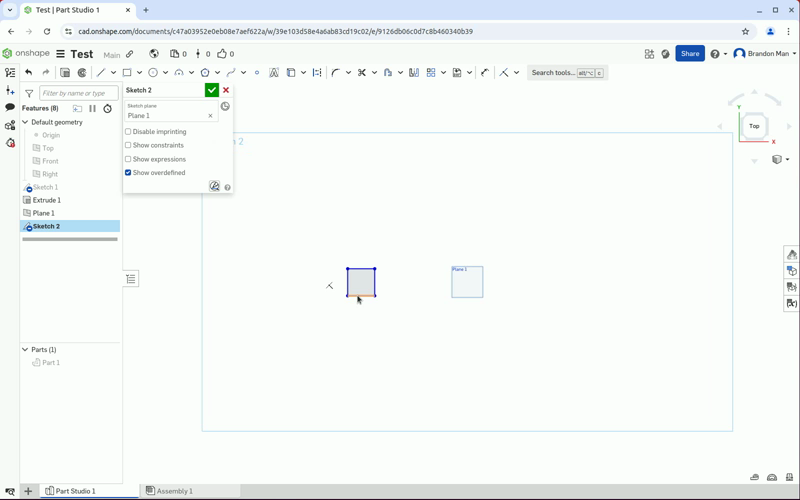
scroll(6)
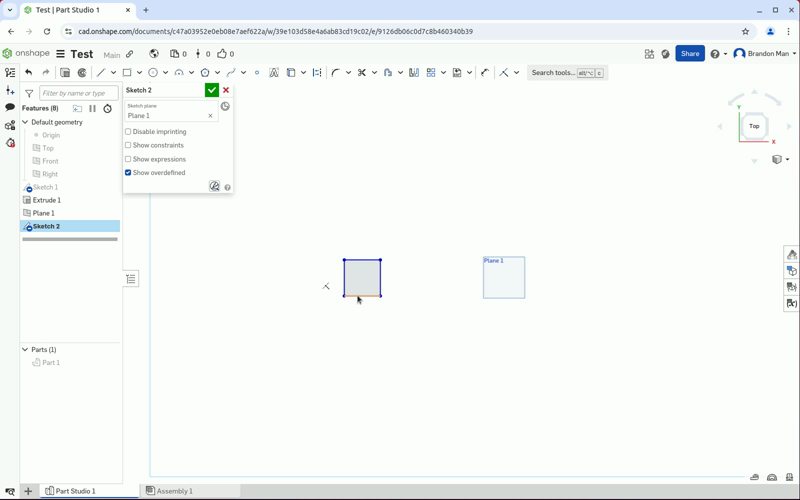
scroll(6)
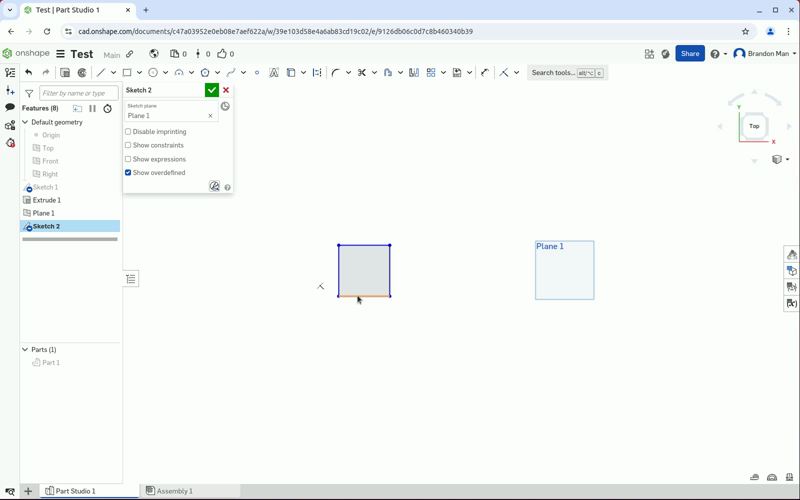
scroll(6)
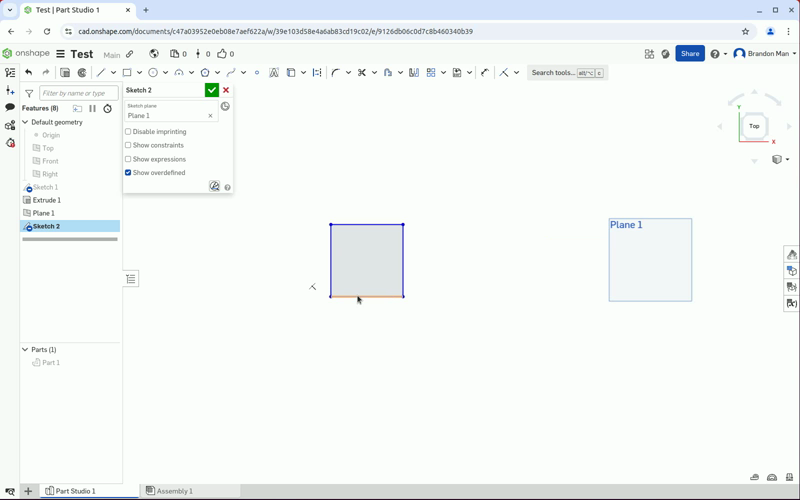
scroll(6)
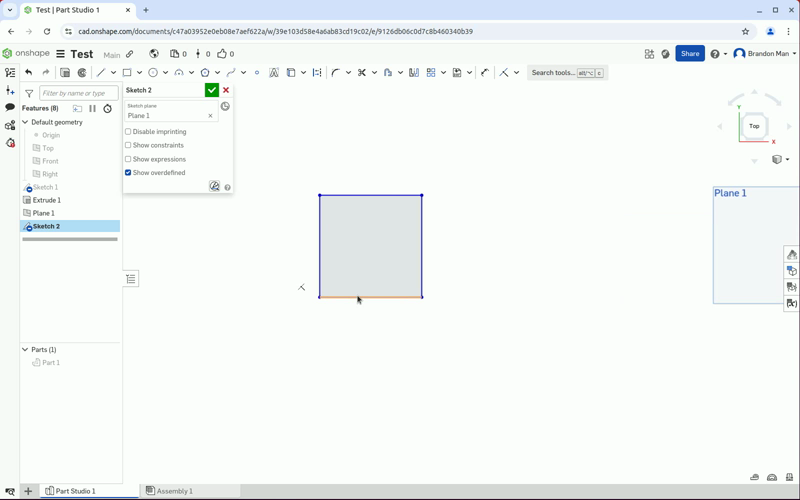
scroll(6)
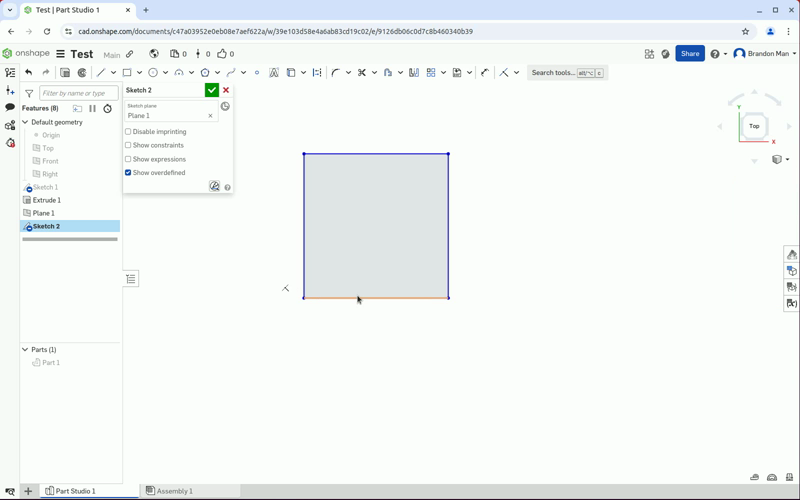
scroll(6)
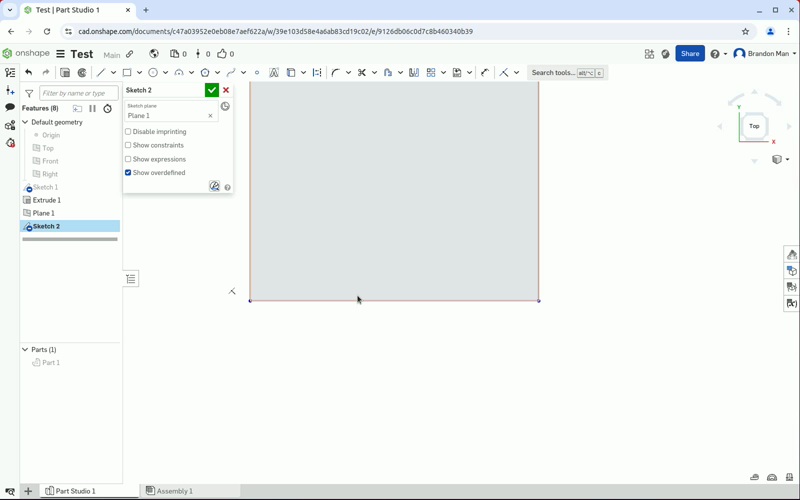
click(357, 295)
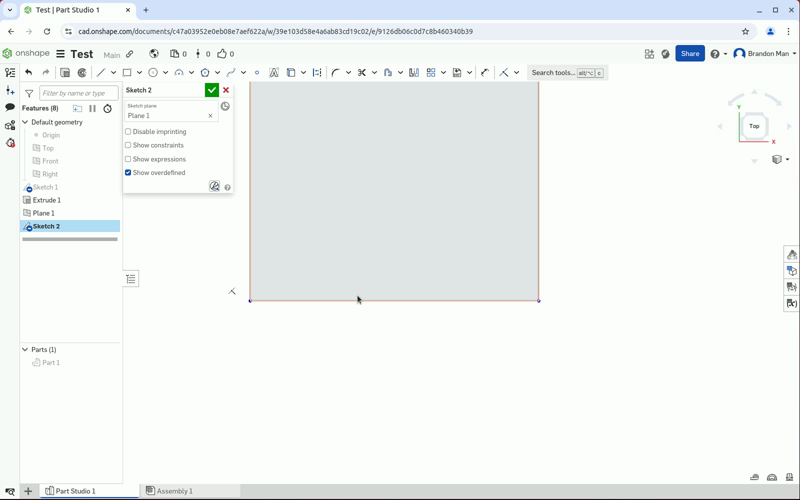
scroll(-6)
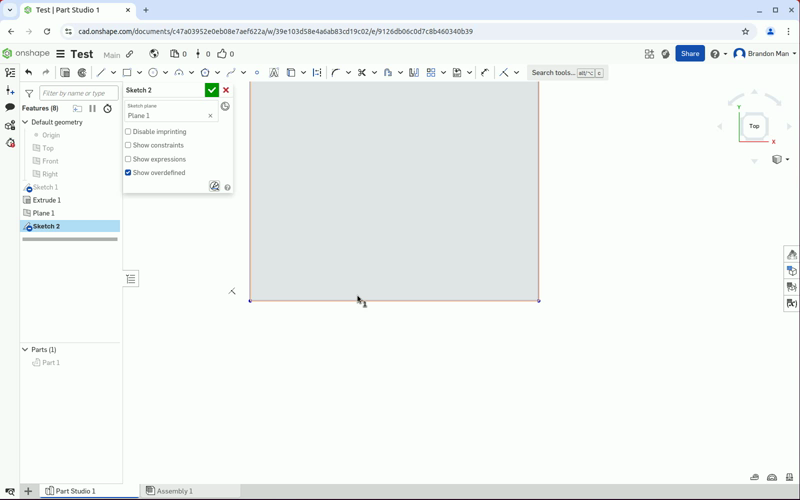
scroll(-6)
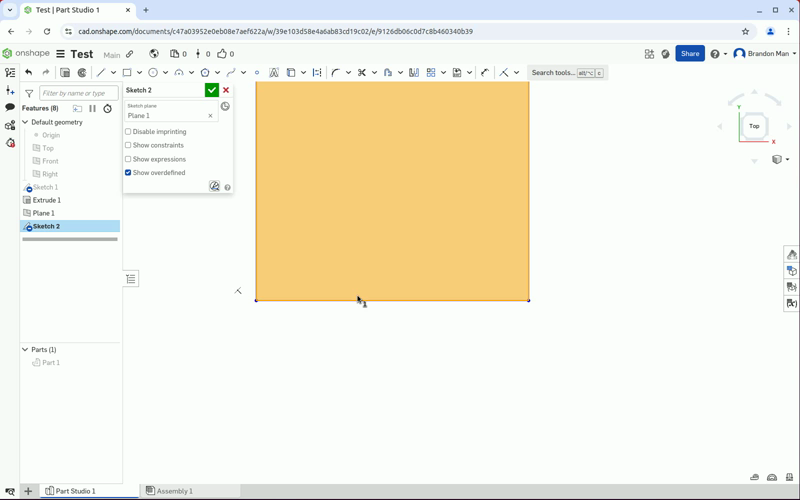
scroll(-6)
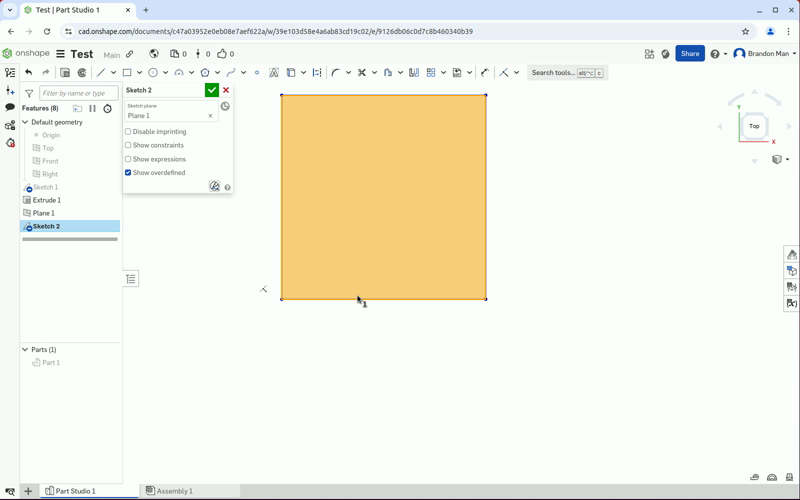
scroll(-6)
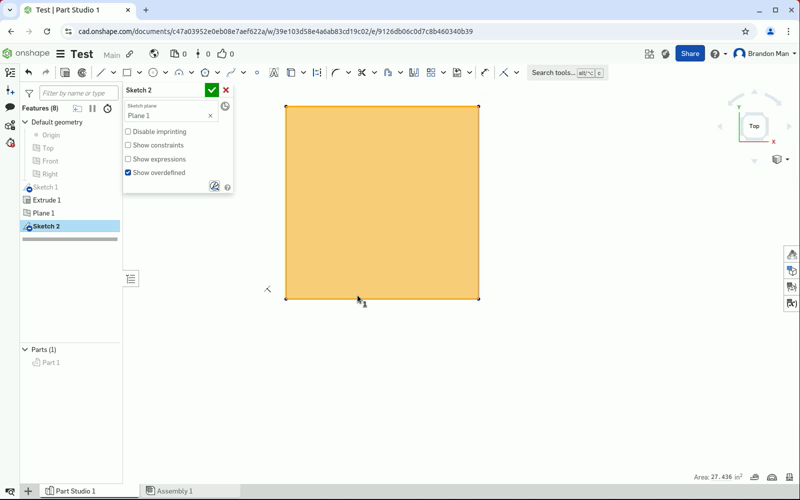
scroll(-6)
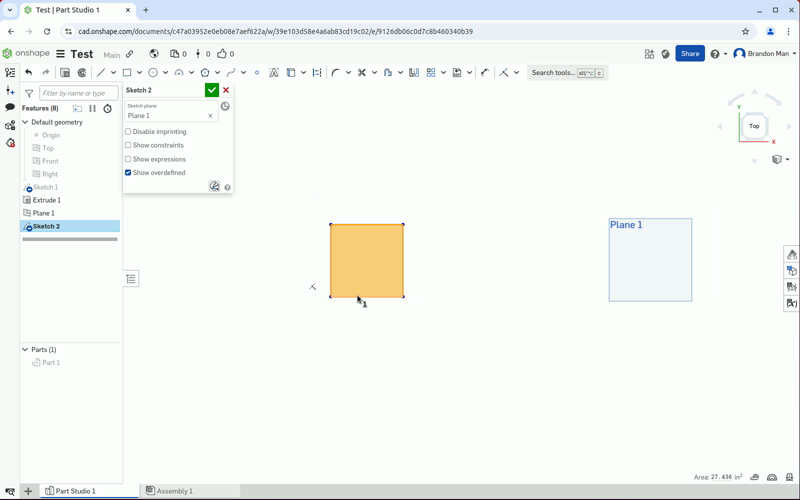
scroll(-6)
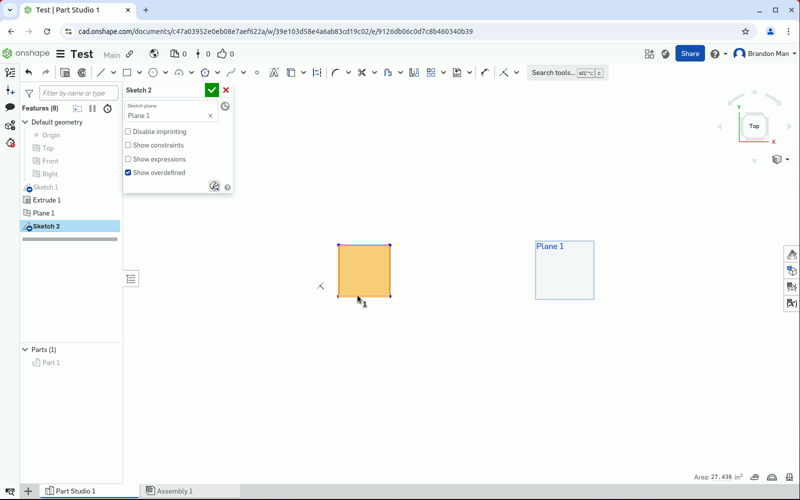
scroll(-6)
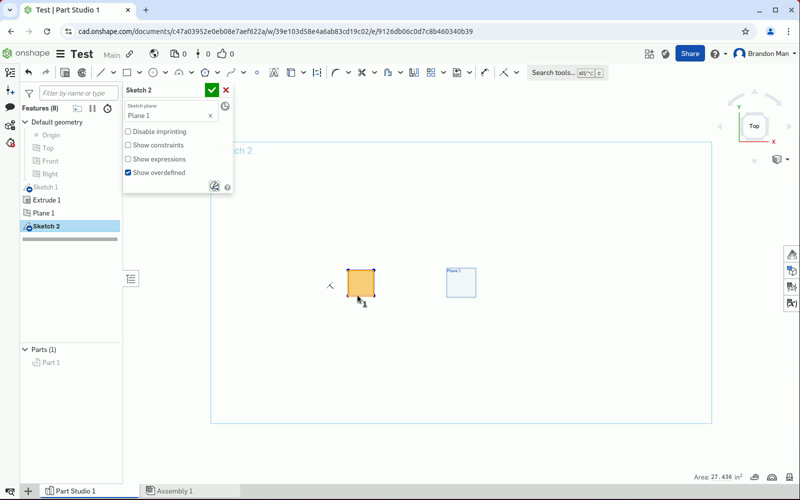
mouse_move(73, 352)
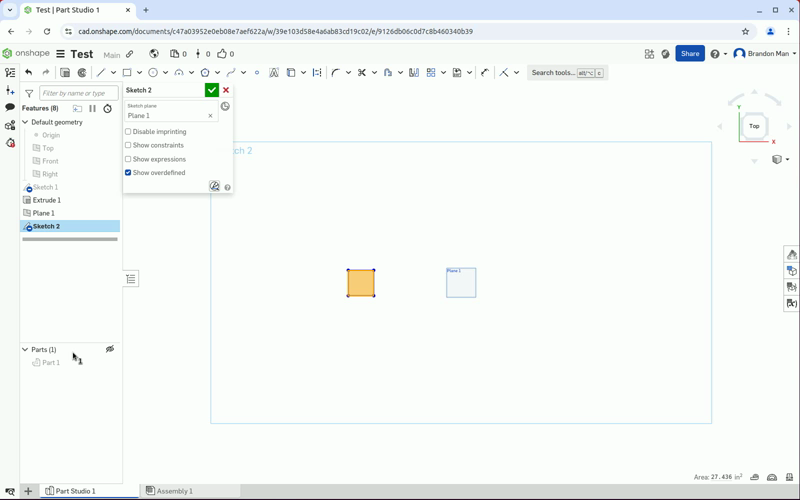
key(shift+y)
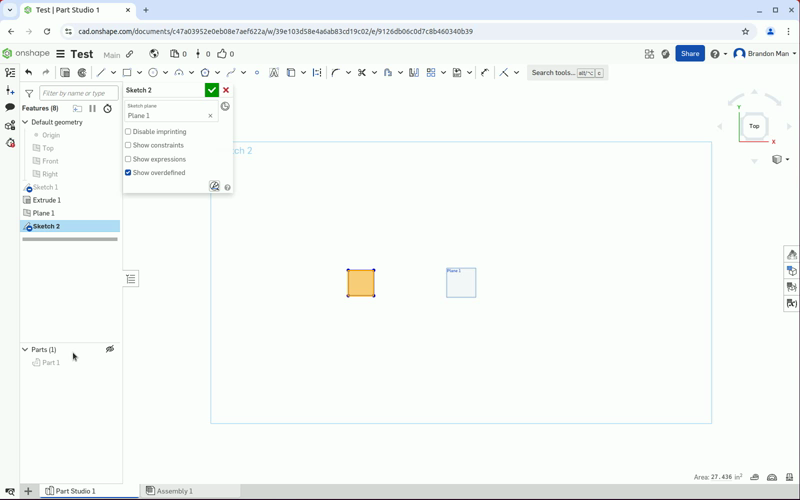
key(shift+e)
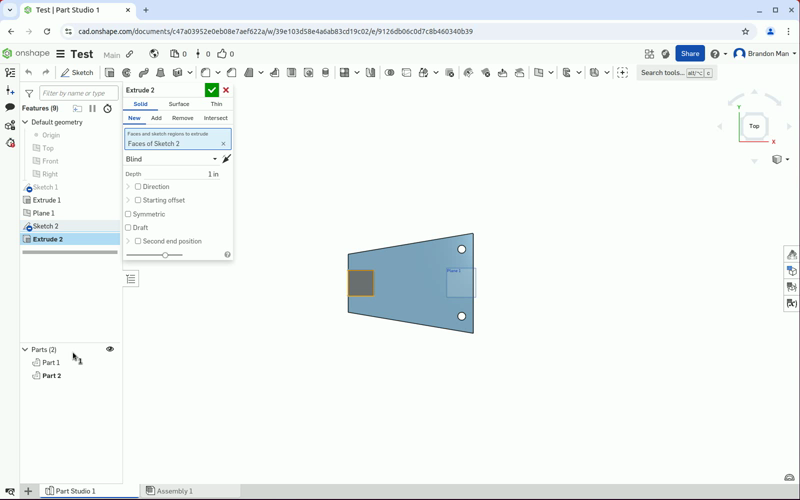
mouse_move(143, 106)
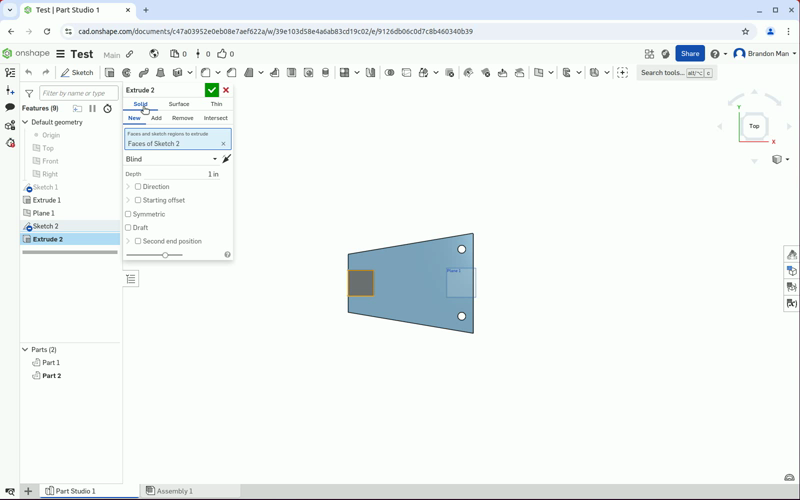
click(143, 106)
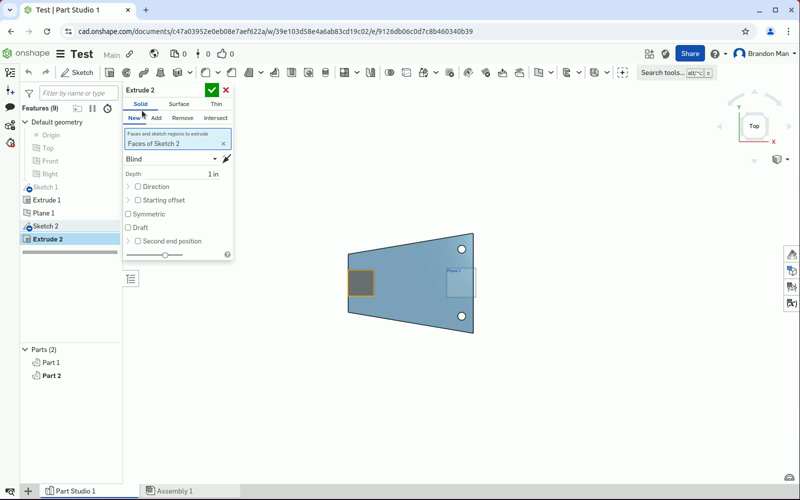
mouse_move(137, 120)
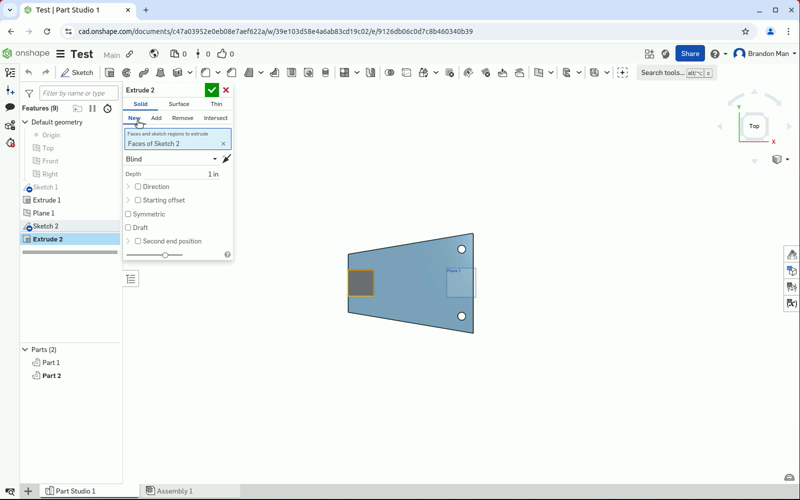
click(137, 120)
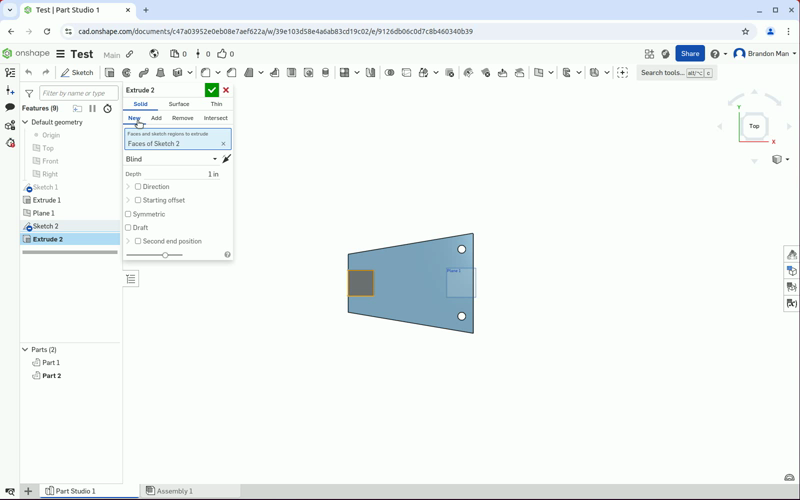
key(tab, 4)
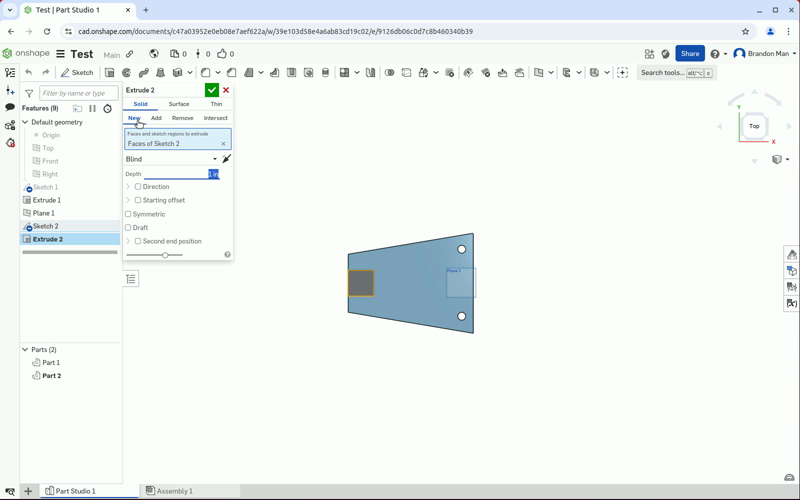
text(0.963)
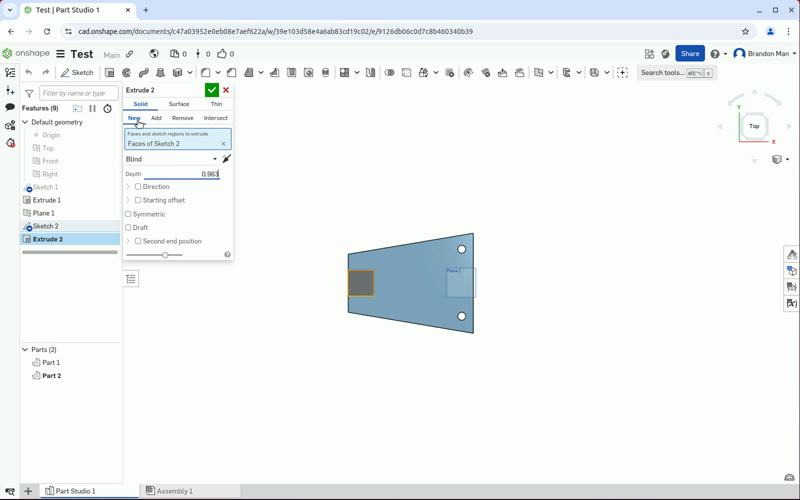
key(enter)
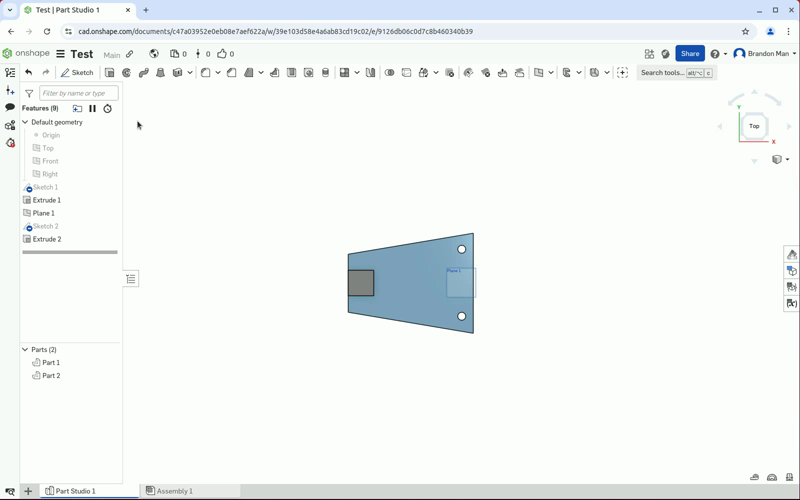
key(shift+h)
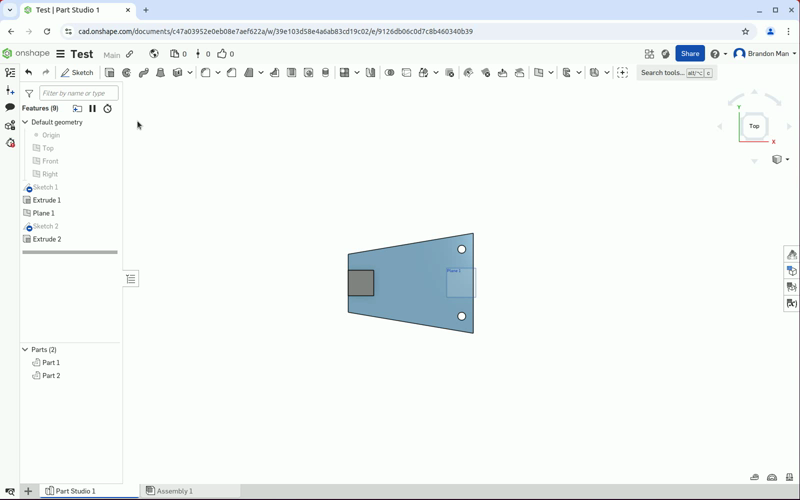
key(shift+h)
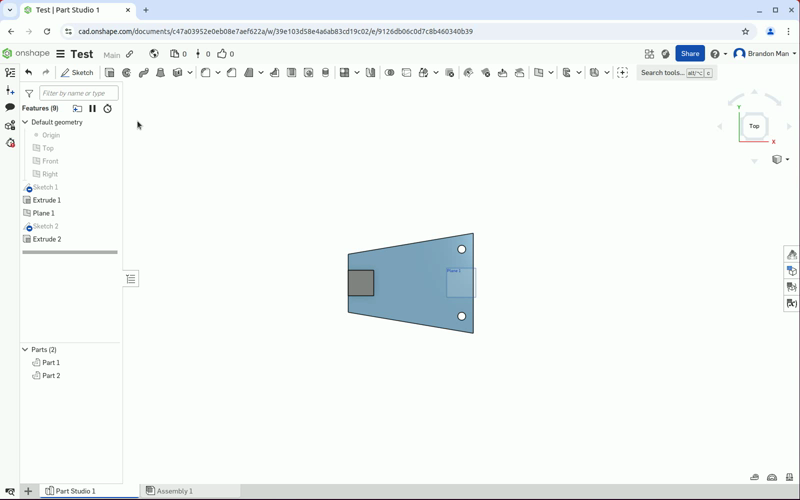
mouse_move(73, 189)
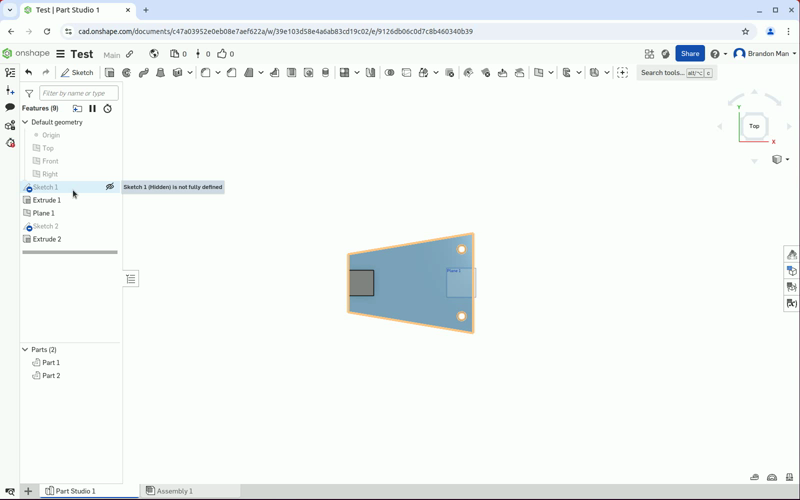
click(73, 189)
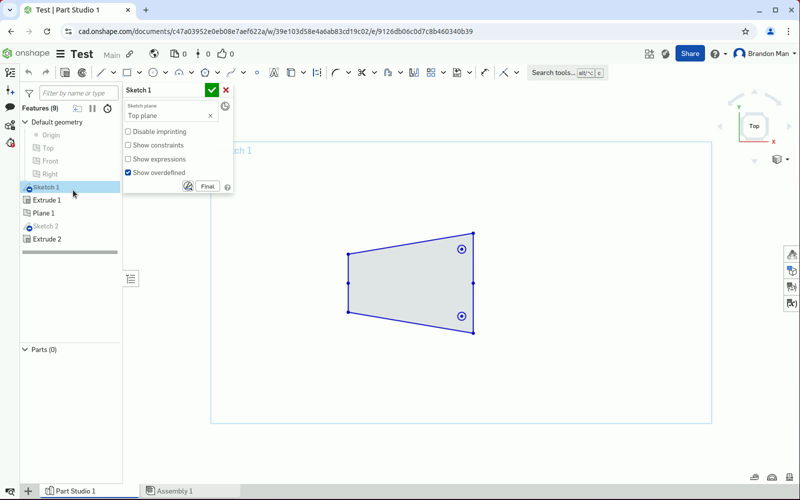
mouse_move(229, 92)
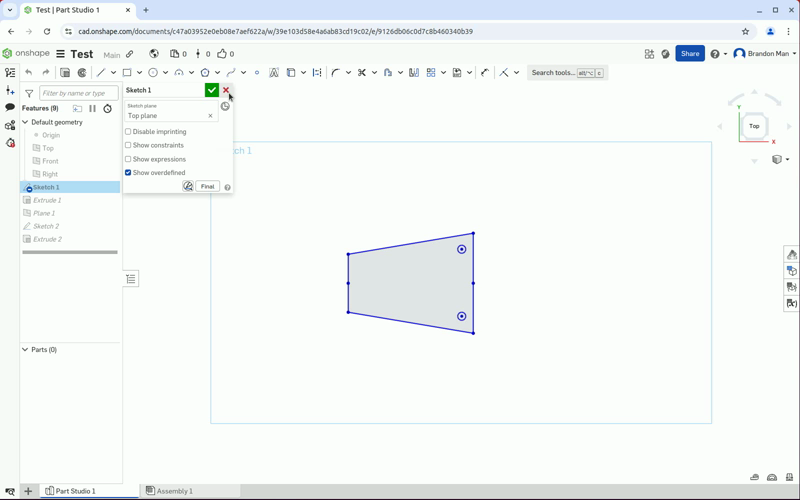
click(229, 92)
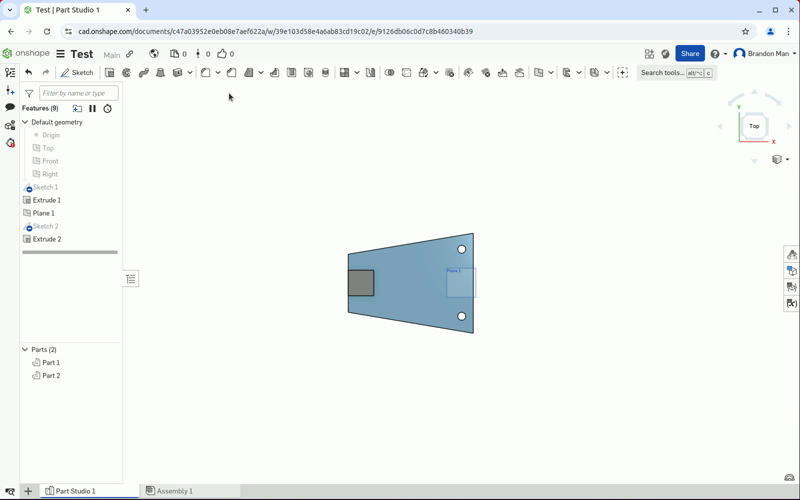
mouse_move(541, 75)
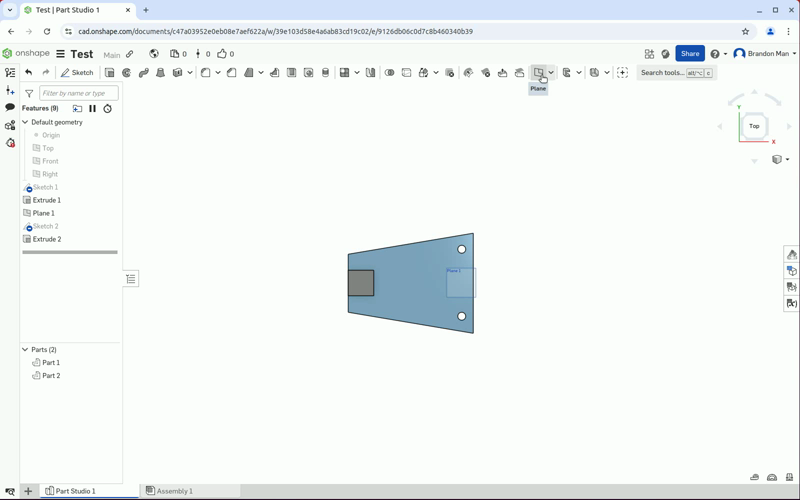
click(541, 75)
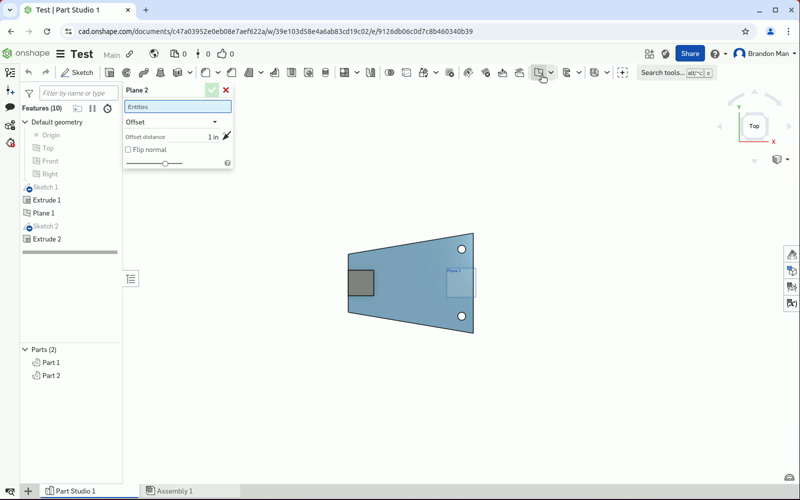
mouse_move(73, 150)
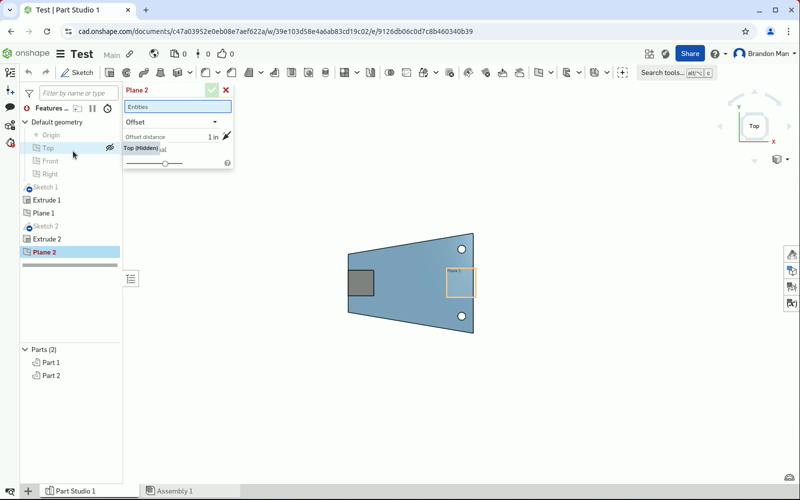
click(73, 150)
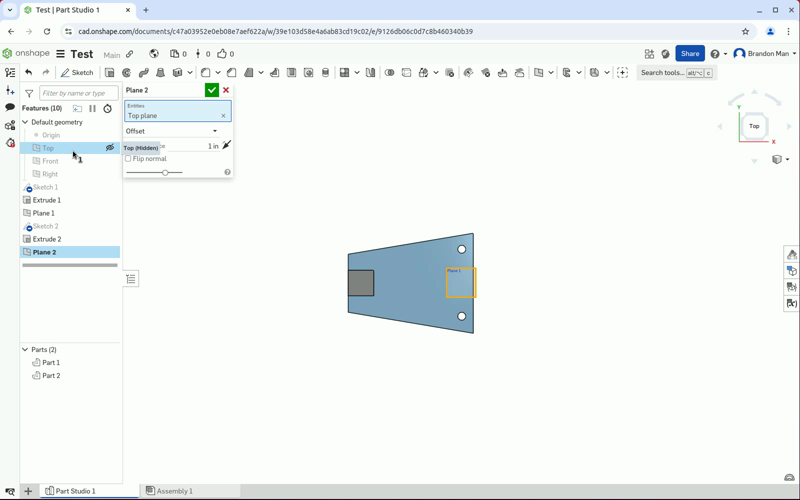
key(tab, 2)
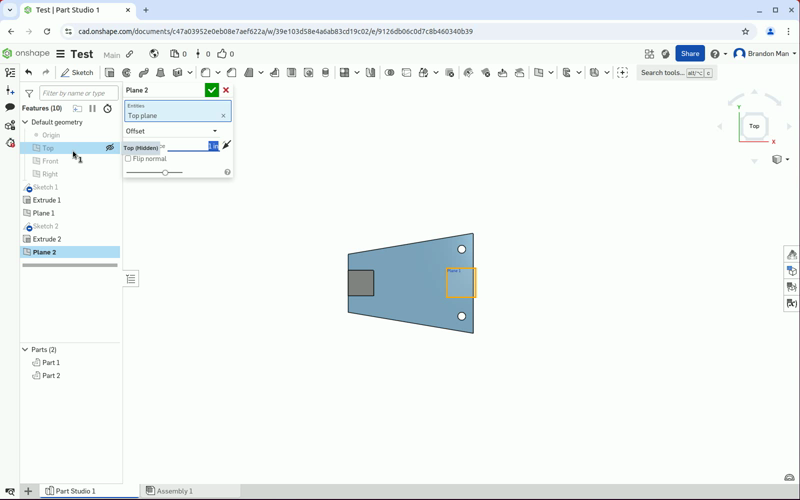
text(3.358)
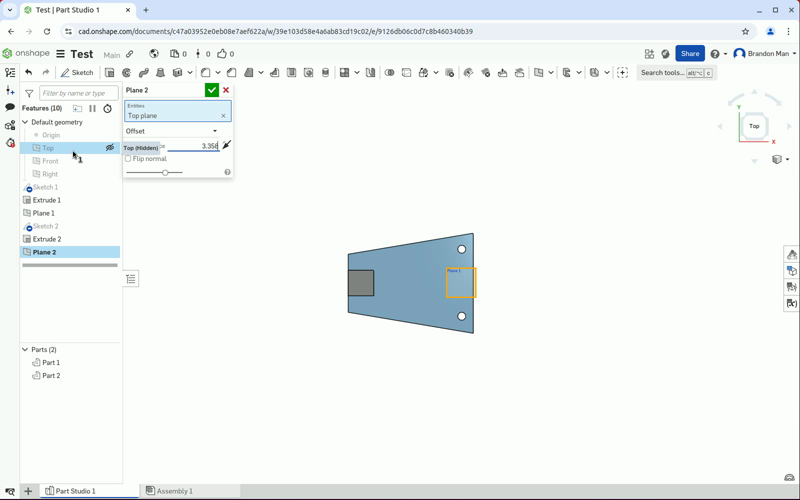
key(enter, 2)
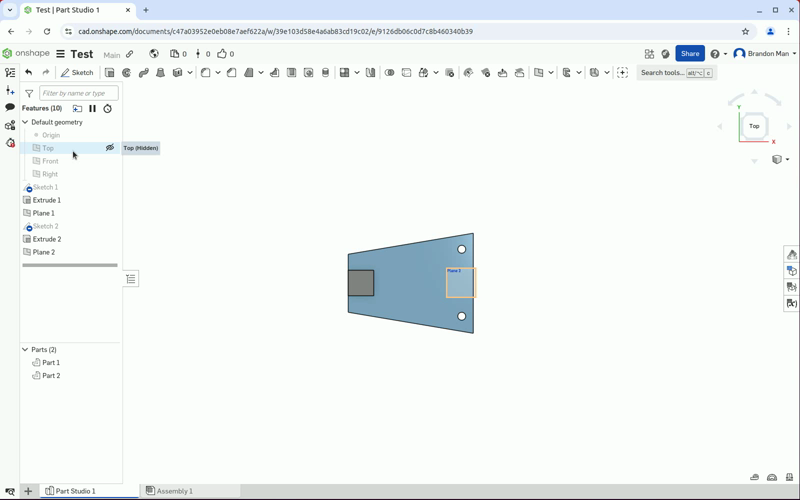
key(shift+s)
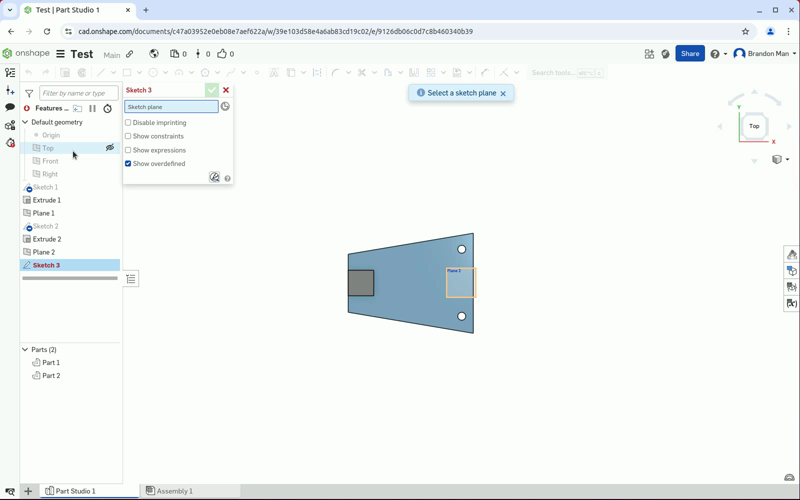
mouse_move(73, 254)
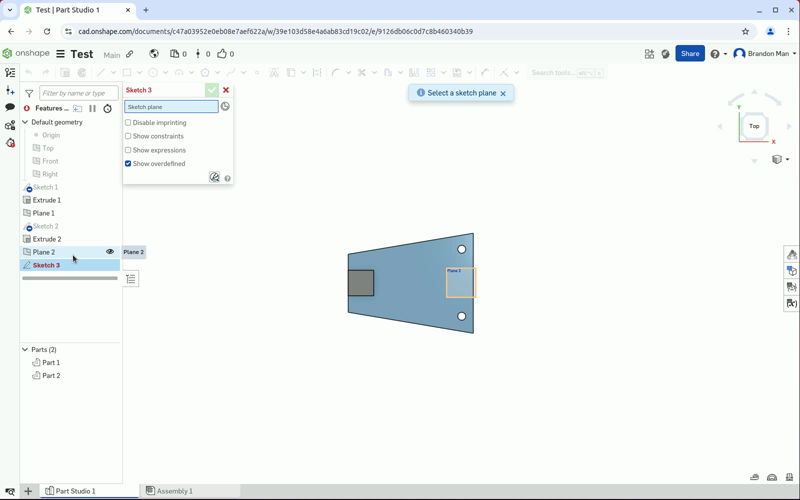
click(73, 254)
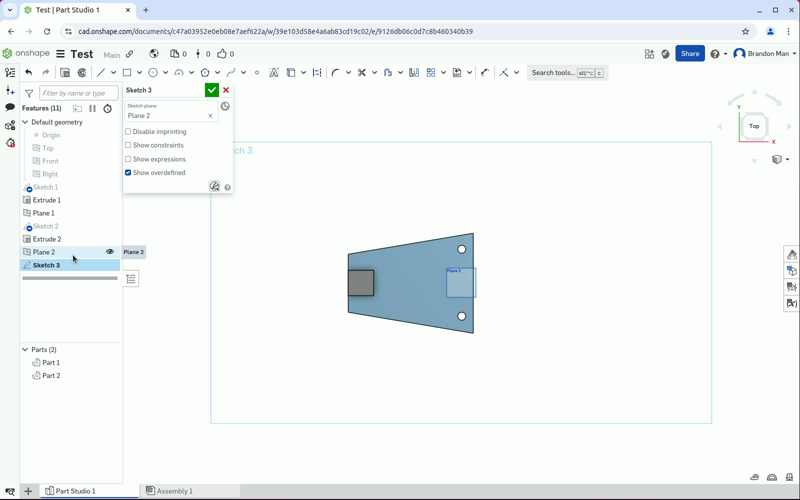
mouse_move(73, 352)
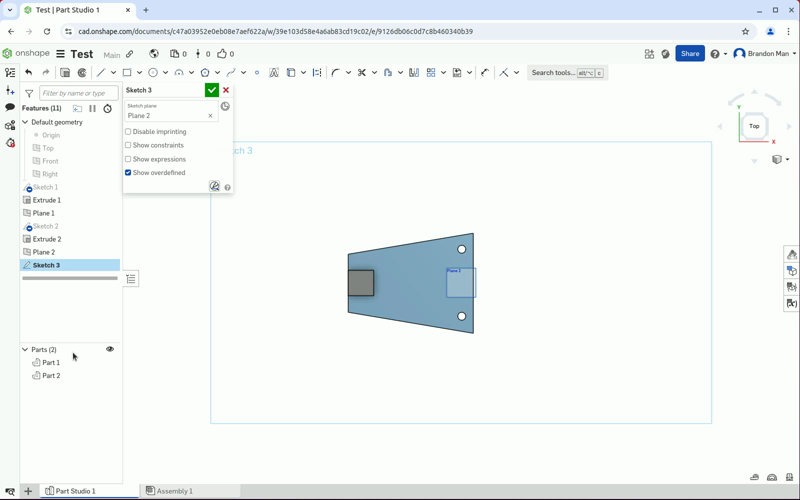
key(y)
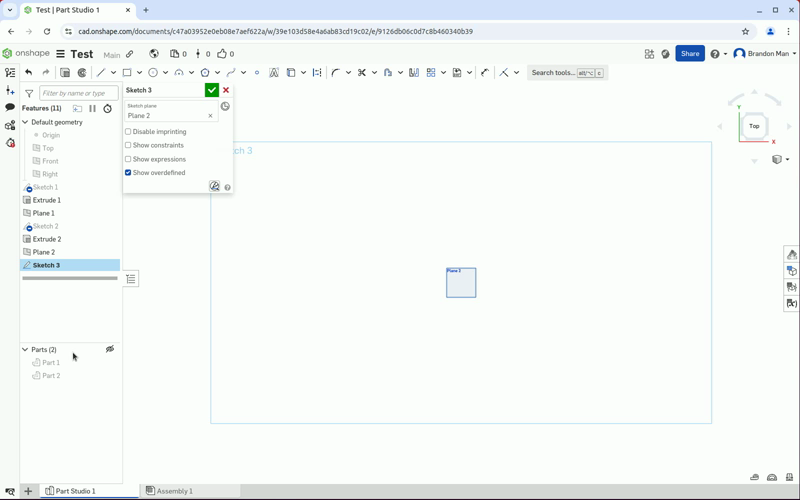
key(l)
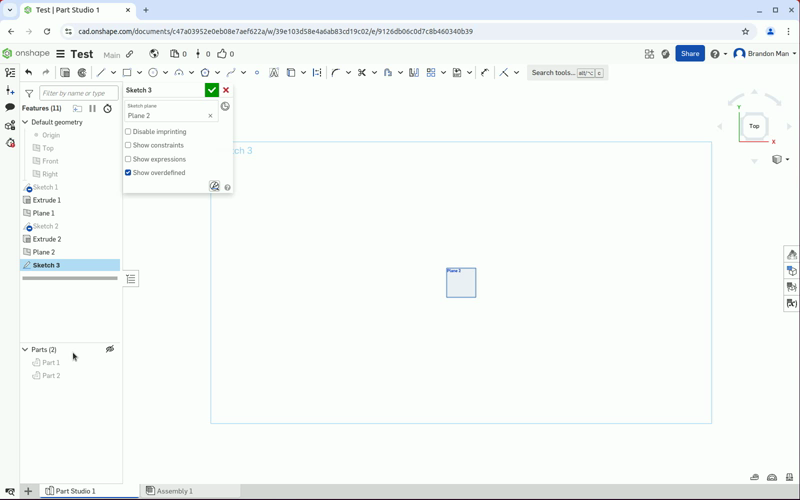
key_down(shift)
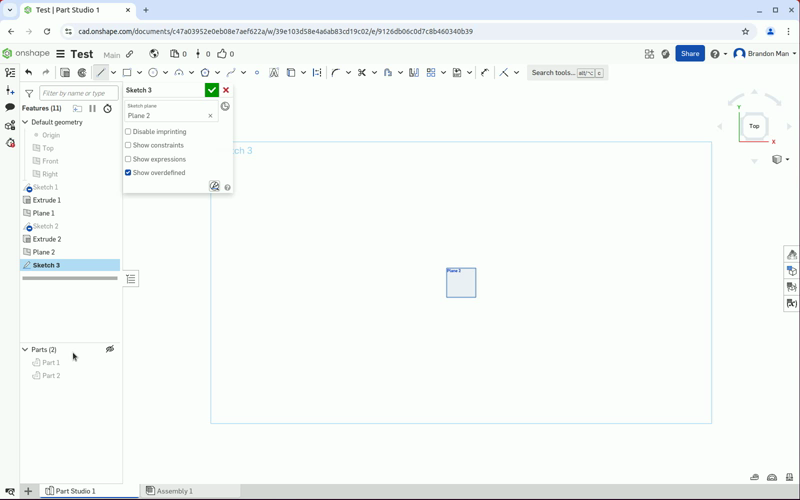
mouse_move(348, 288)
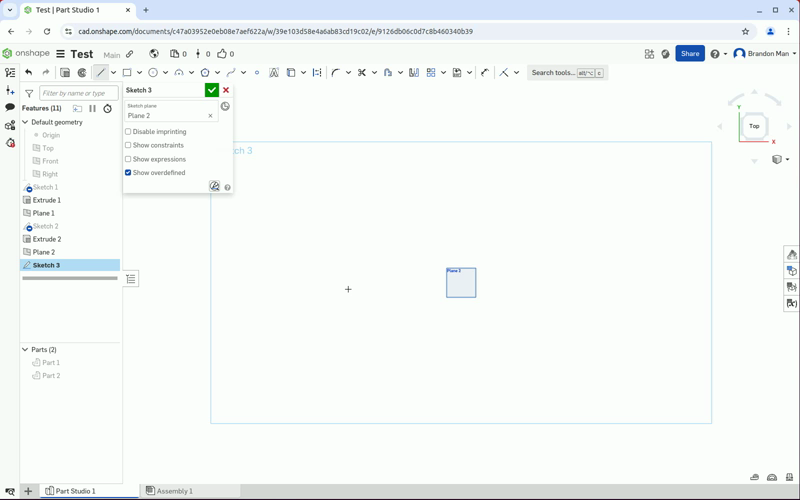
click(348, 288)
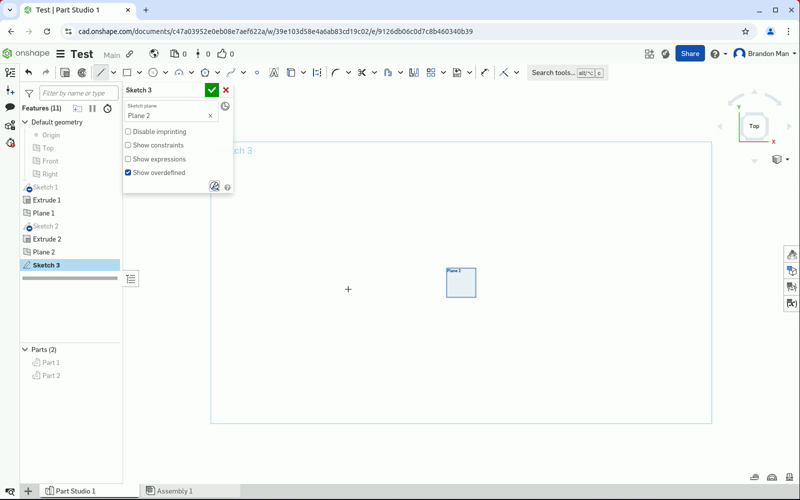
key_up(shift)
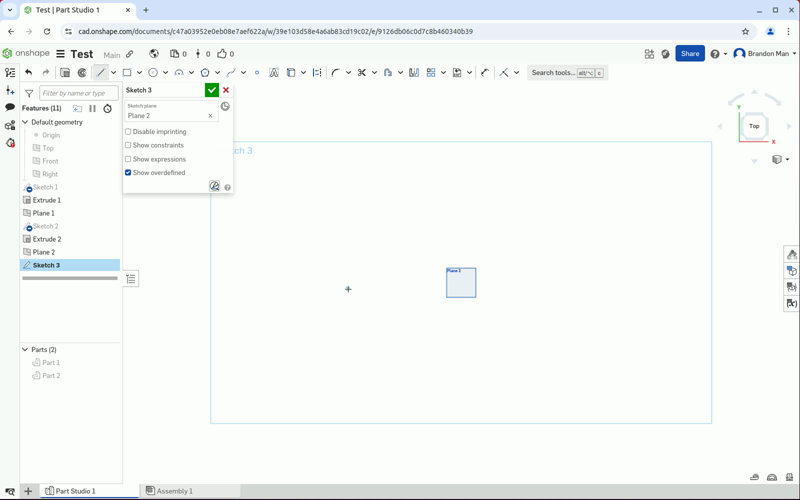
key_down(shift)
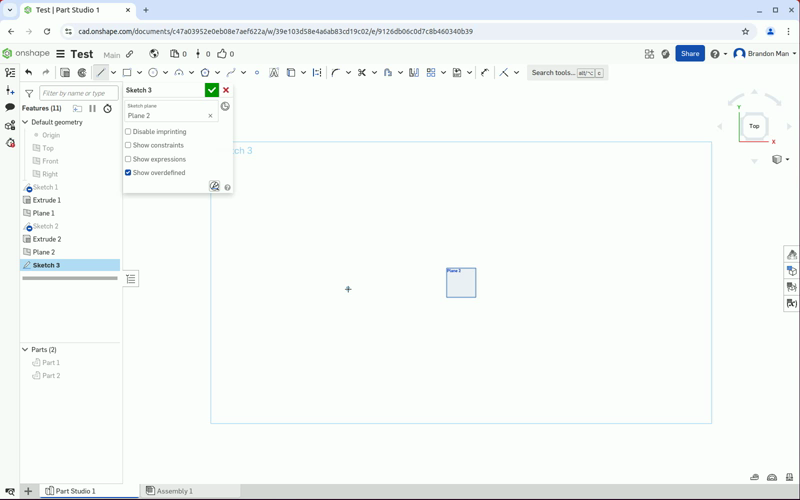
mouse_move(378, 288)
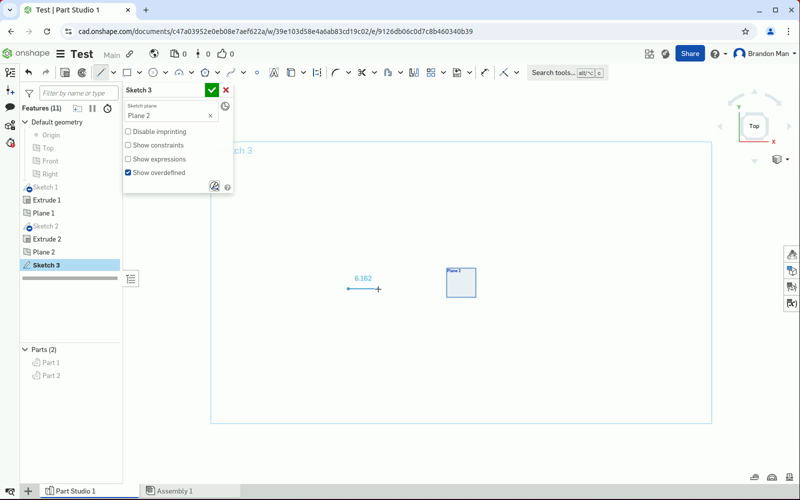
mouse_move(373, 288)
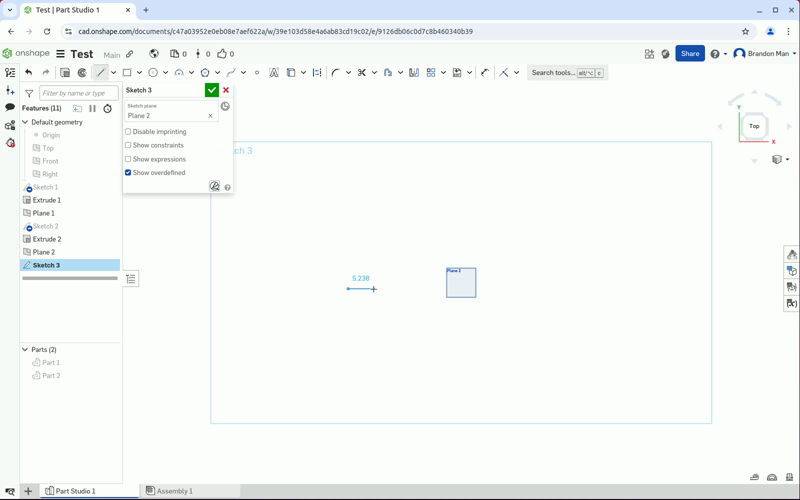
click(373, 288)
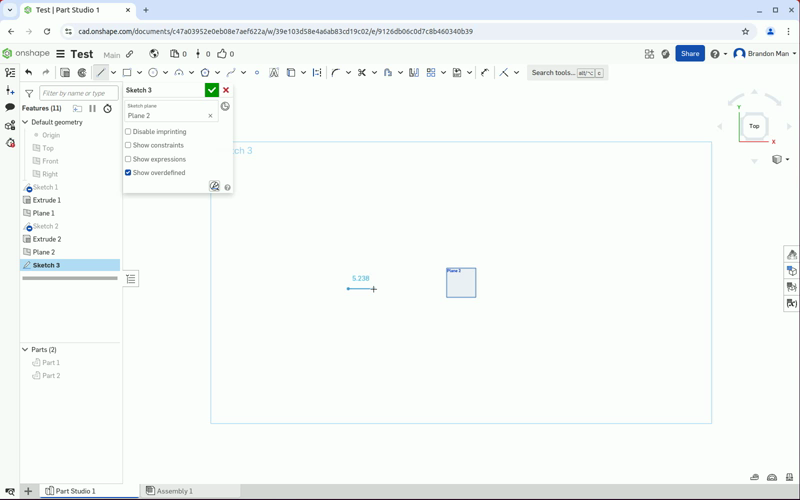
key_up(shift)
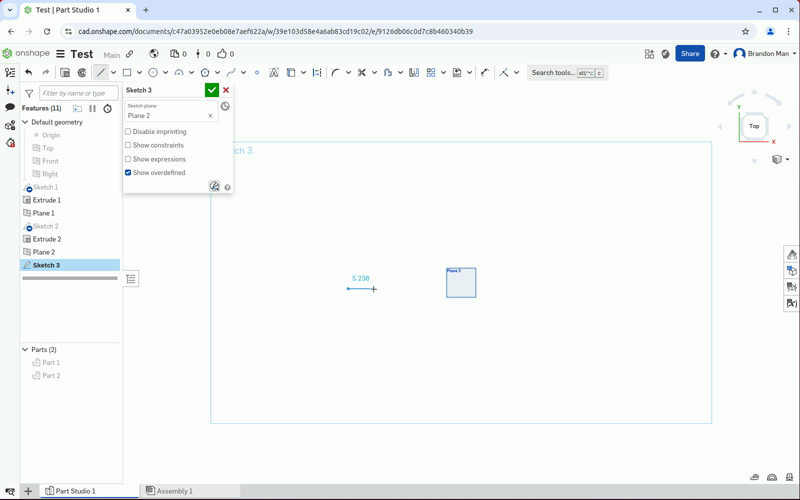
key_down(shift)
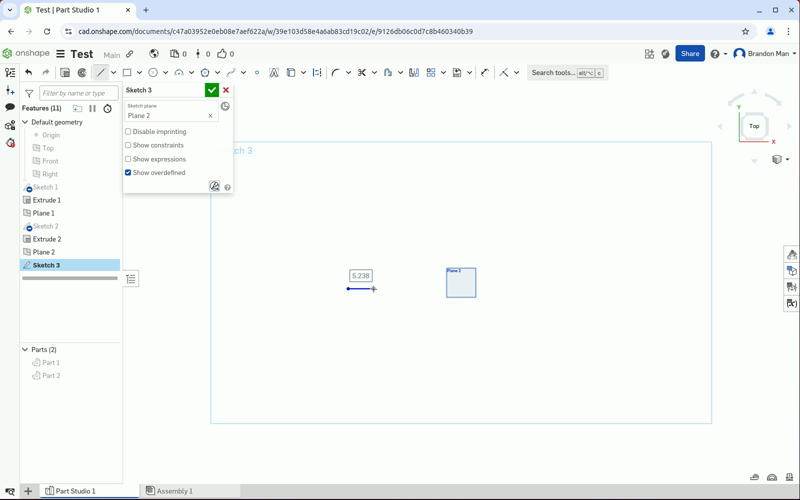
mouse_move(403, 288)
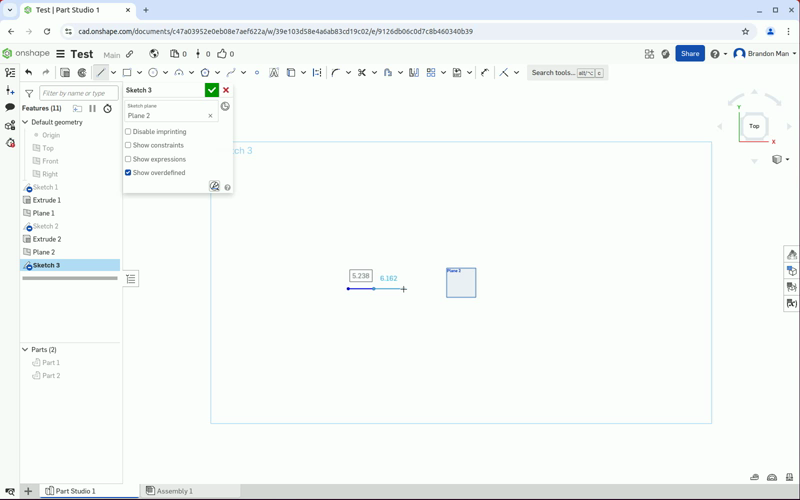
mouse_move(373, 276)
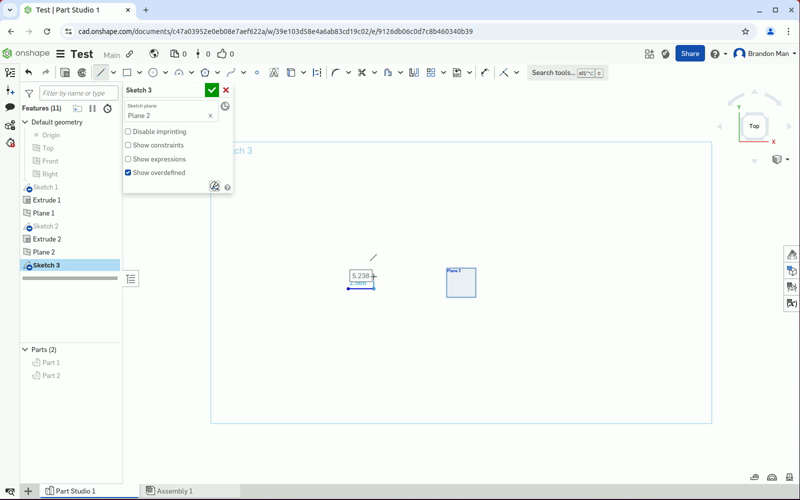
click(373, 276)
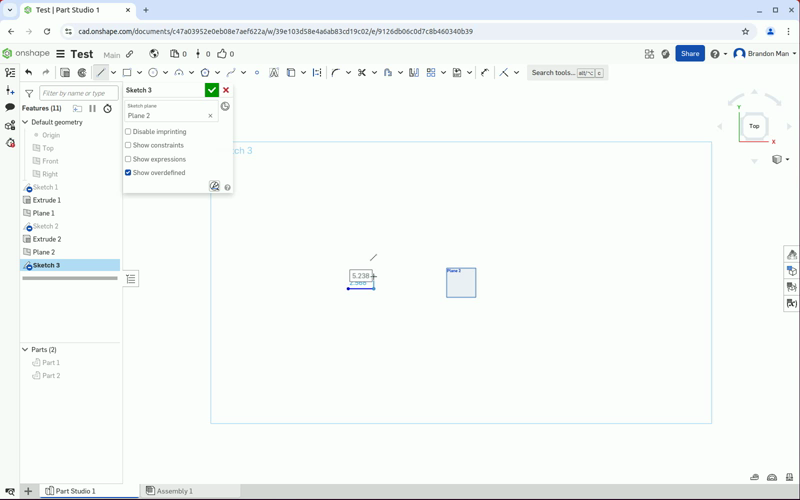
key_up(shift)
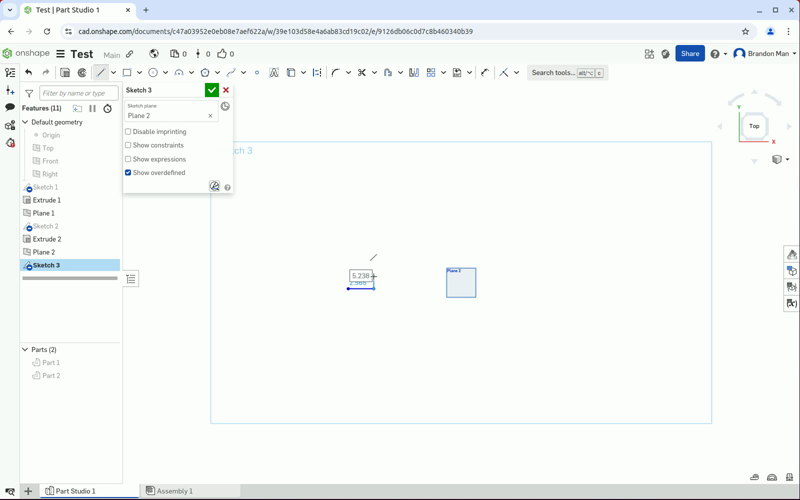
key_down(shift)
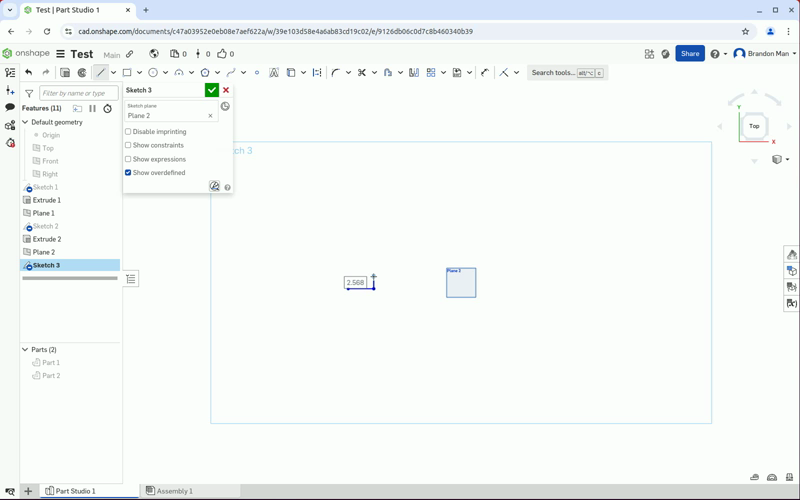
mouse_move(403, 276)
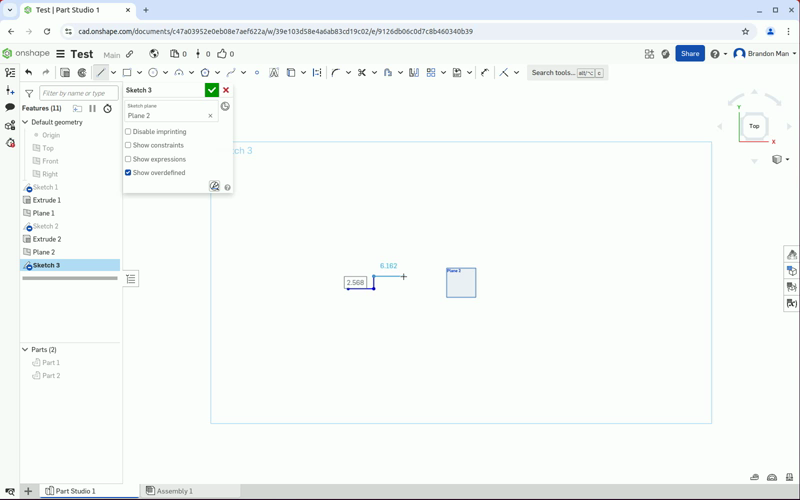
mouse_move(348, 276)
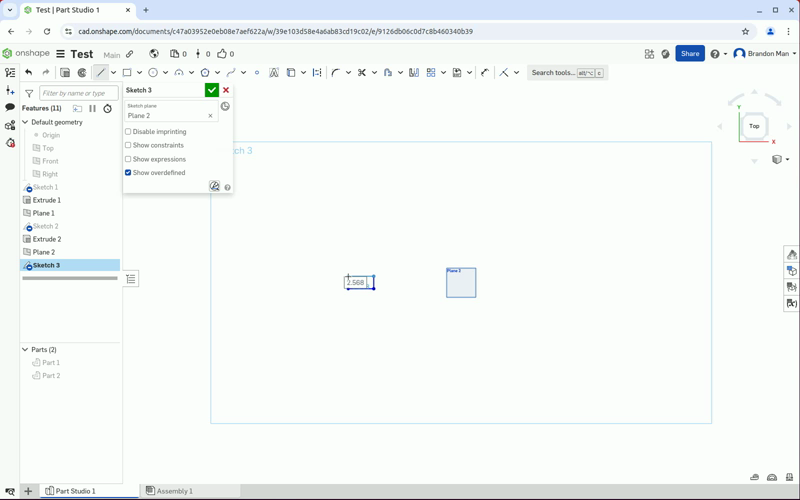
click(348, 276)
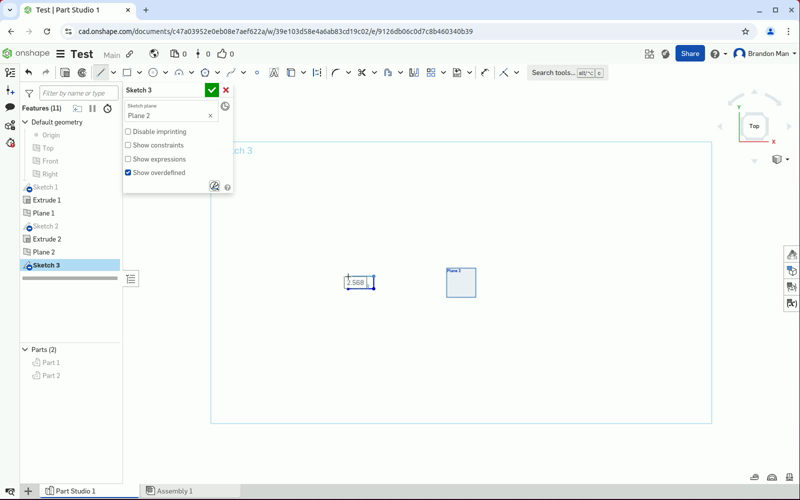
key_up(shift)
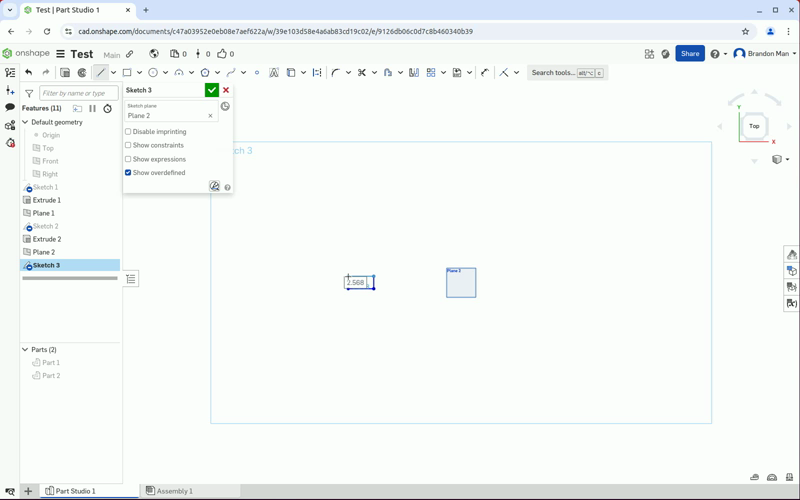
mouse_move(378, 276)
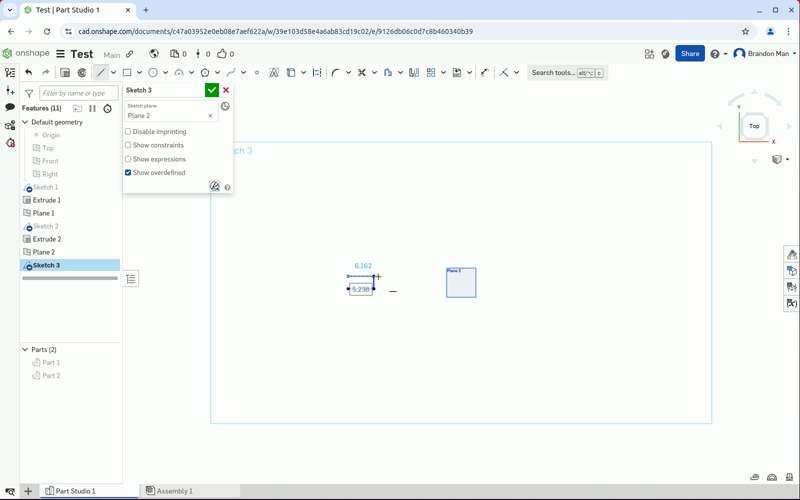
key_down(shift)
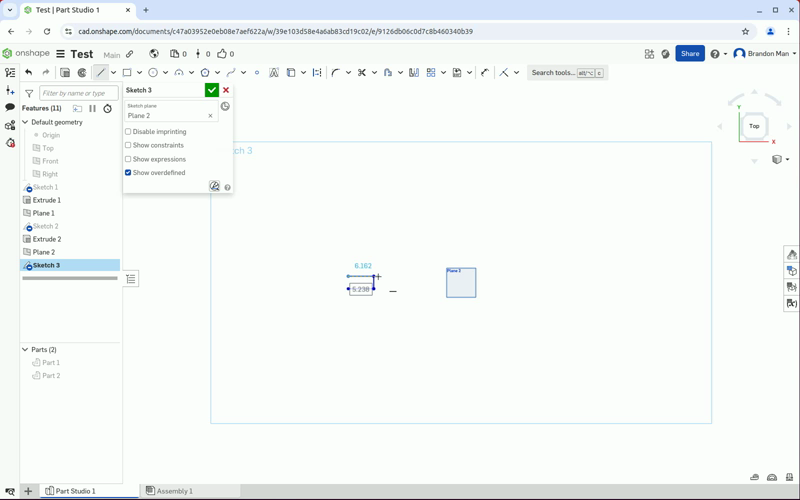
mouse_move(348, 288)
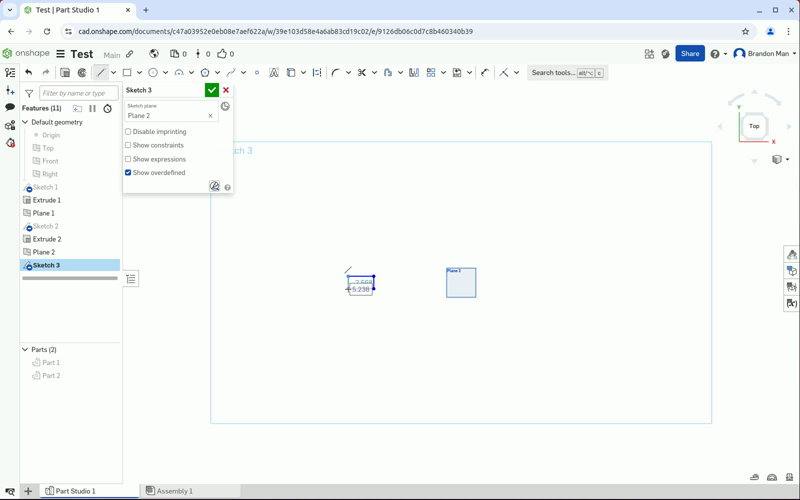
key_up(shift)
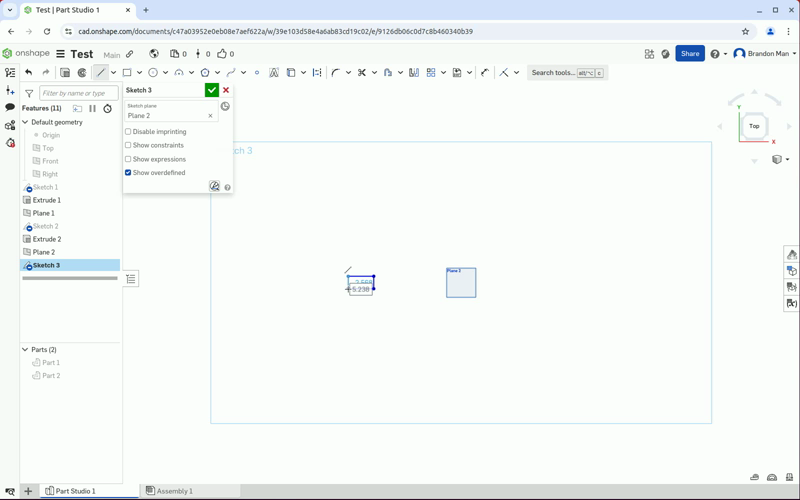
click(348, 288)
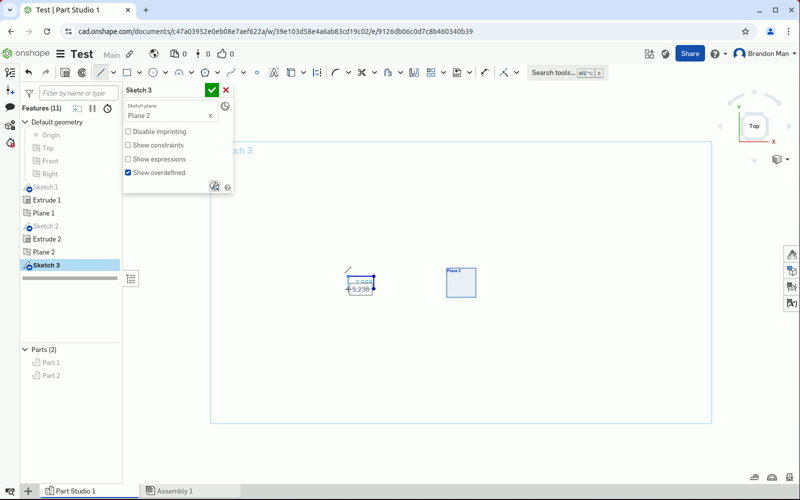
key(esc)
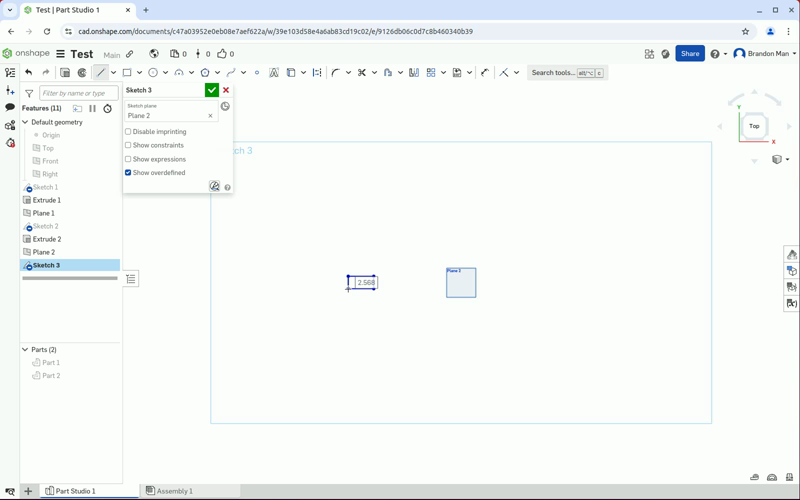
mouse_move(363, 288)
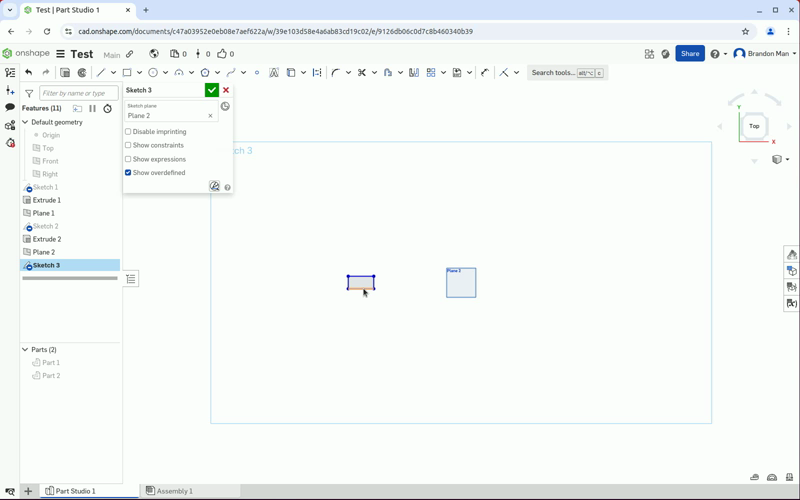
scroll(6)
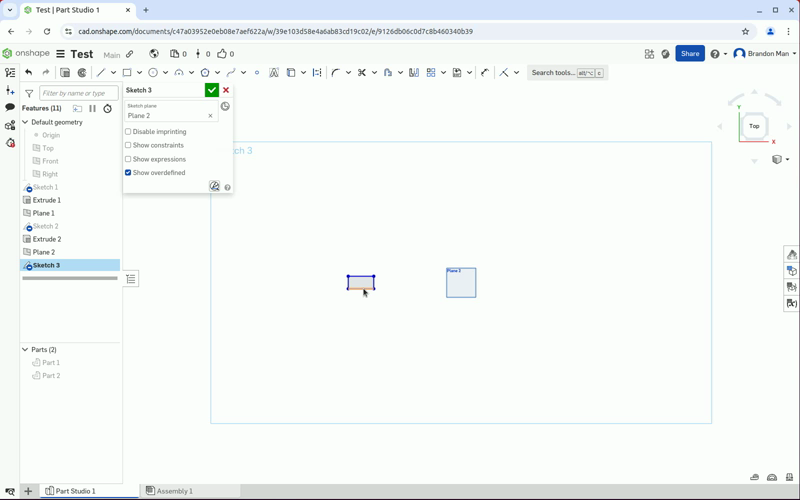
scroll(6)
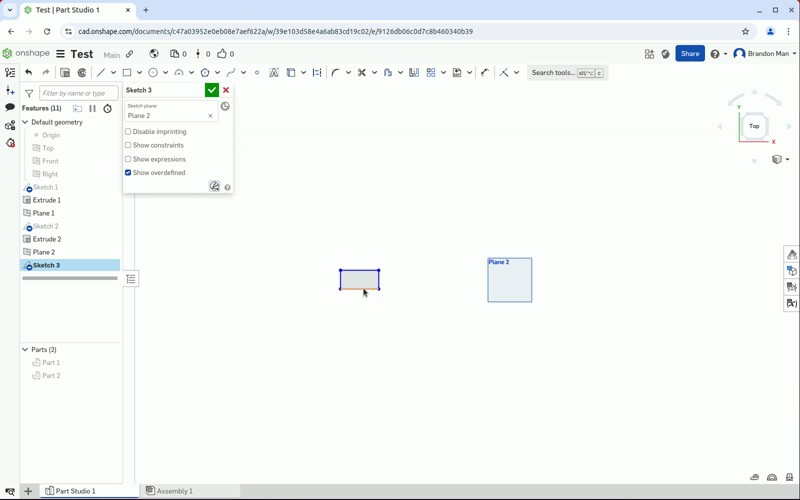
scroll(6)
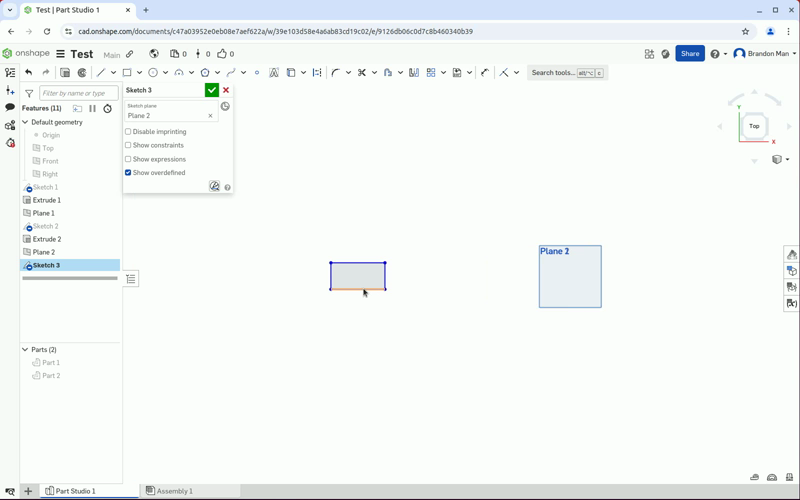
scroll(6)
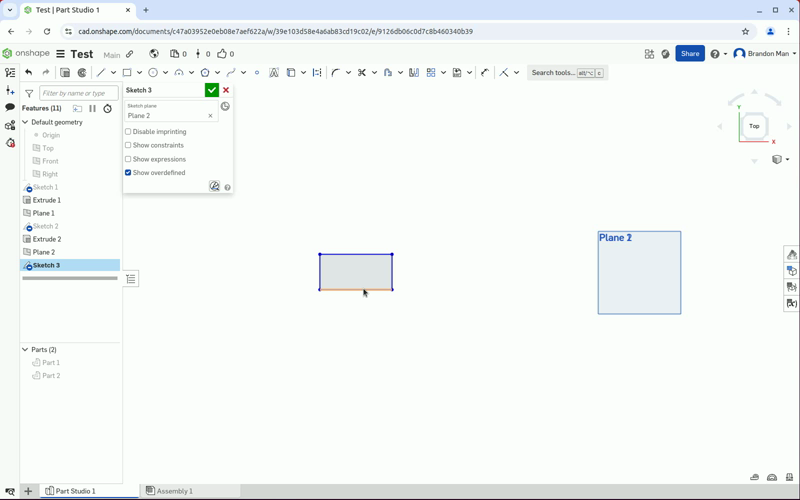
scroll(6)
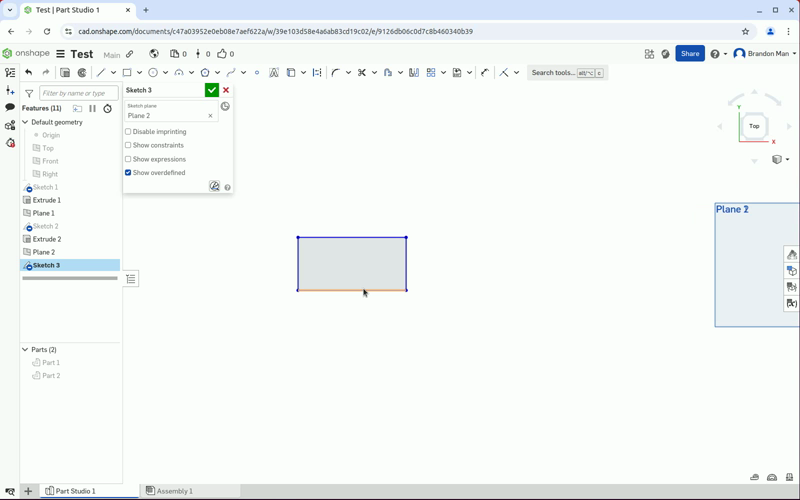
scroll(6)
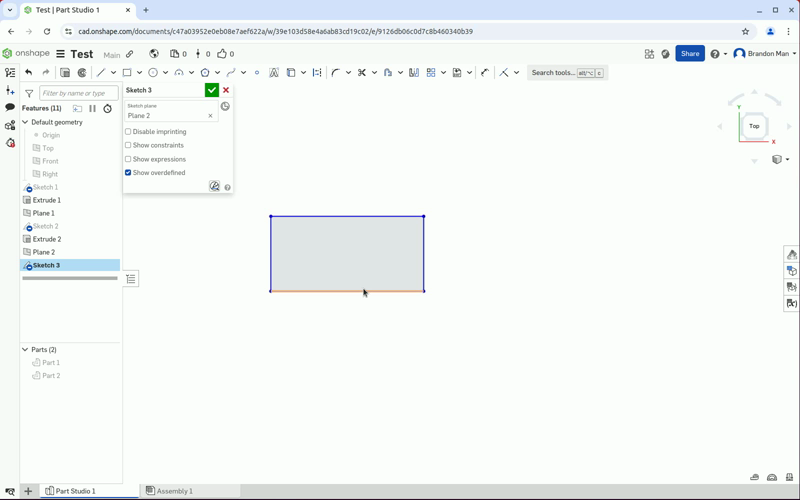
scroll(6)
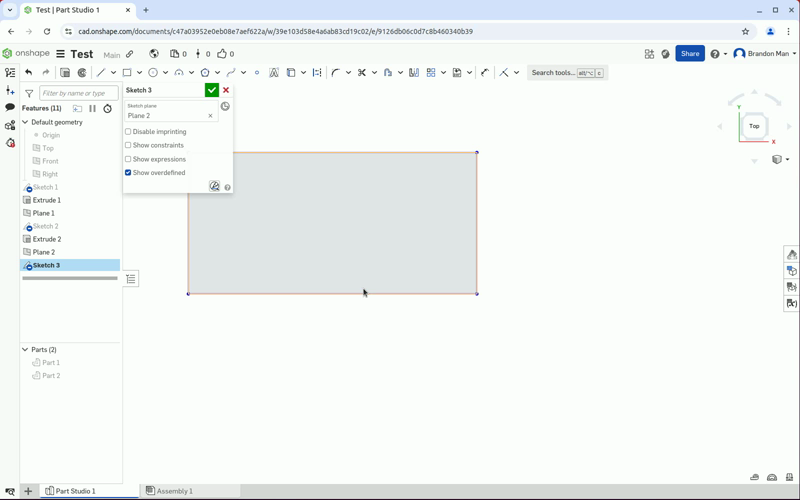
click(363, 288)
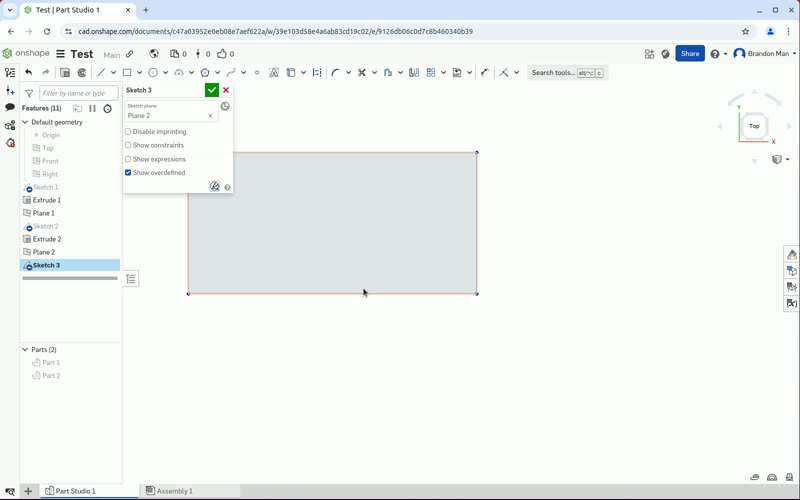
scroll(-6)
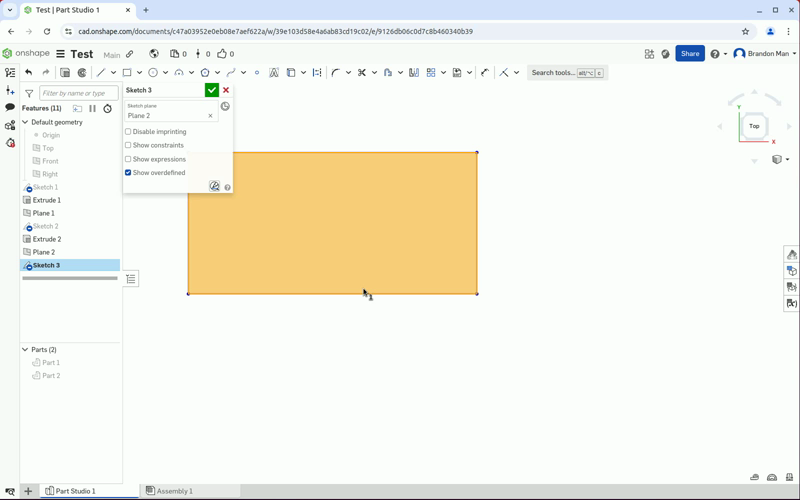
scroll(-6)
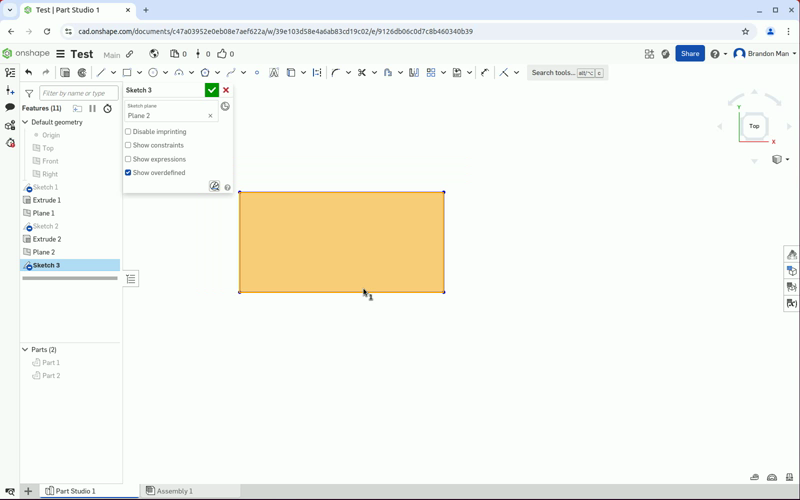
scroll(-6)
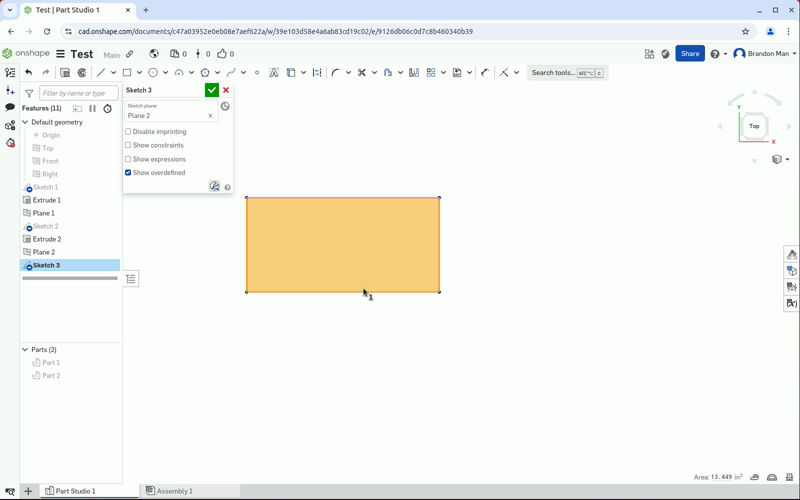
scroll(-6)
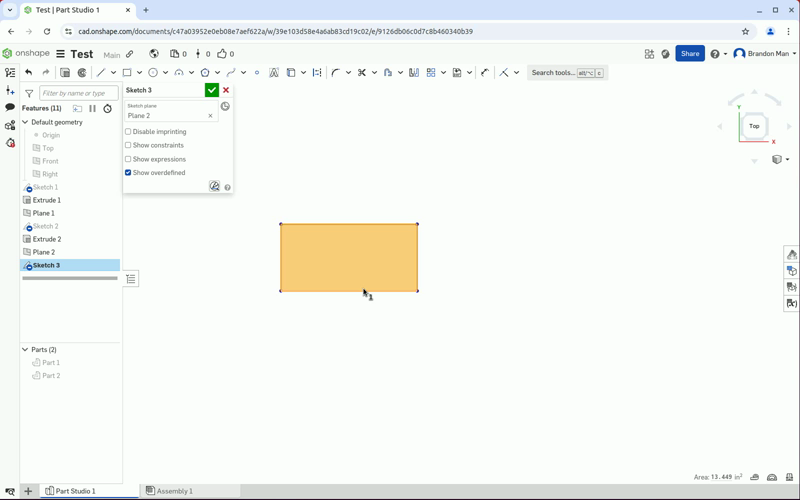
scroll(-6)
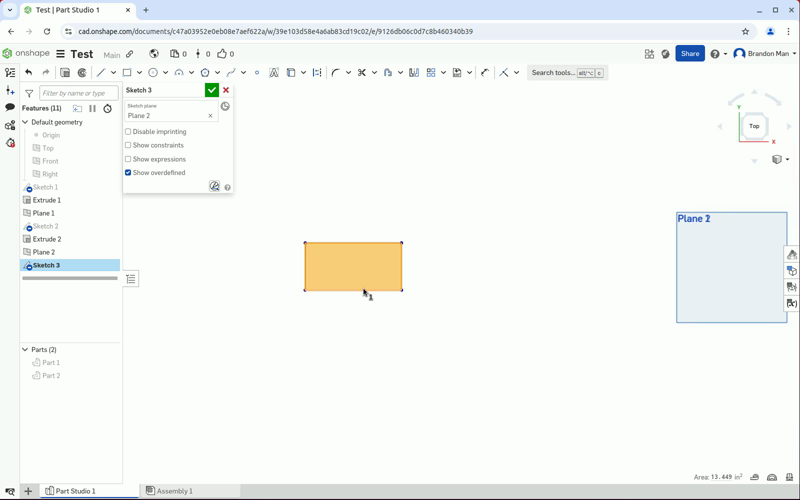
scroll(-6)
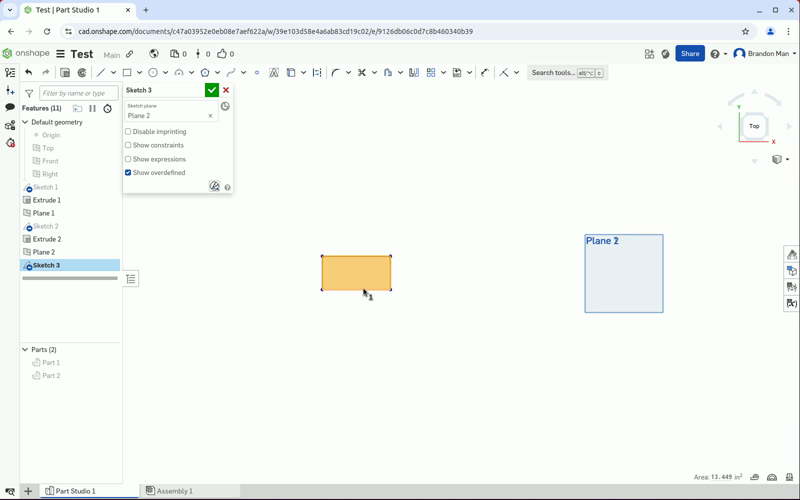
scroll(-6)
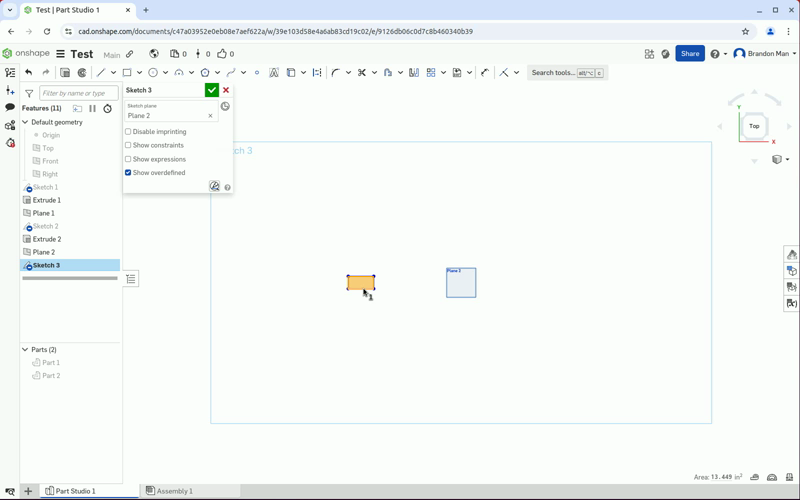
mouse_move(73, 352)
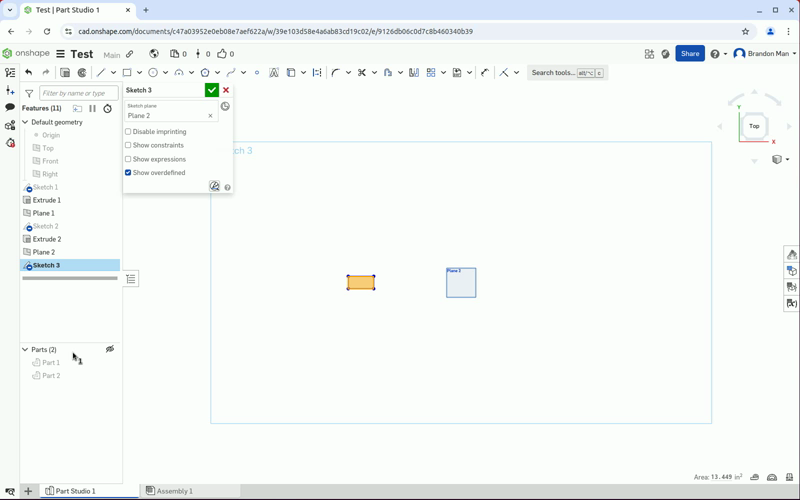
key(shift+y)
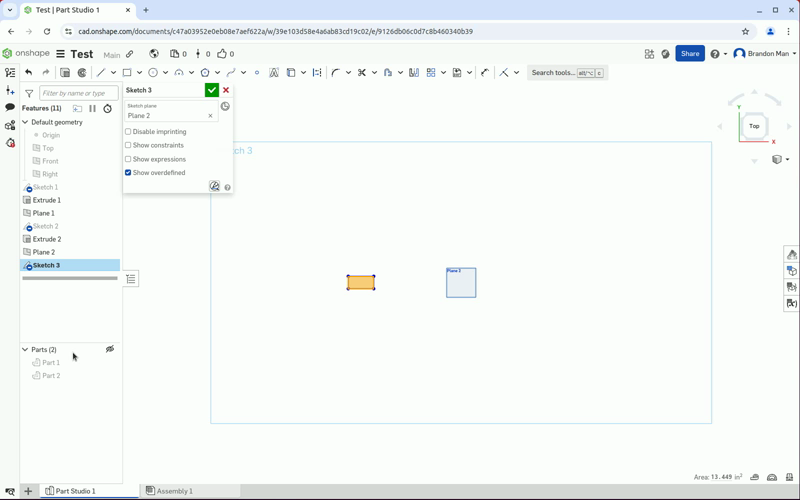
key(shift+e)
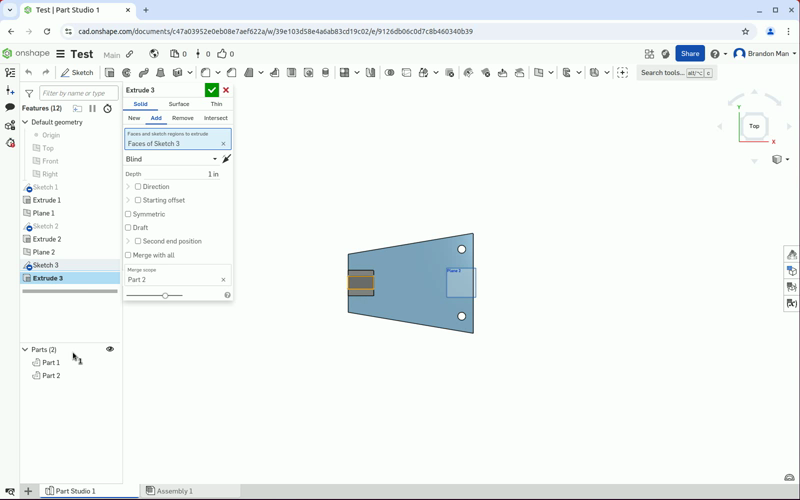
mouse_move(143, 106)
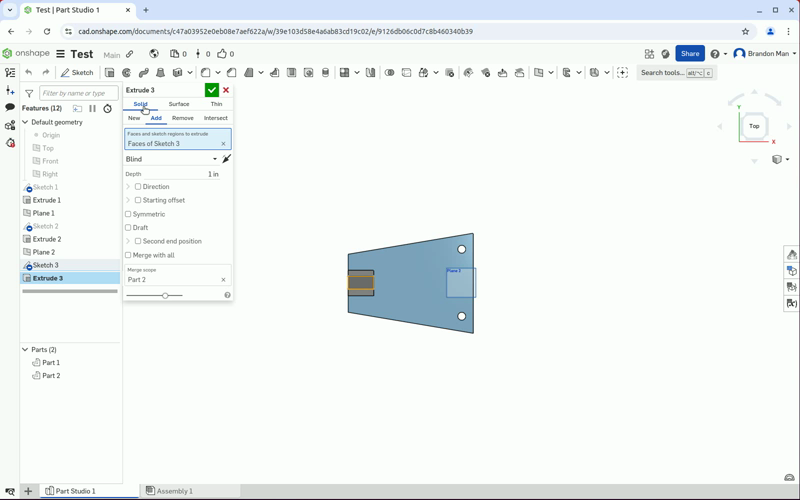
click(143, 106)
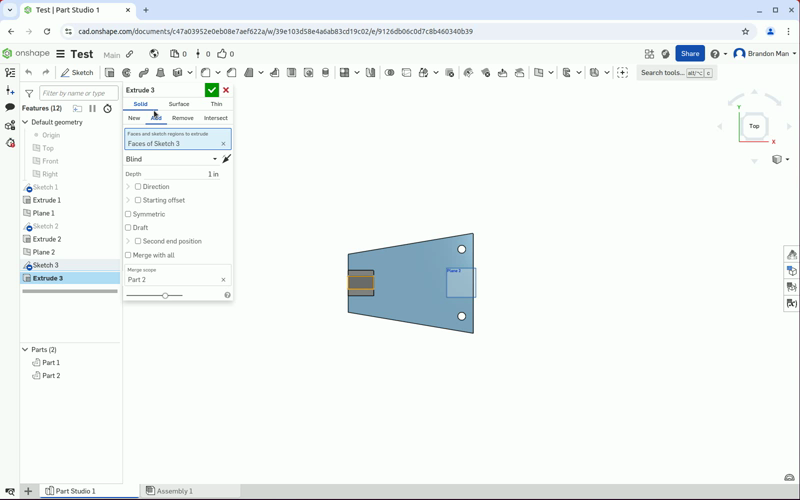
mouse_move(186, 120)
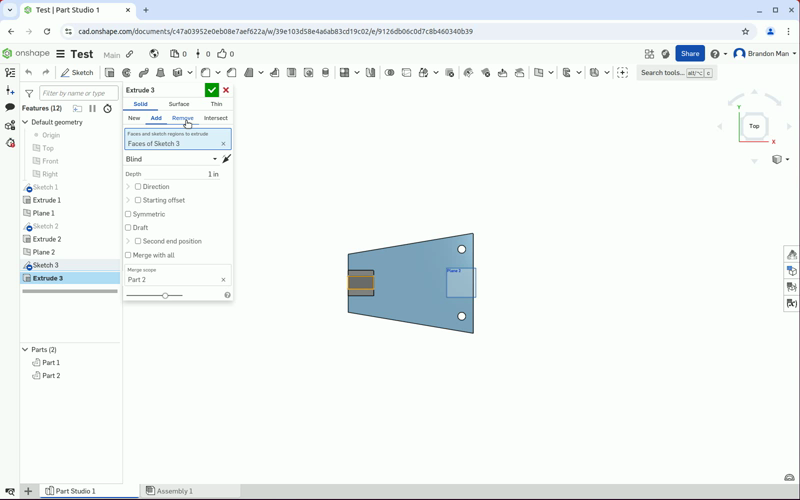
click(186, 120)
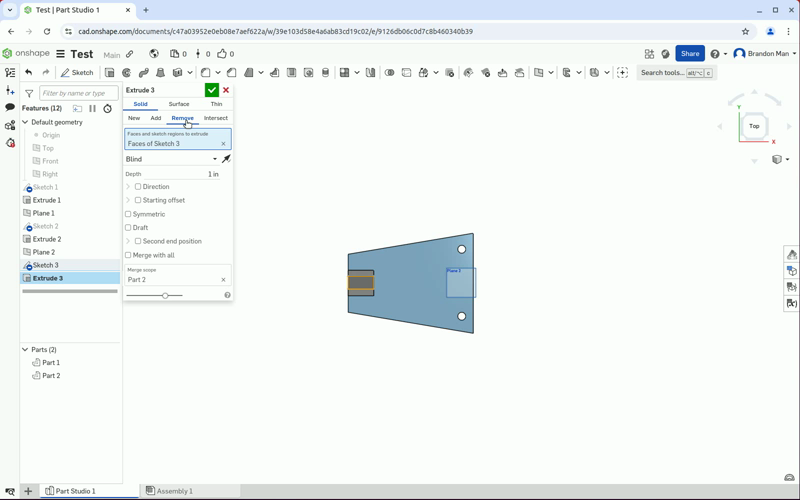
key(tab, 4)
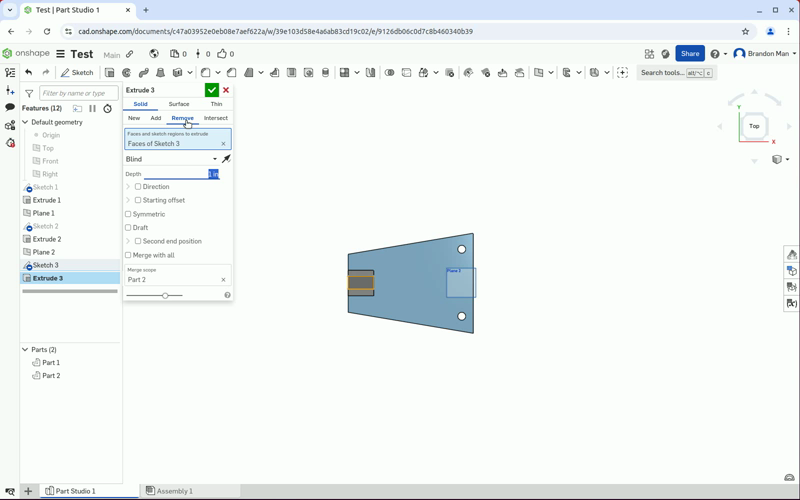
text(0.963)
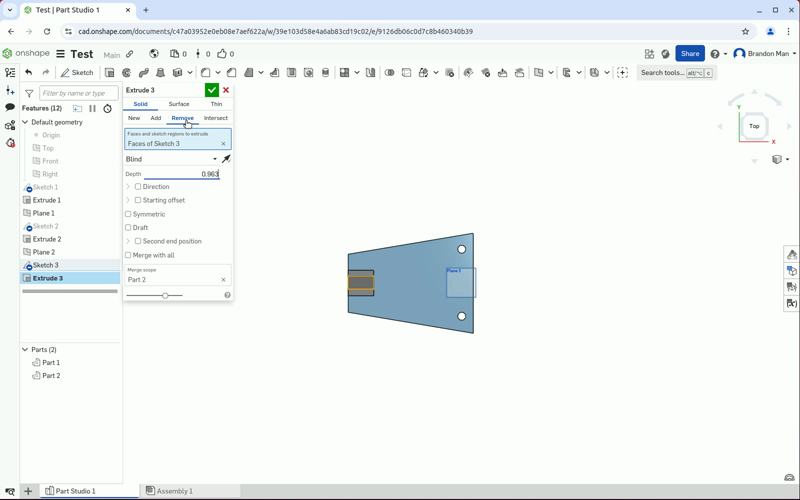
key(tab, 6)
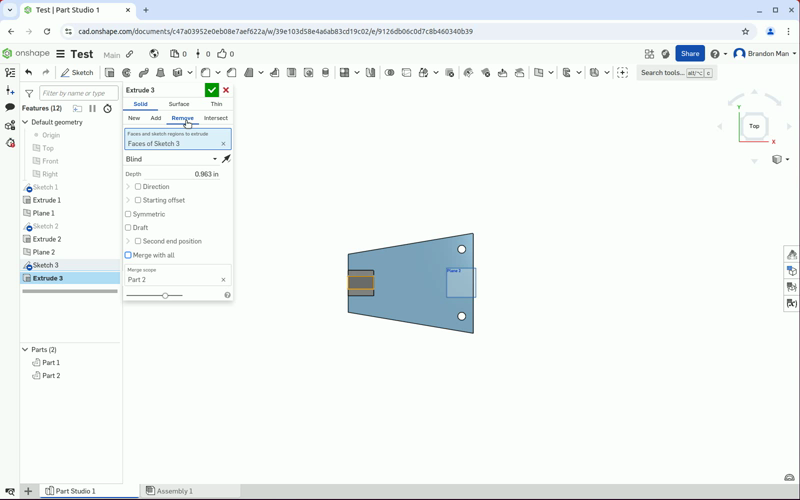
key(space)
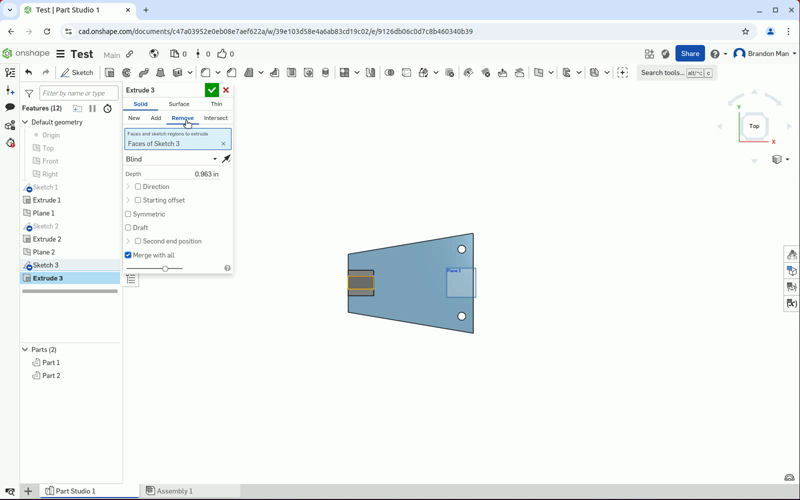
key(enter)
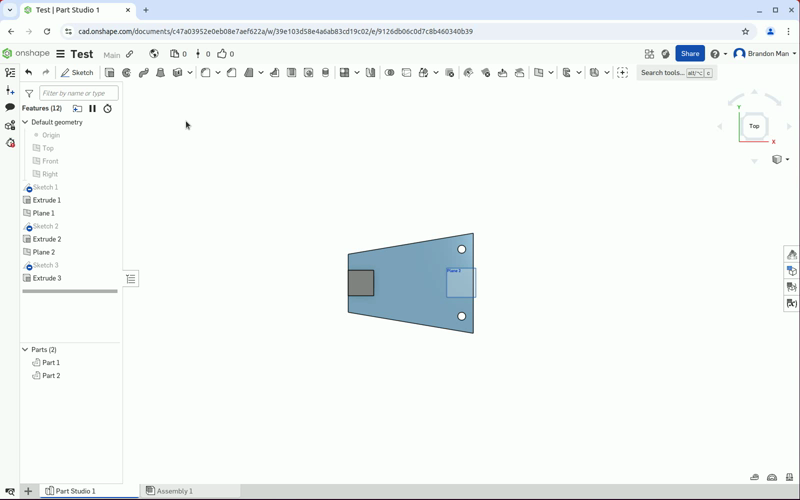
key(shift+h)
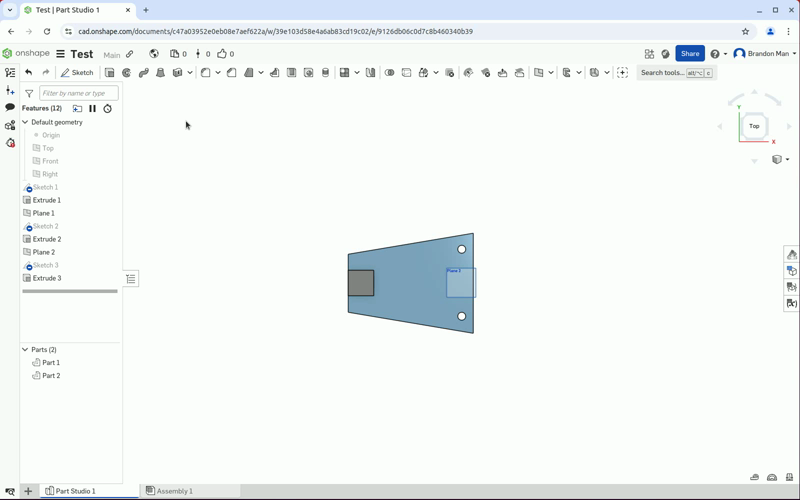
key(shift+h)
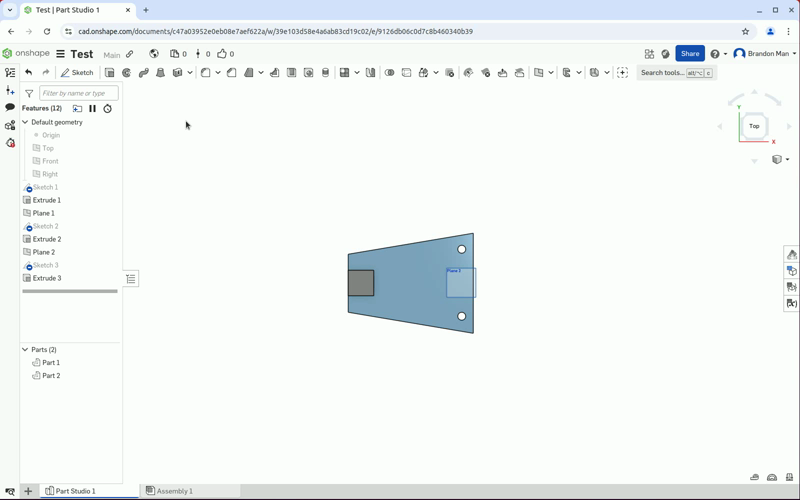
mouse_move(73, 189)
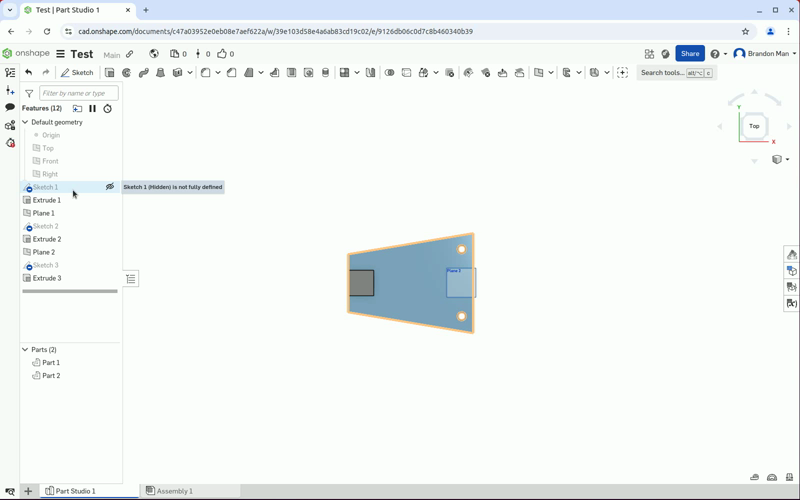
click(73, 189)
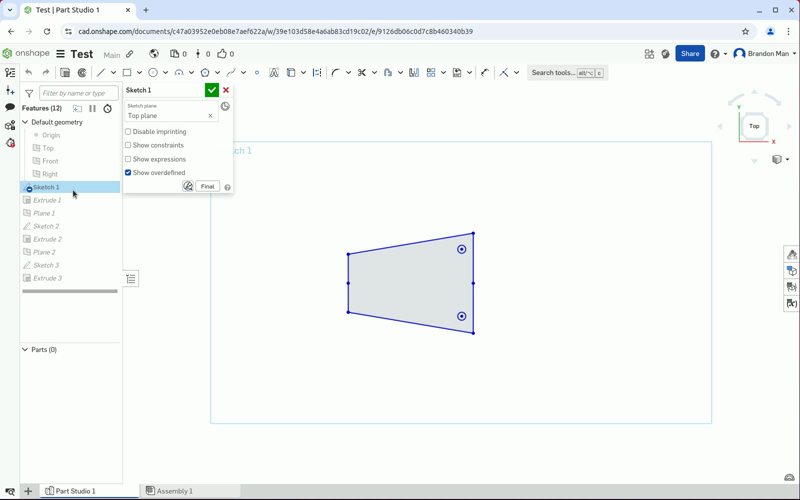
mouse_move(229, 92)
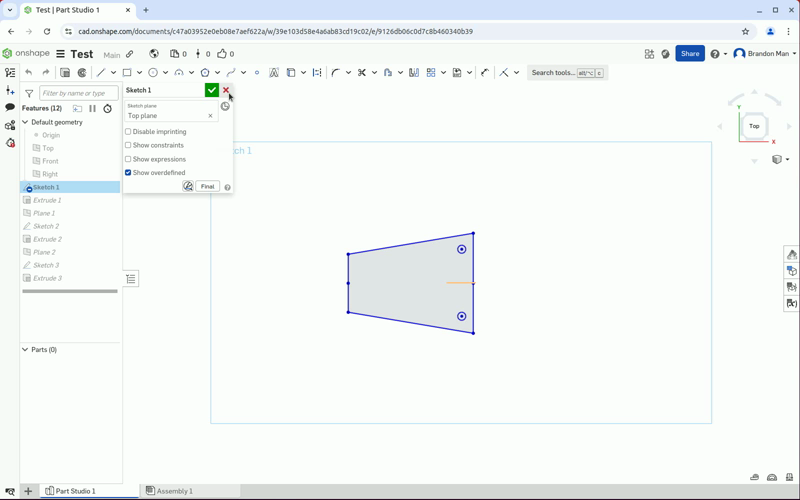
click(229, 92)
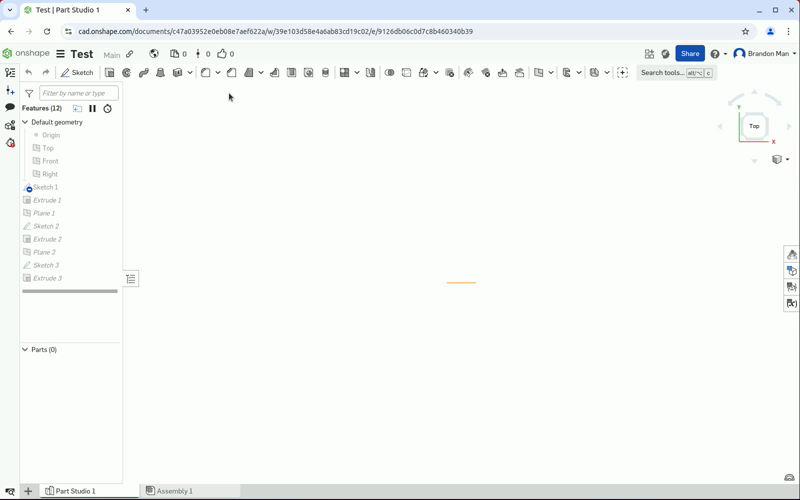
key(shift+s)
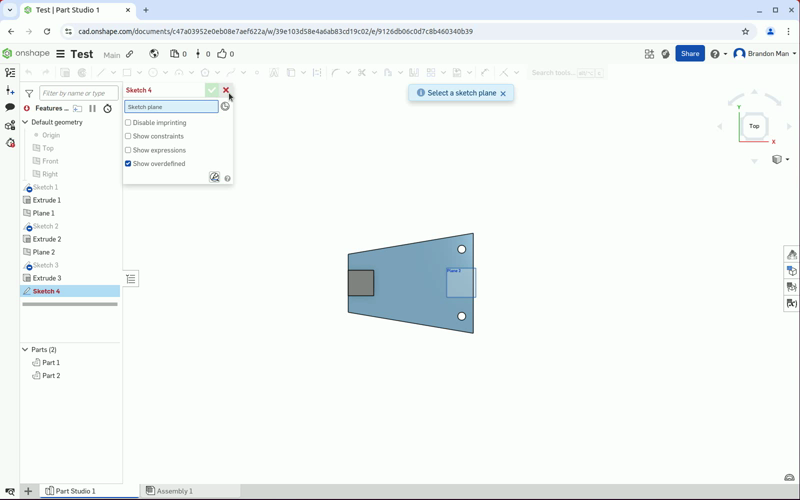
mouse_move(73, 215)
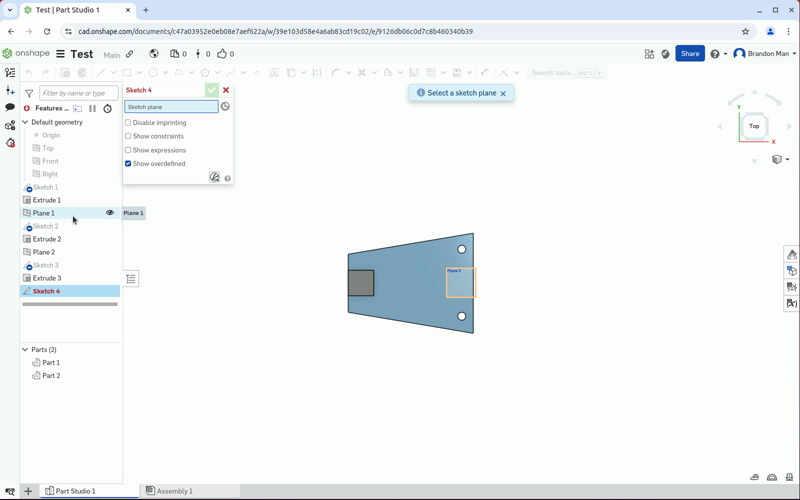
click(73, 215)
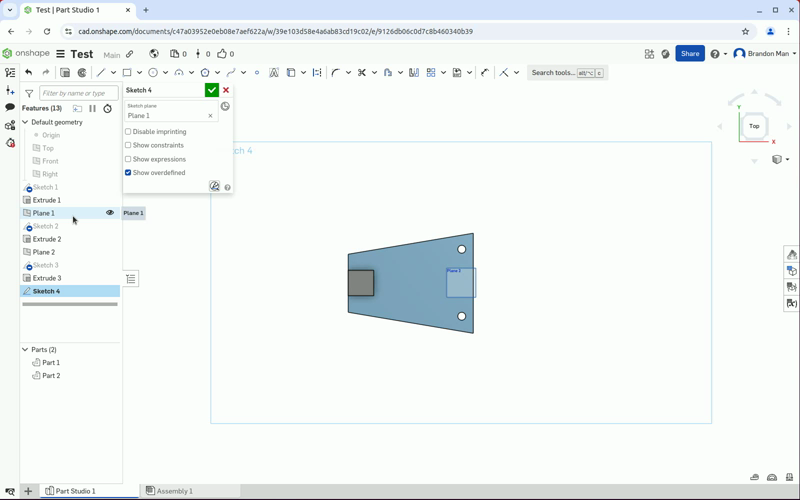
mouse_move(73, 352)
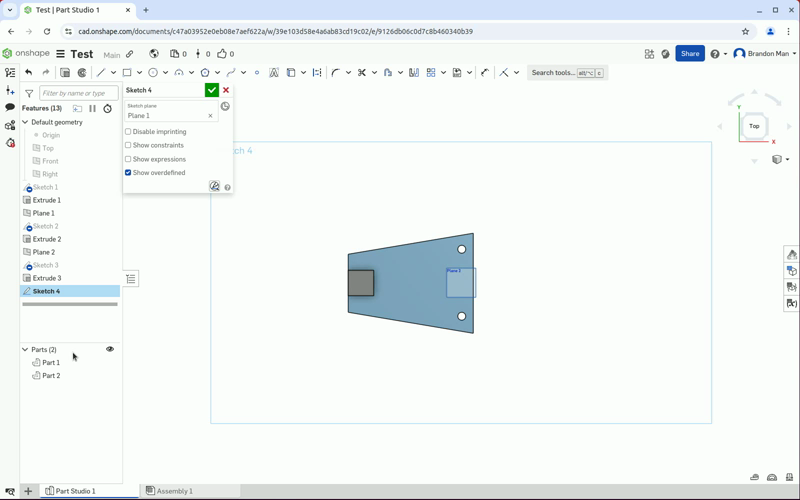
key(y)
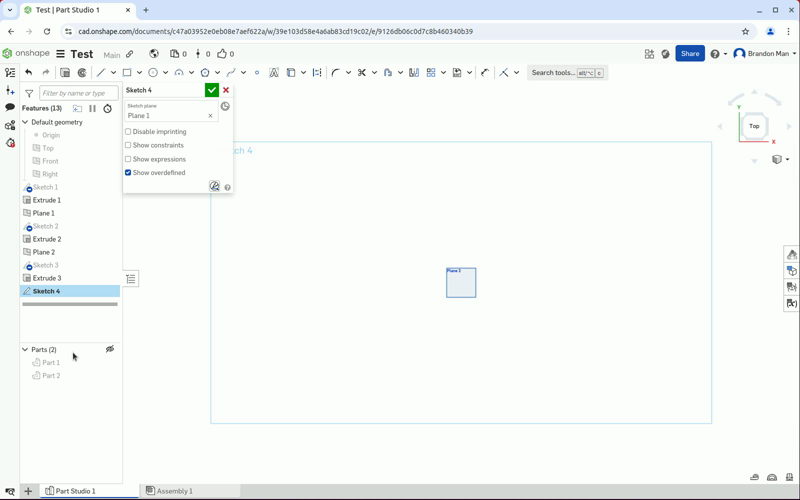
key(c)
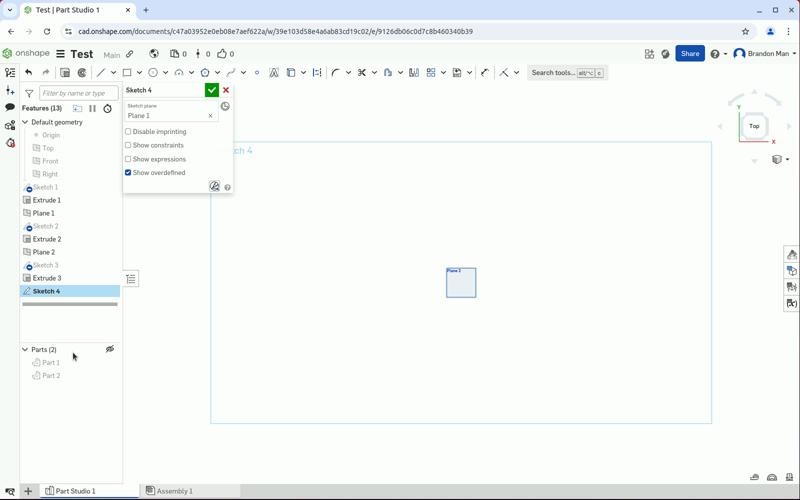
key_down(shift)
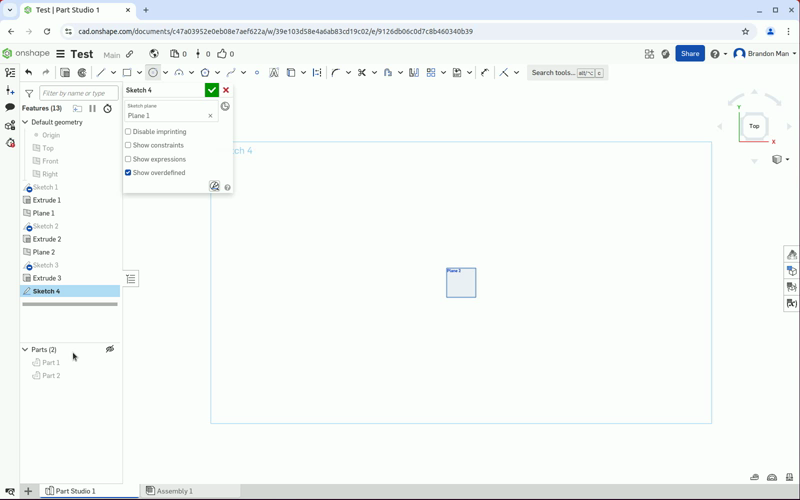
mouse_move(440, 282)
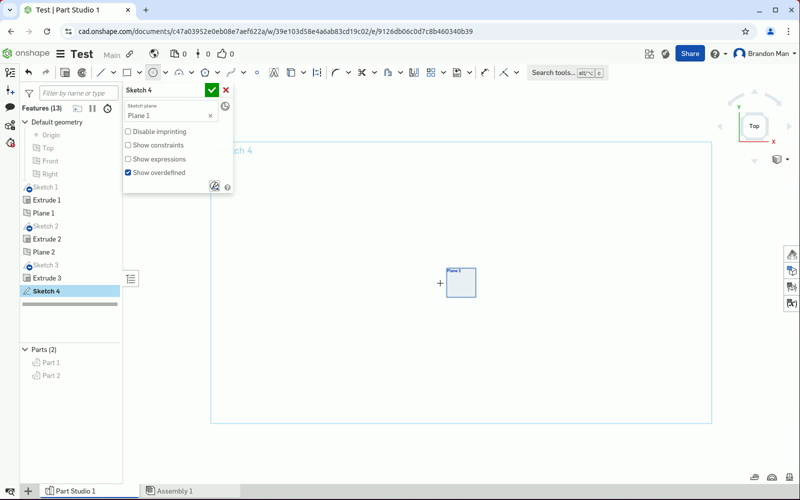
click(440, 282)
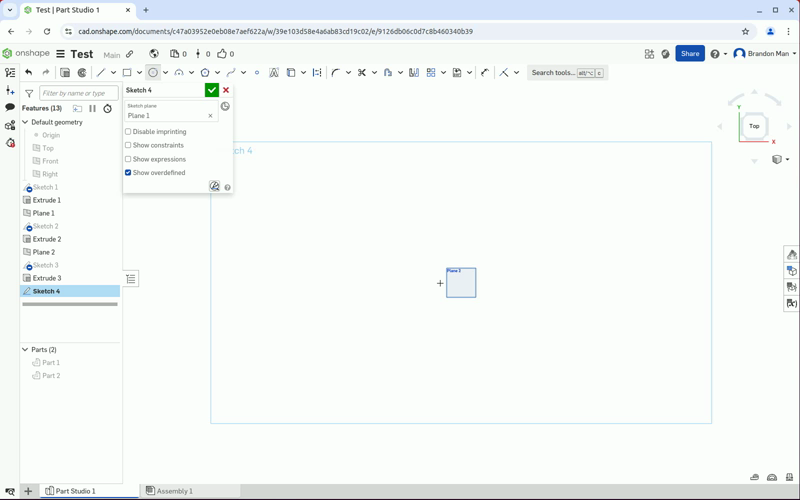
key_up(shift)
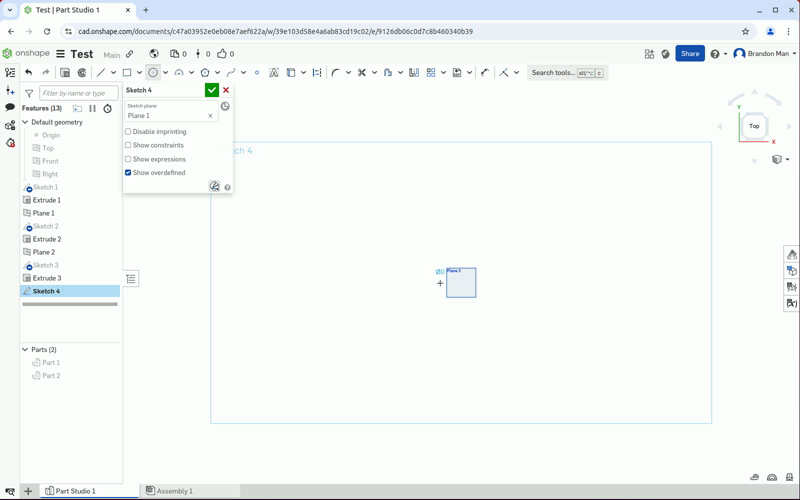
mouse_move(449, 282)
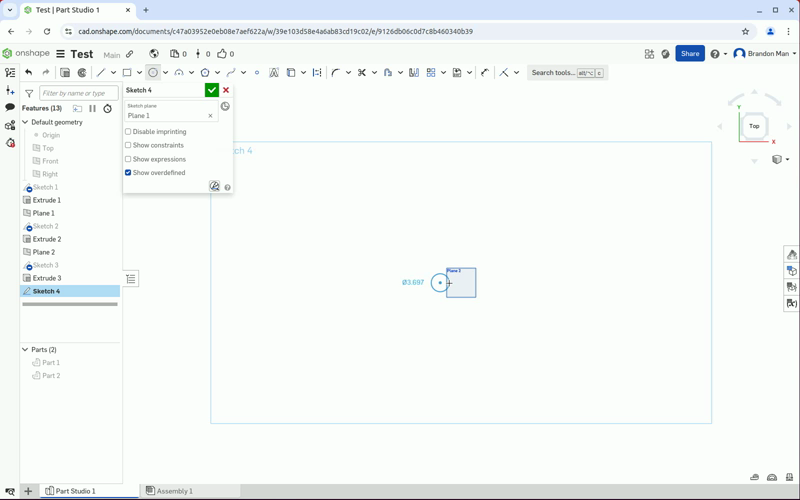
click(449, 282)
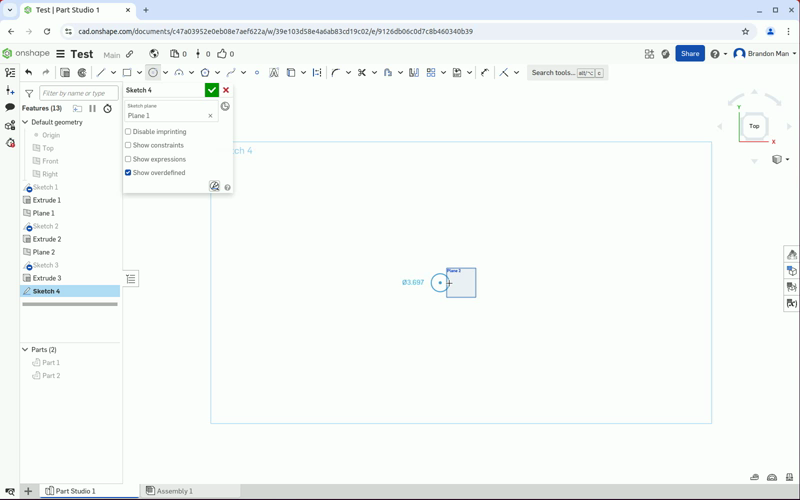
key(esc)
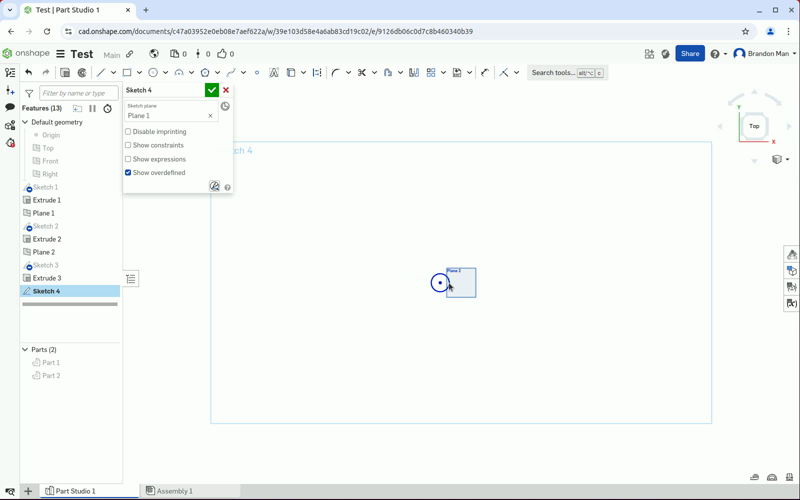
mouse_move(441, 277)
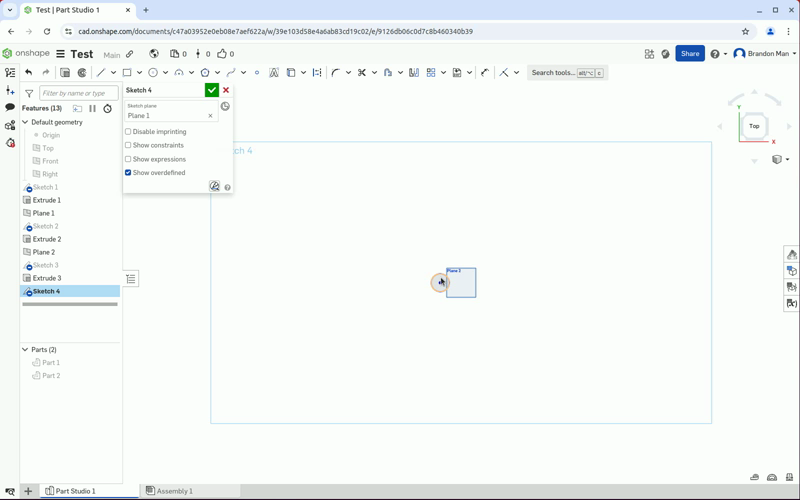
scroll(6)
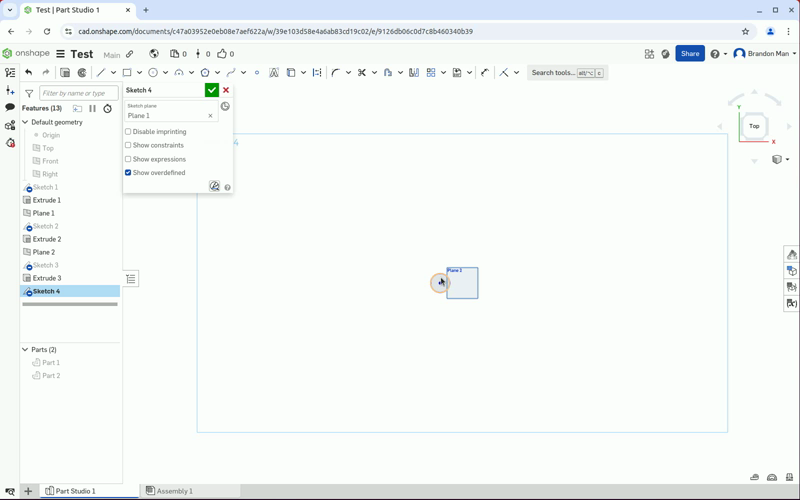
scroll(6)
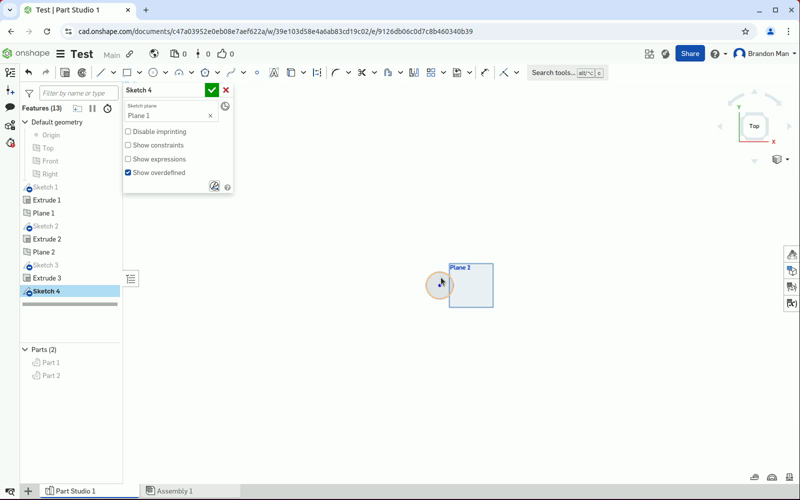
scroll(6)
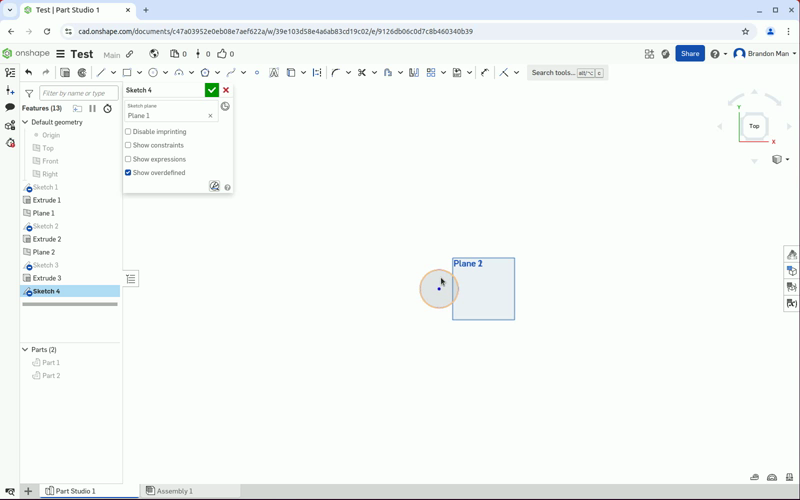
scroll(6)
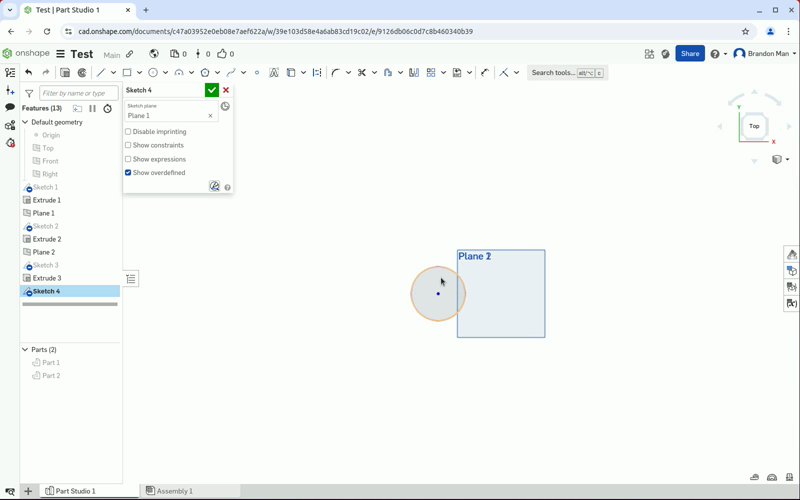
scroll(6)
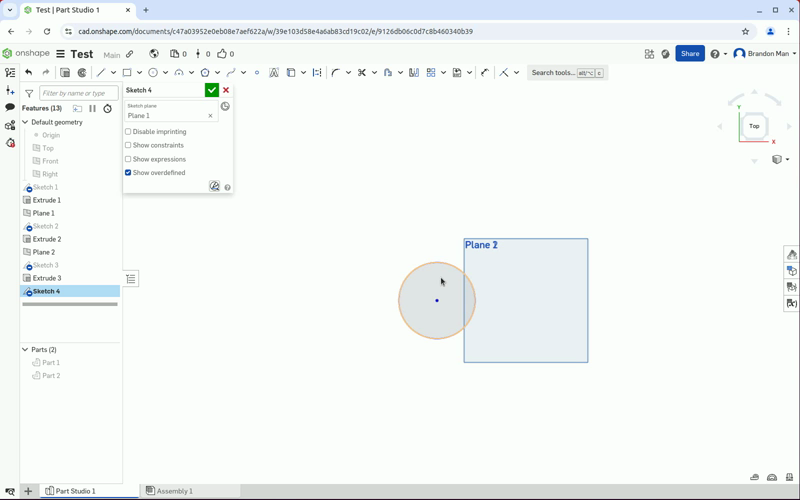
scroll(6)
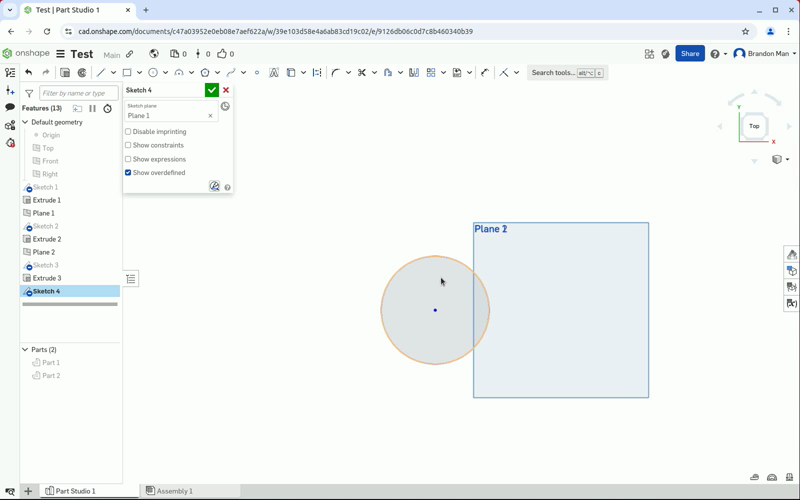
scroll(6)
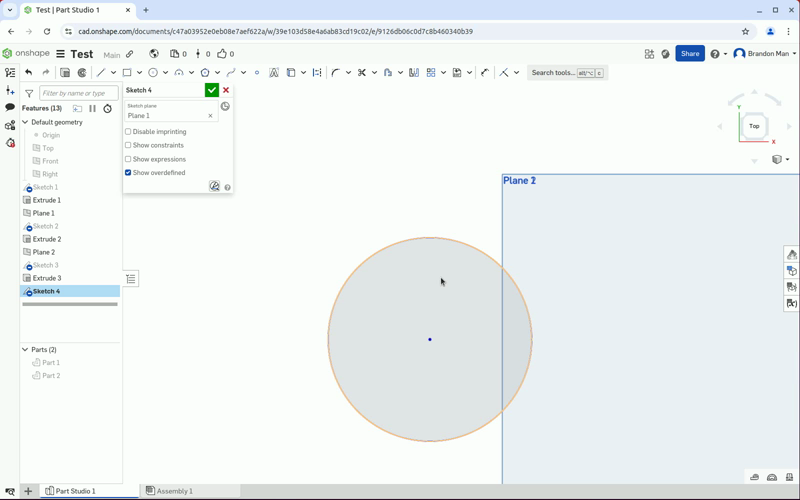
click(441, 277)
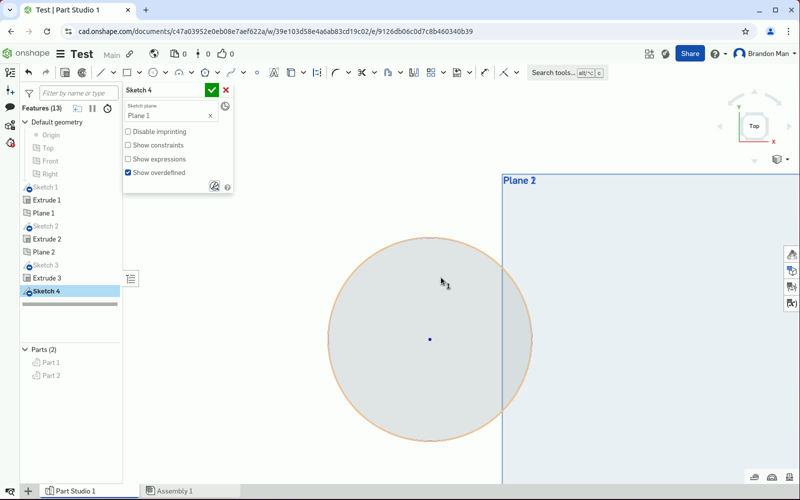
scroll(-6)
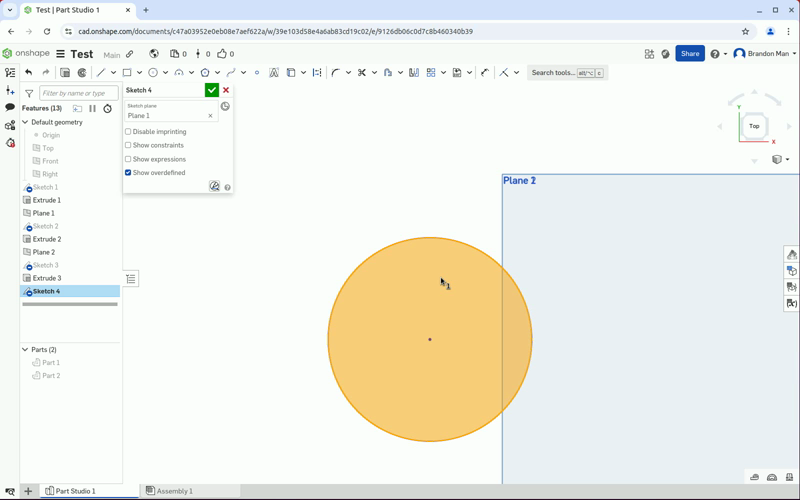
scroll(-6)
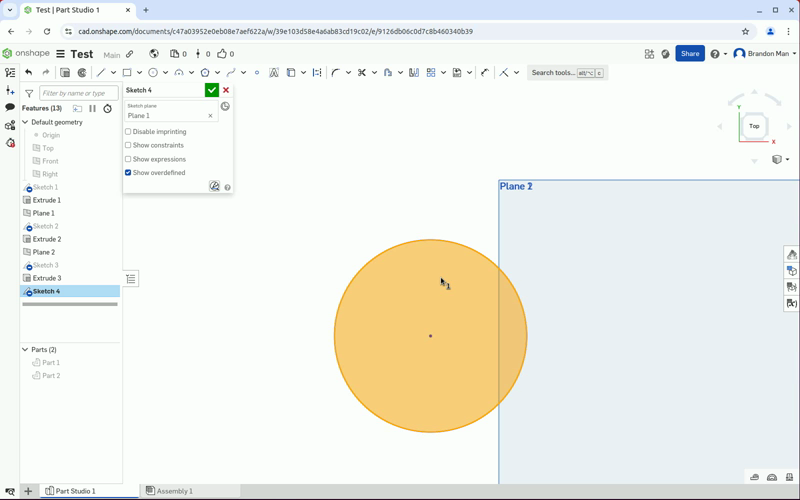
scroll(-6)
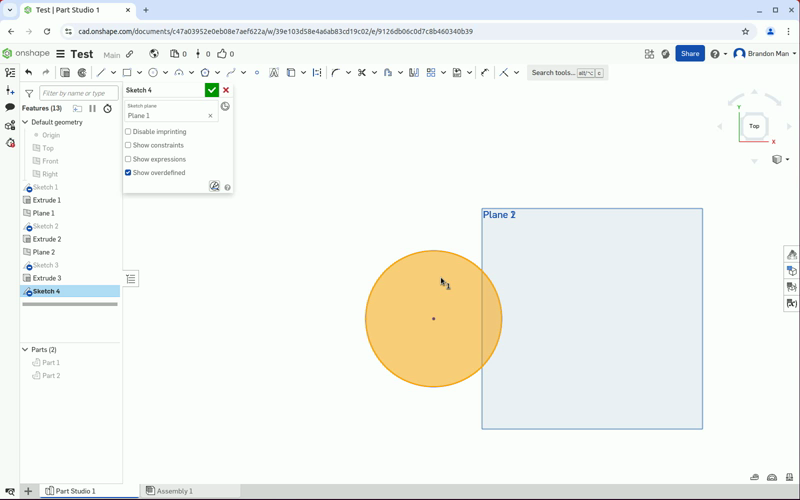
scroll(-6)
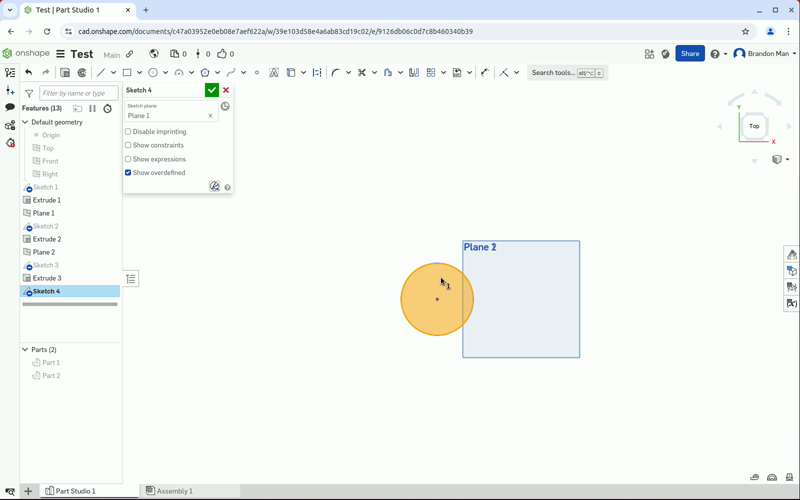
scroll(-6)
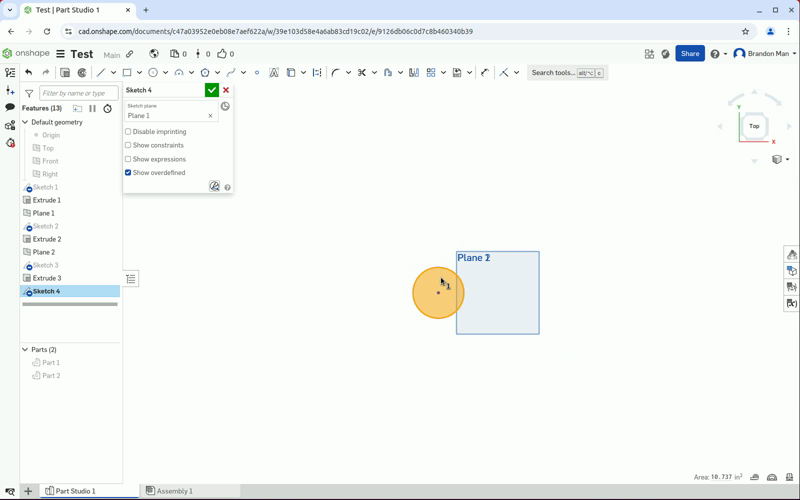
scroll(-6)
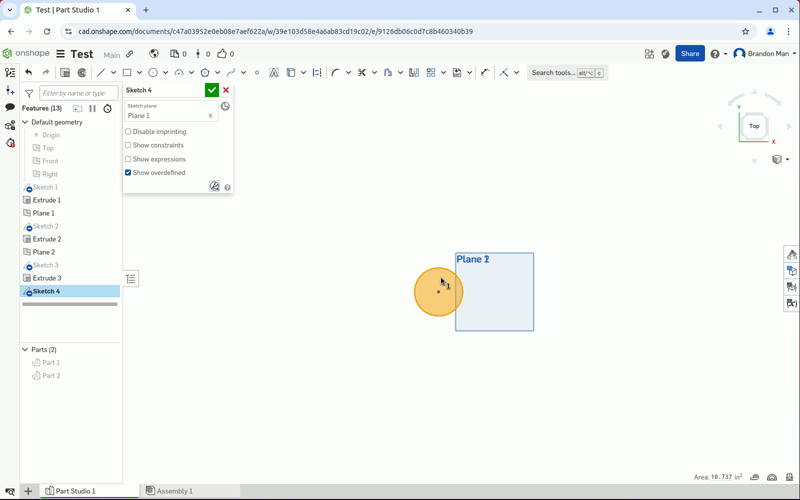
scroll(-6)
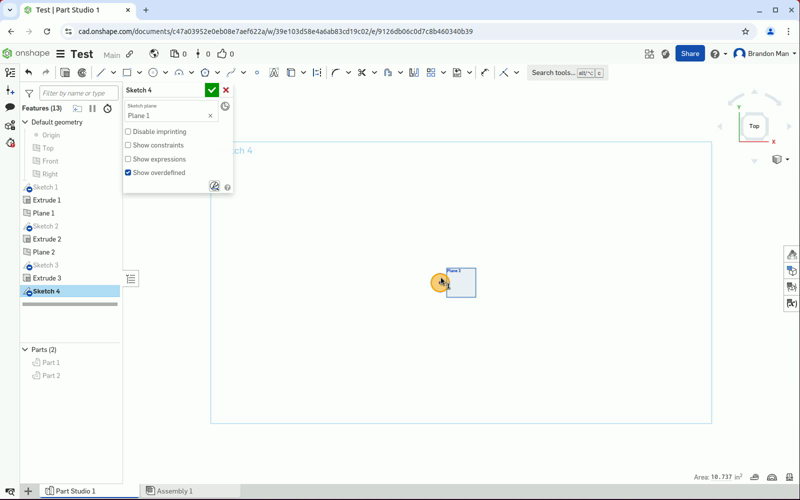
mouse_move(73, 352)
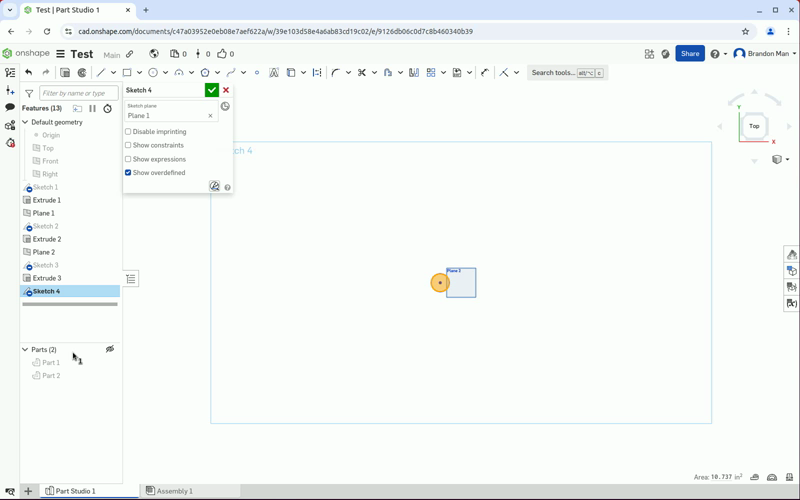
key(shift+y)
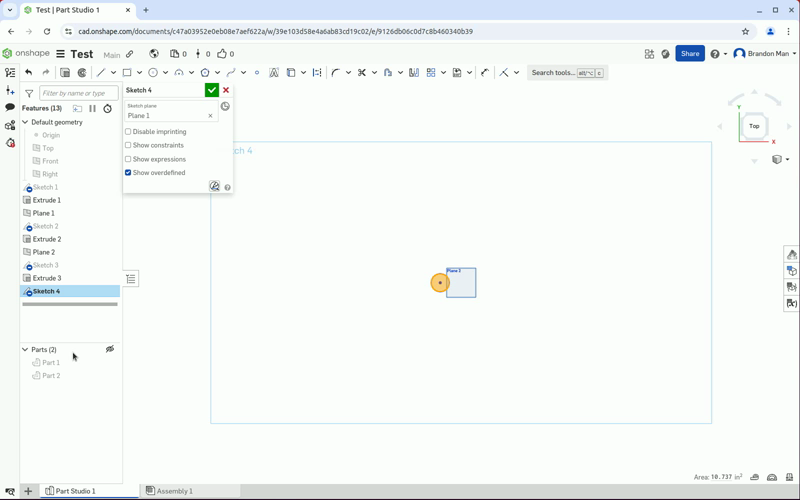
key(shift+e)
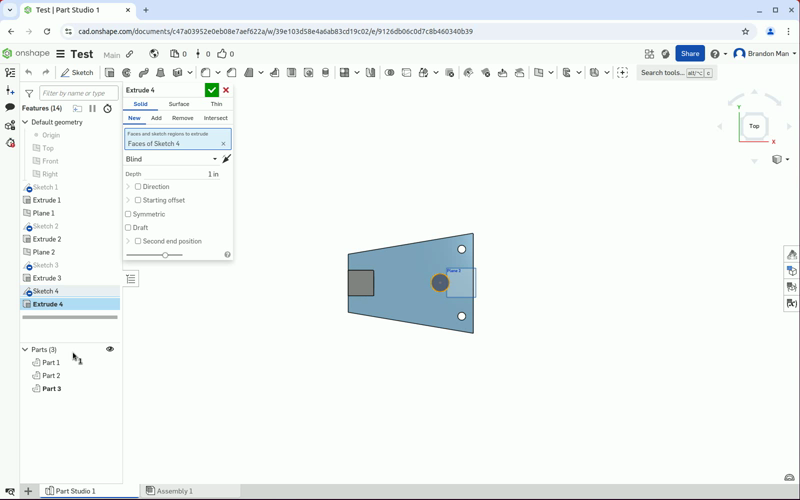
mouse_move(143, 106)
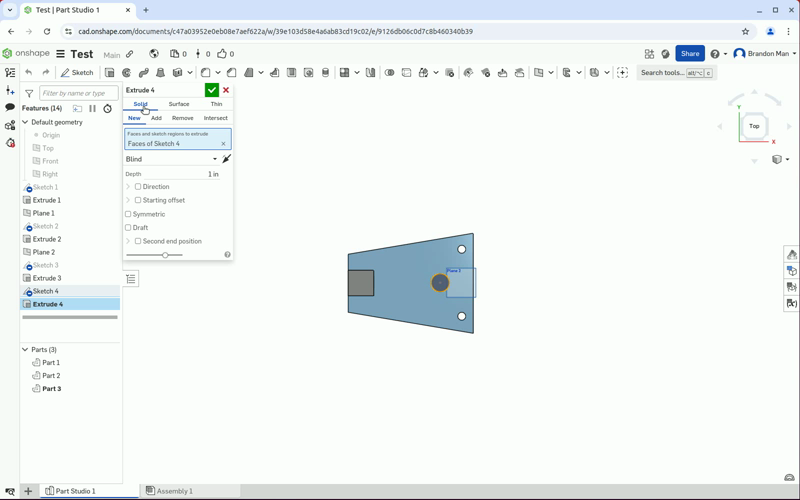
click(143, 106)
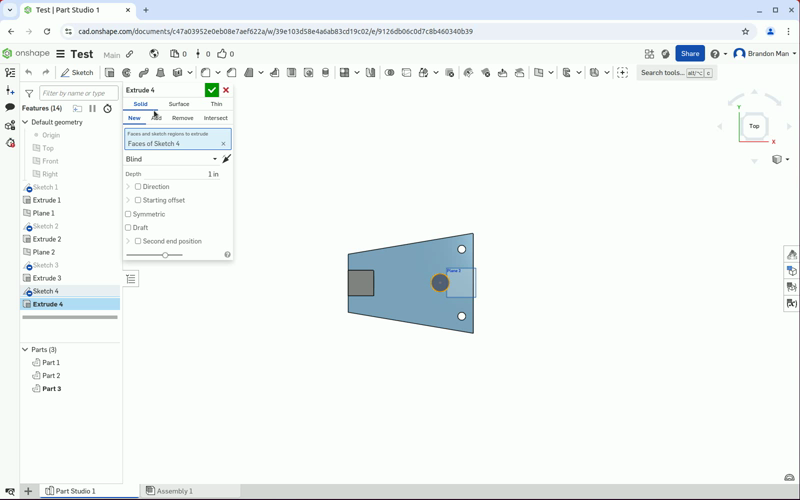
mouse_move(186, 120)
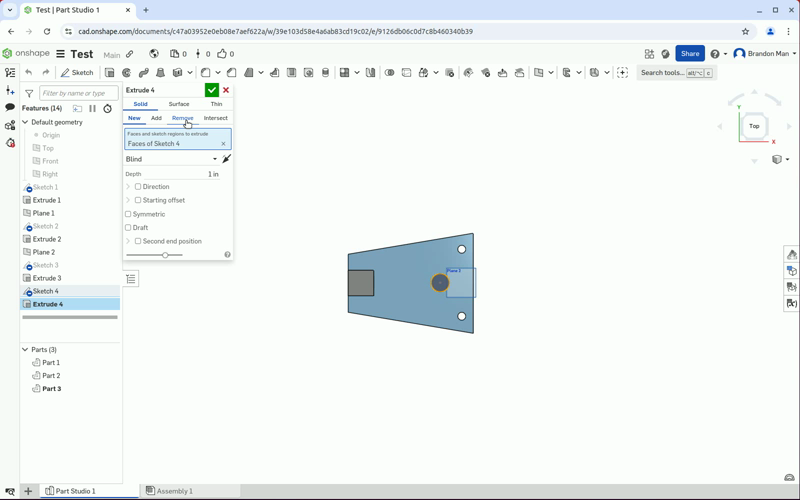
click(186, 120)
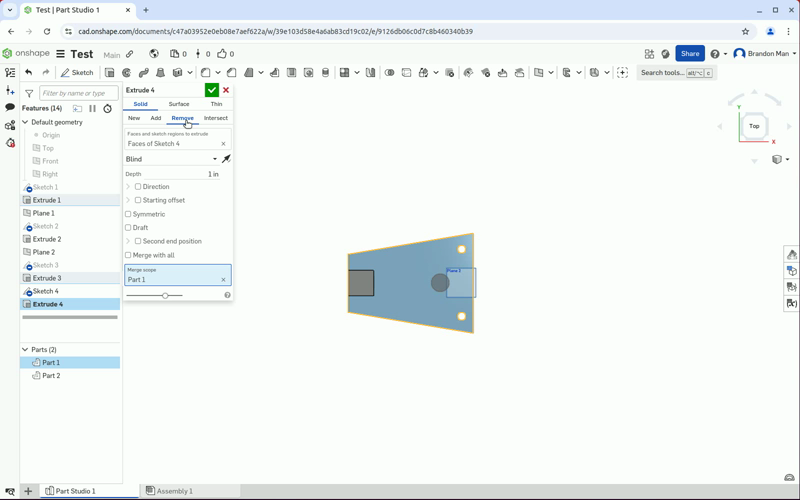
key(tab, 4)
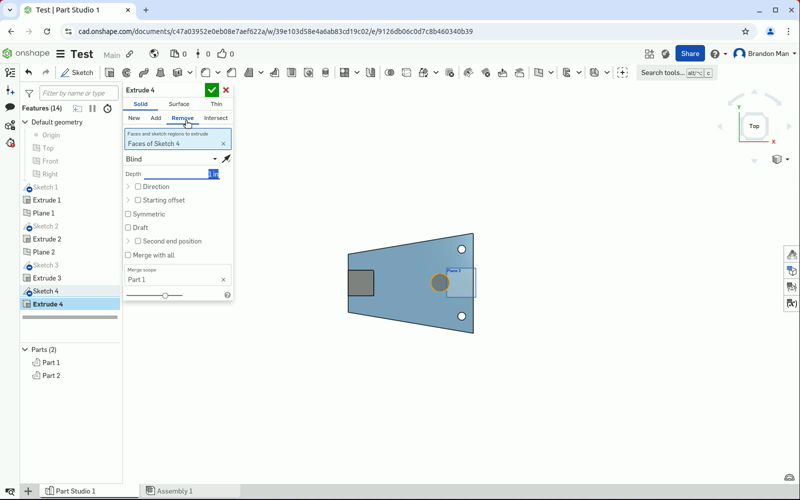
text(2.648)
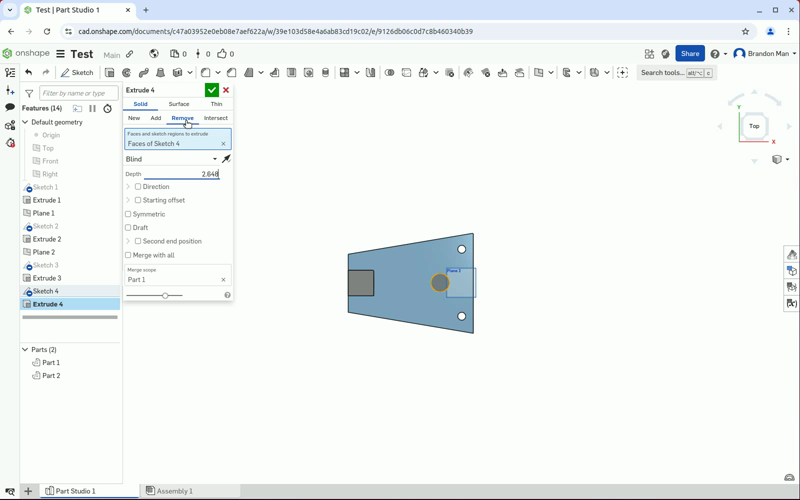
key(tab, 6)
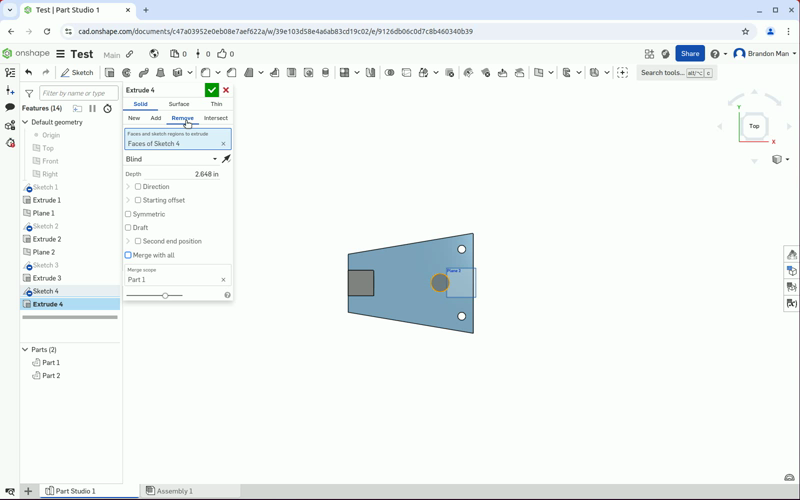
key(space)
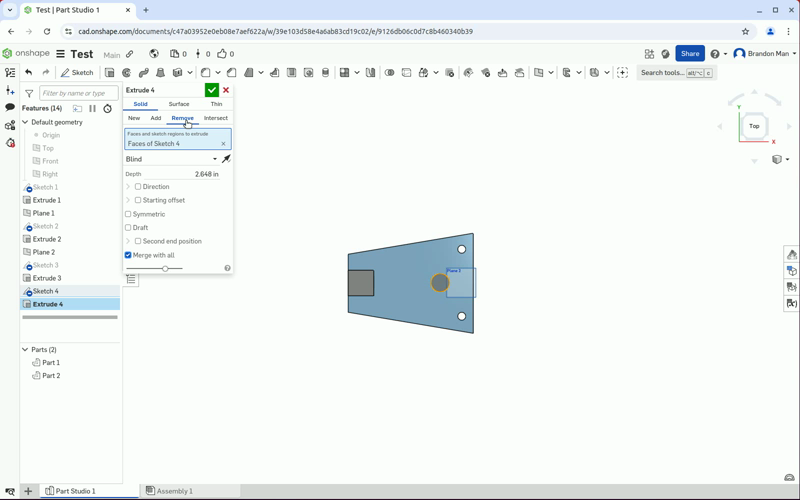
key(enter)
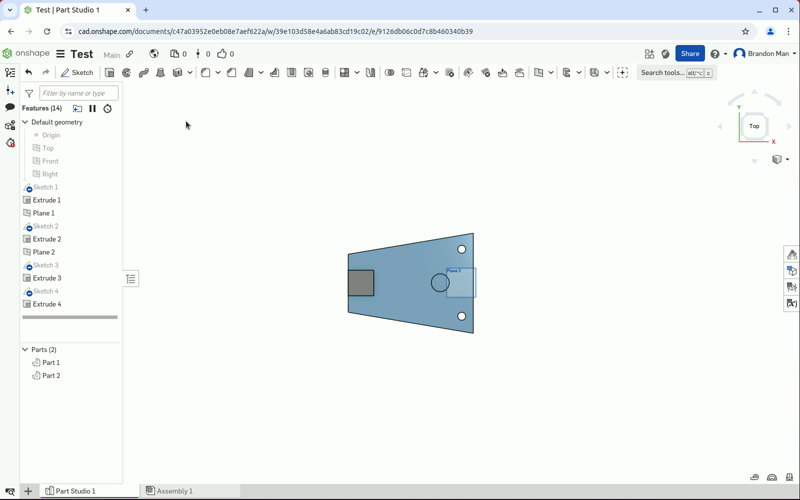
key(shift+h)
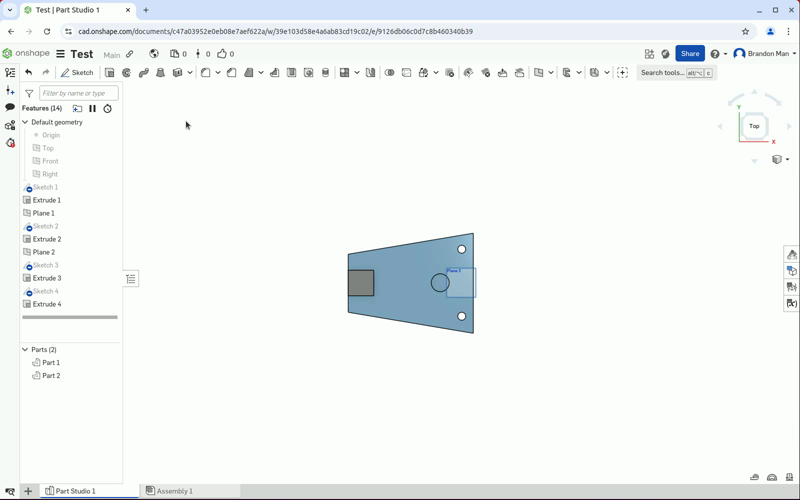
key(shift+h)
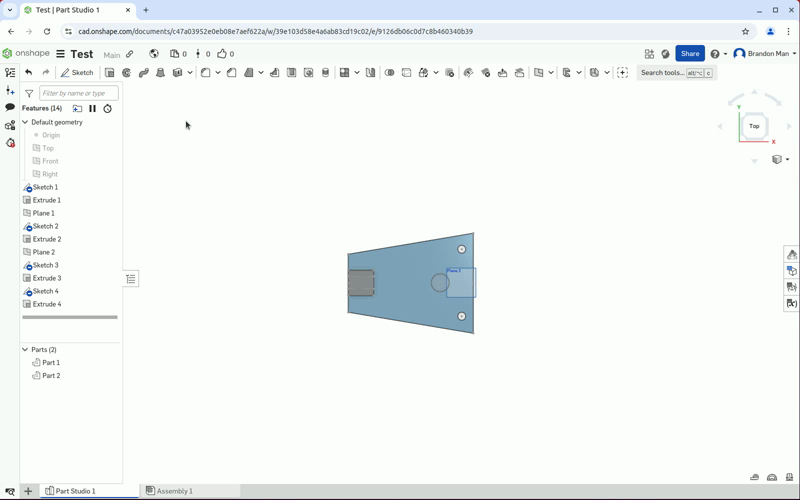
key(shift+7)
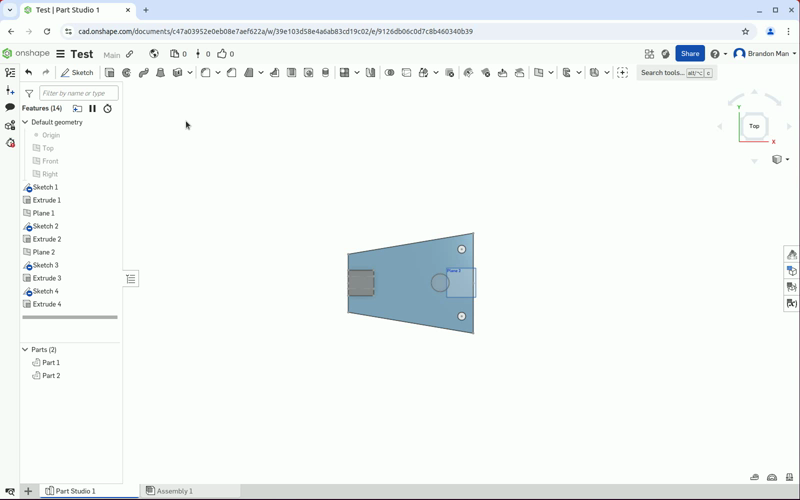
key(up, 3)
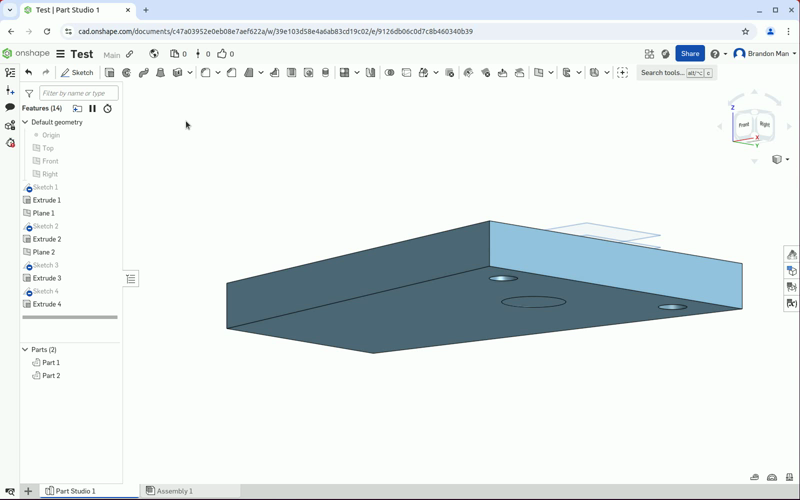
key(left, 3)
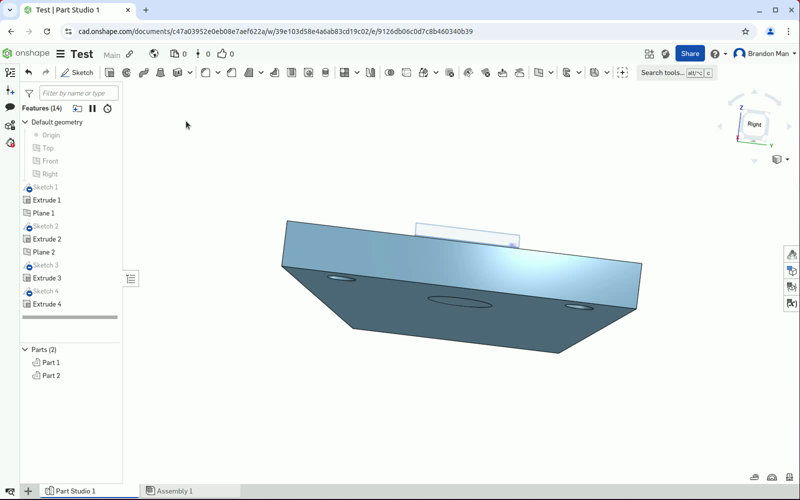
key(right, 3)
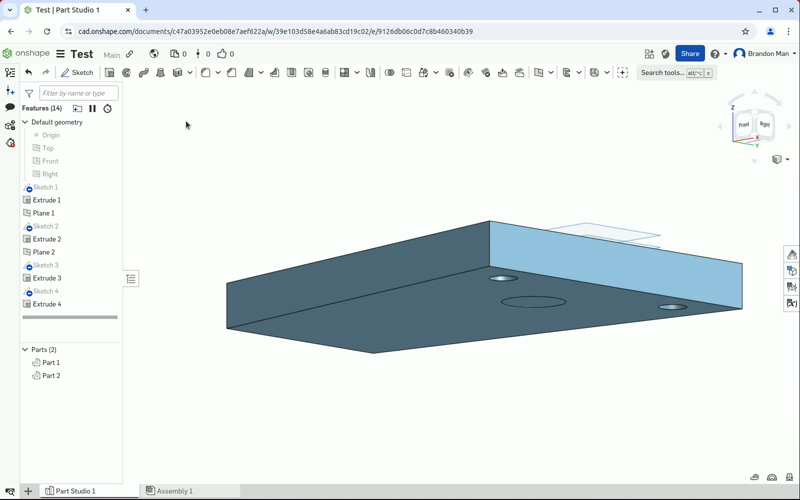
key(down, 3)
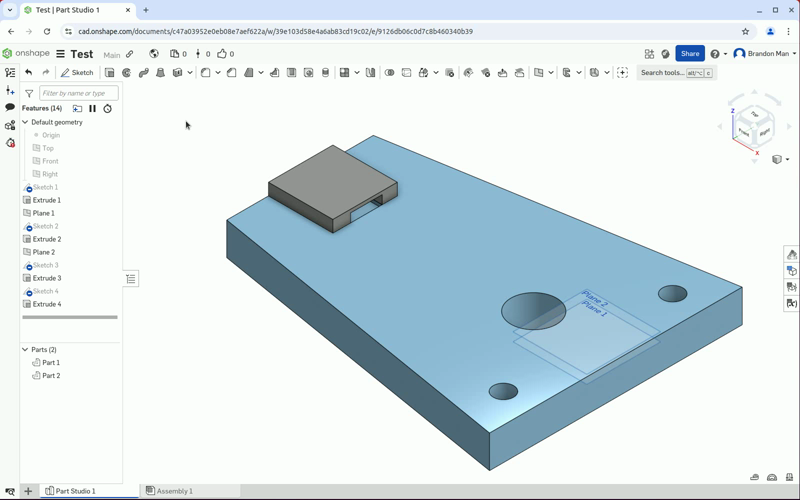
mouse_move(73, 189)
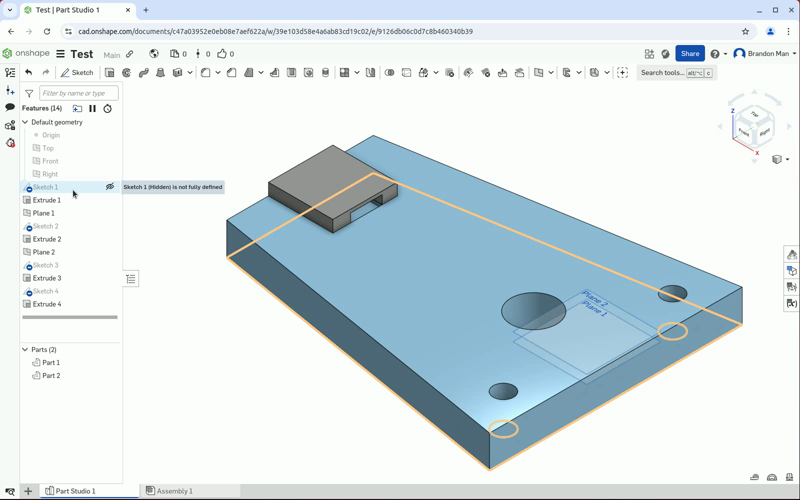
click(73, 189)